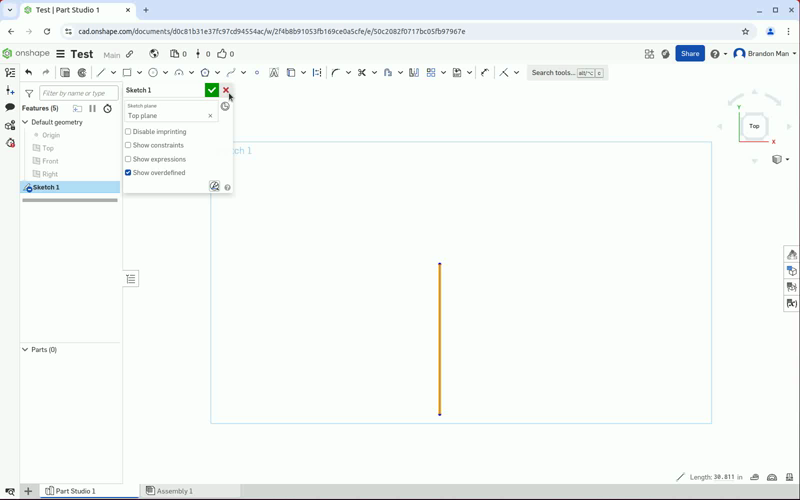
key(shift+h)
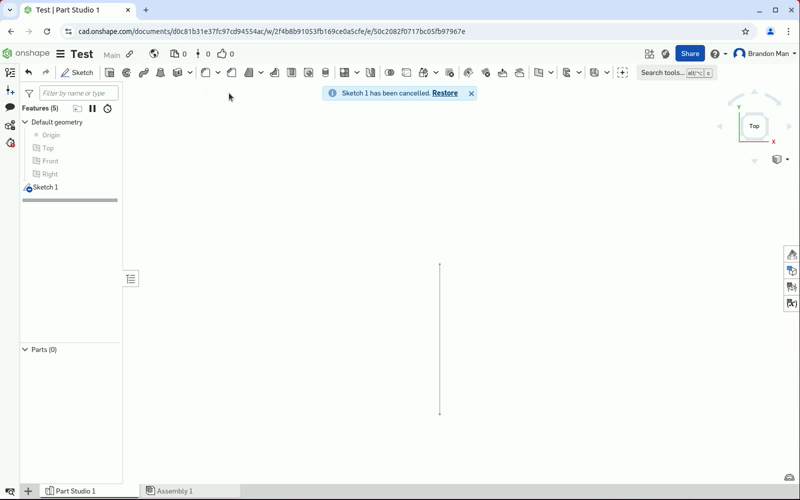
key(shift+s)
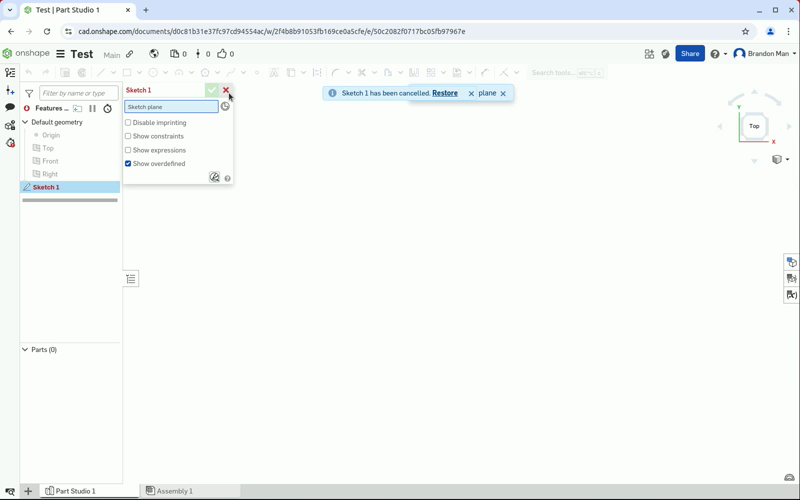
mouse_move(73, 150)
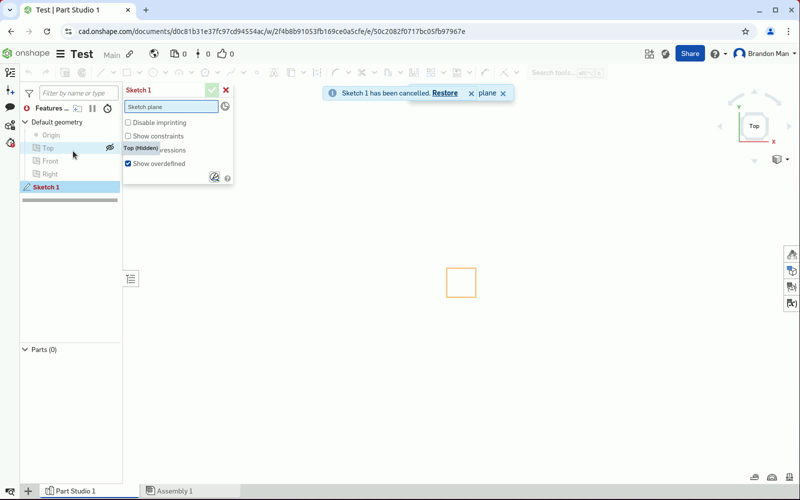
click(73, 150)
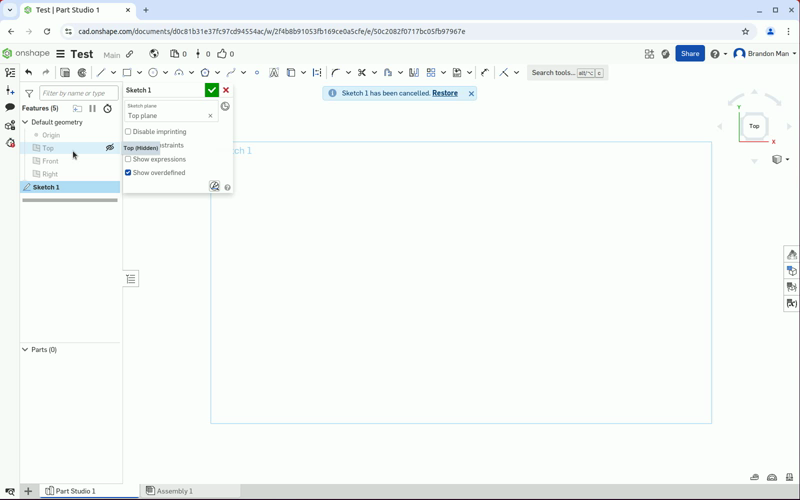
mouse_move(73, 352)
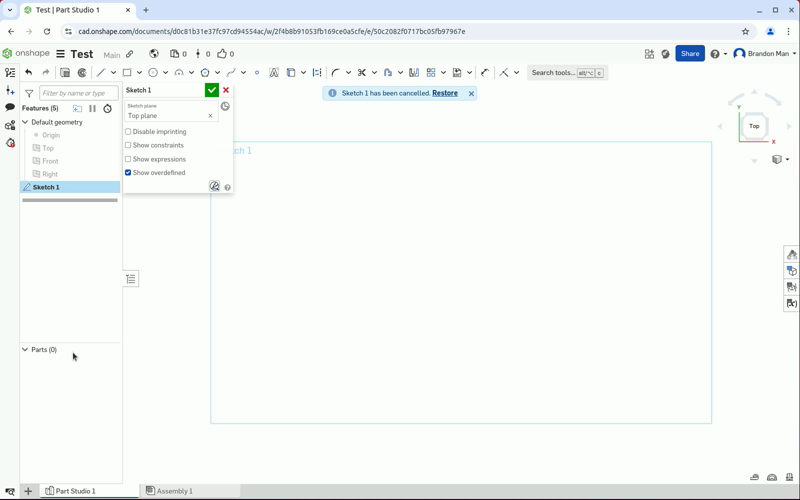
key(y)
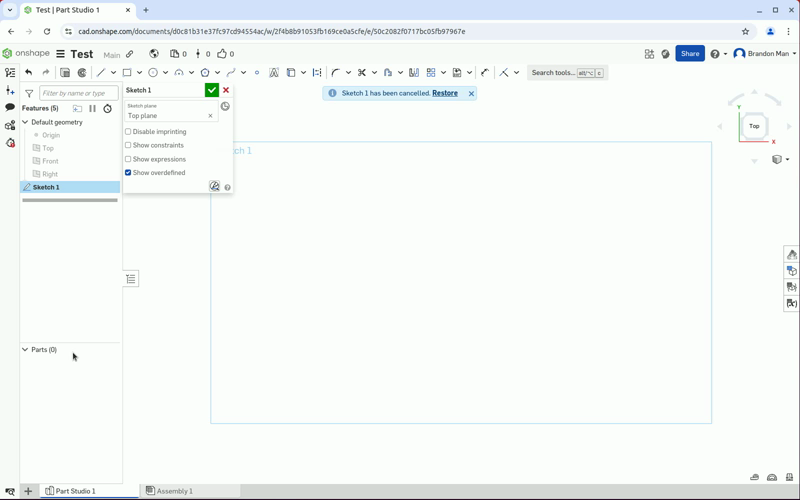
key(a)
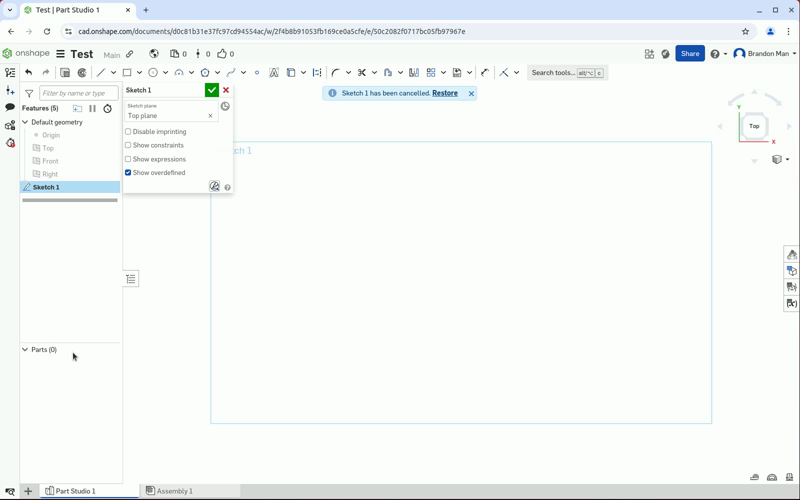
key_down(shift)
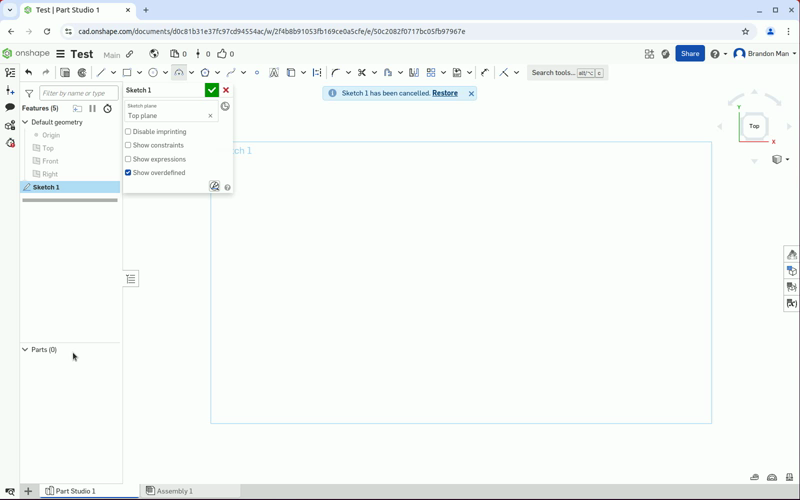
mouse_move(356, 351)
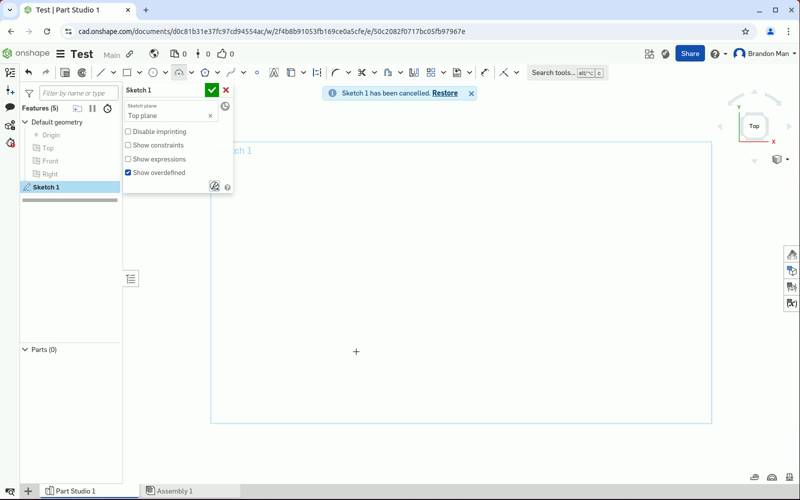
click(356, 351)
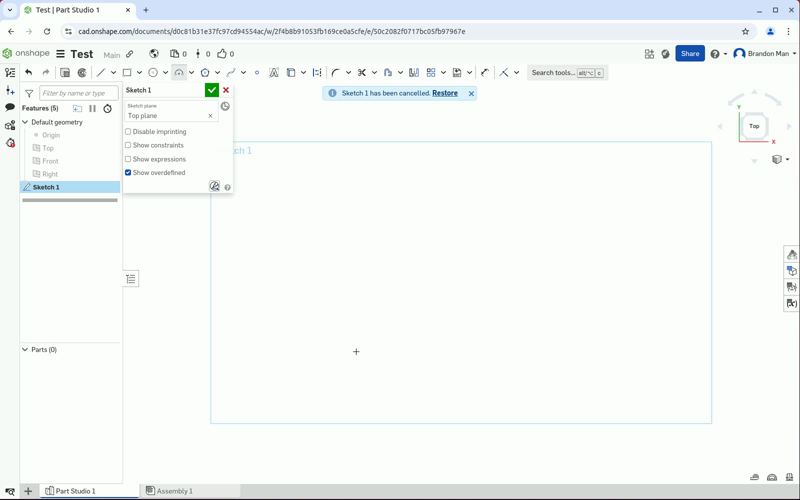
key_up(shift)
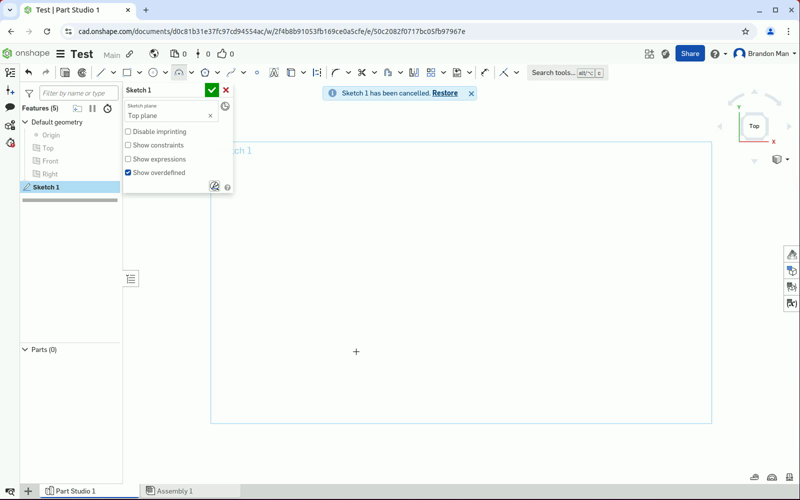
key_down(shift)
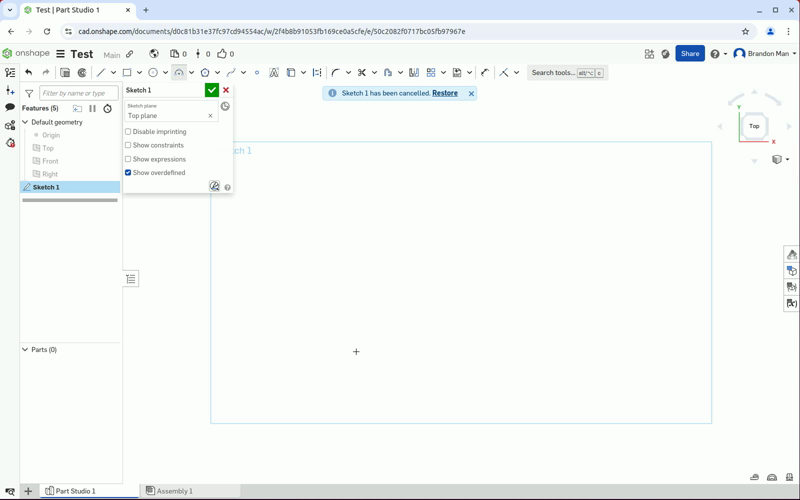
mouse_move(358, 353)
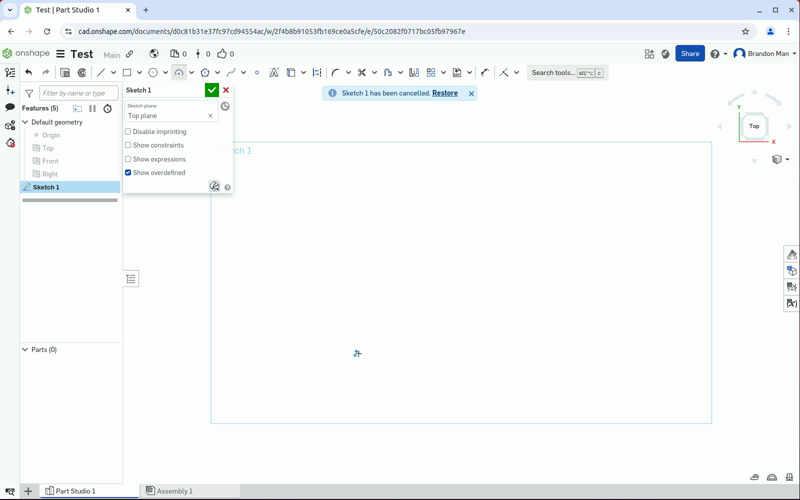
scroll(6)
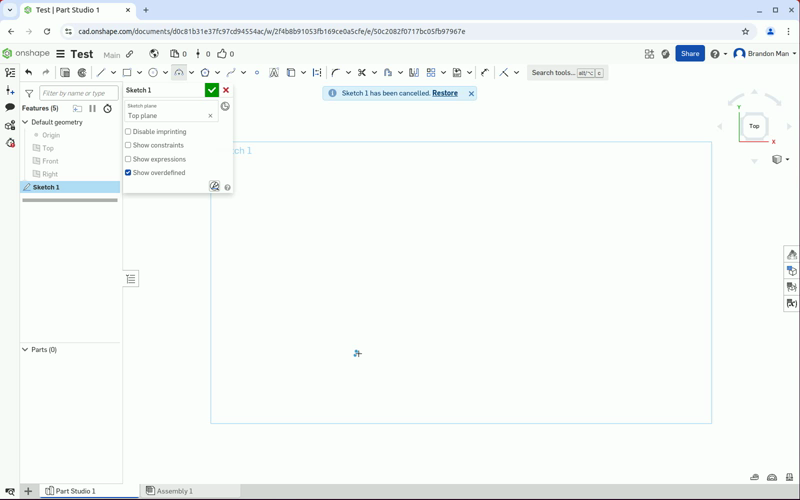
scroll(6)
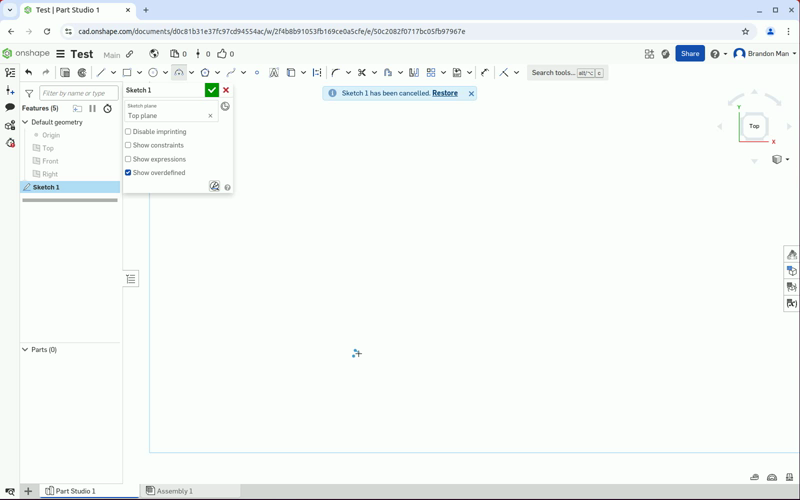
scroll(6)
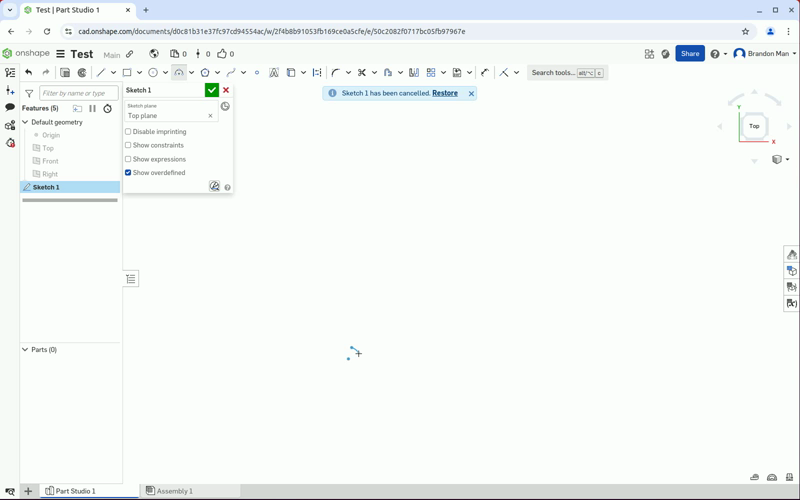
scroll(6)
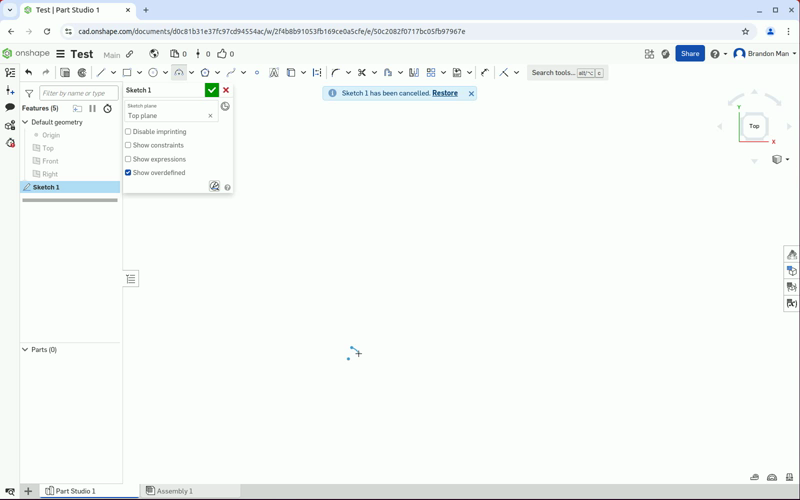
scroll(6)
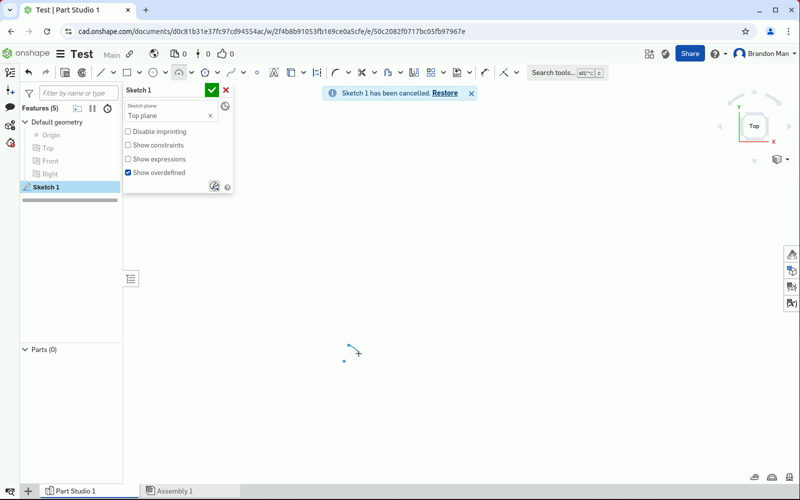
scroll(6)
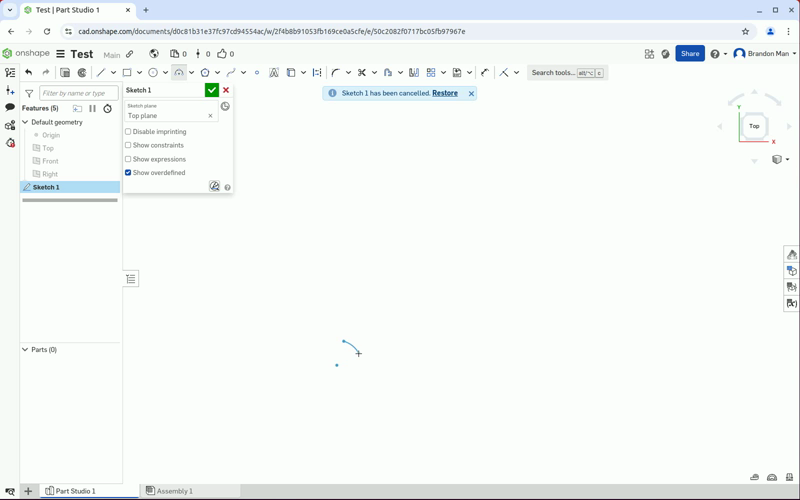
scroll(6)
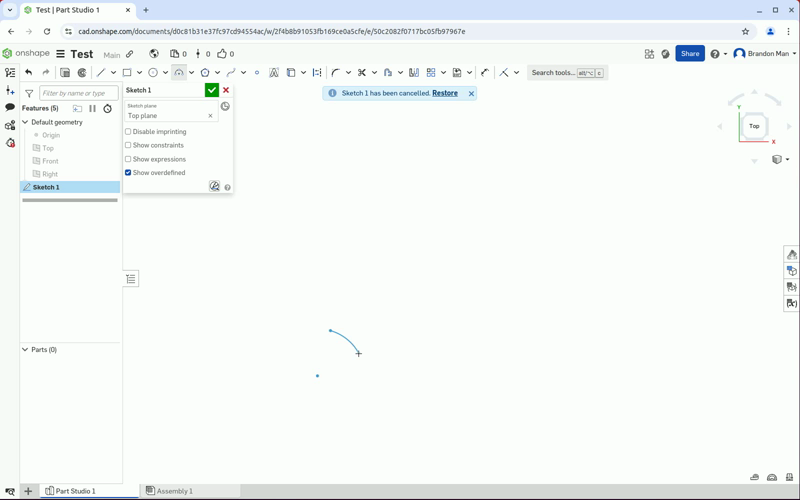
click(358, 353)
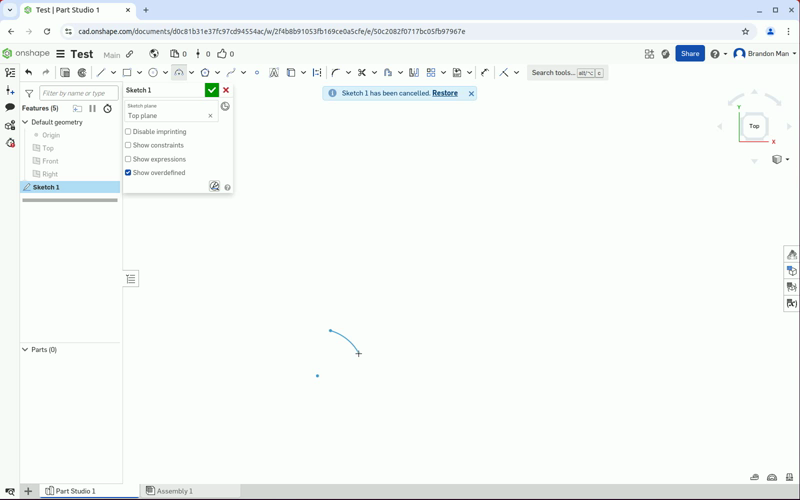
scroll(-6)
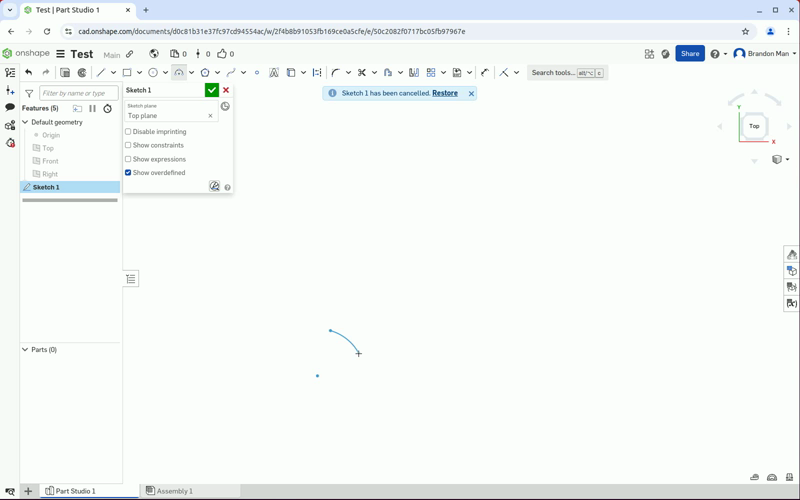
scroll(-6)
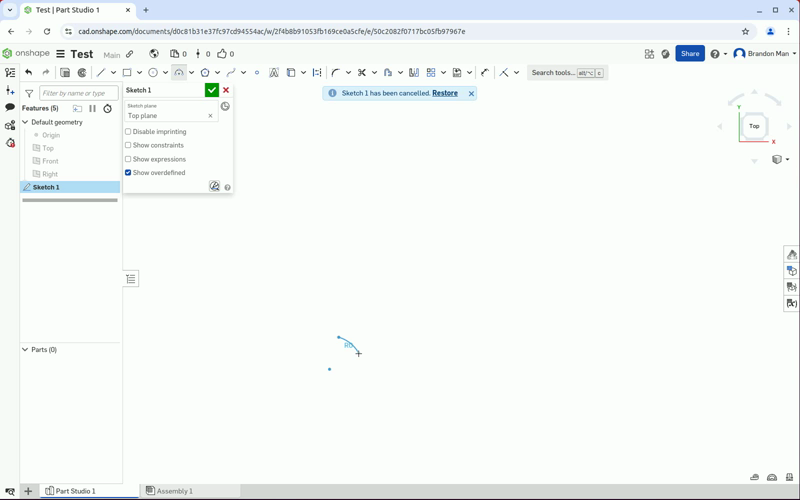
scroll(-6)
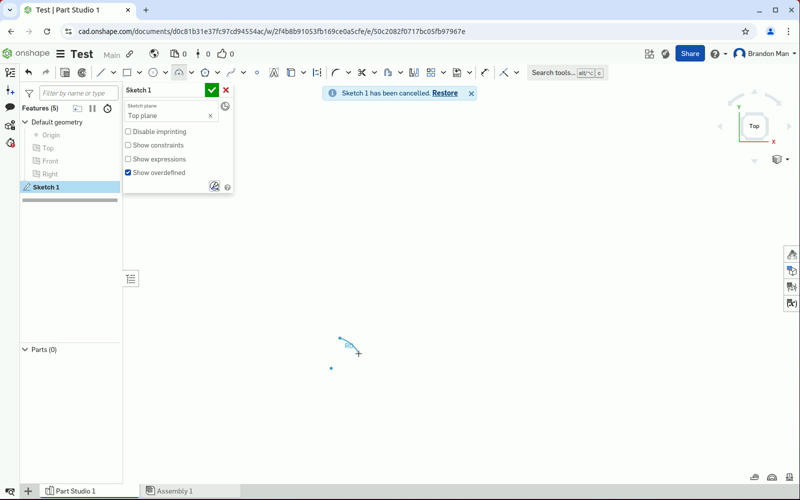
scroll(-6)
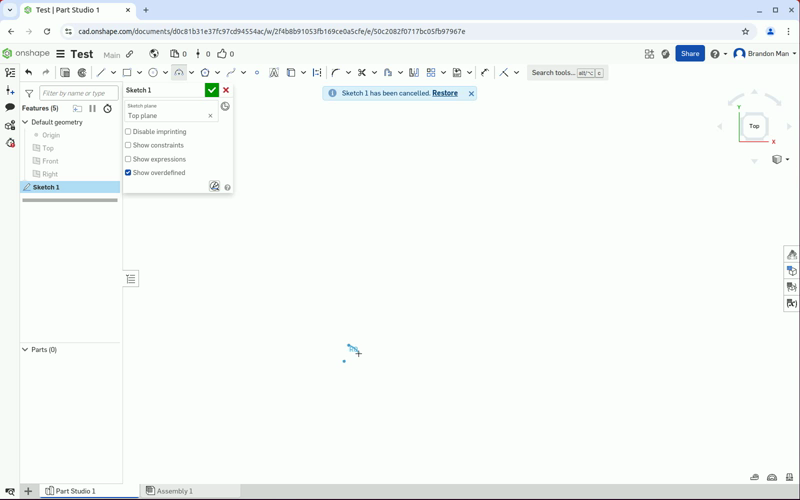
scroll(-6)
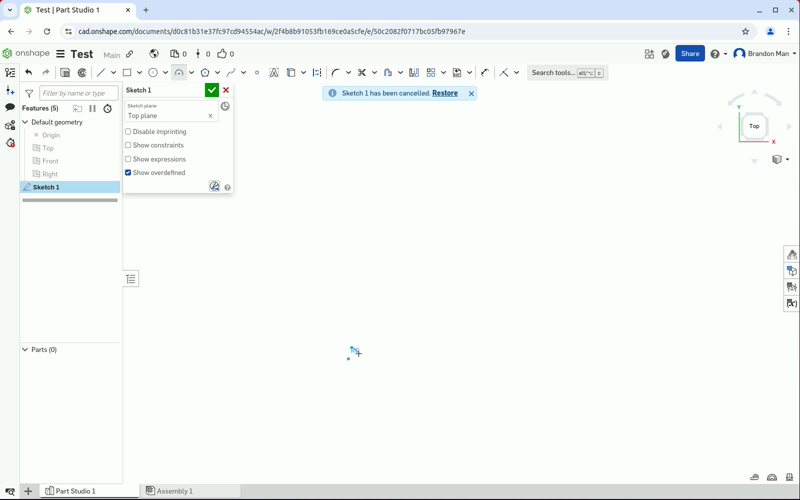
scroll(-6)
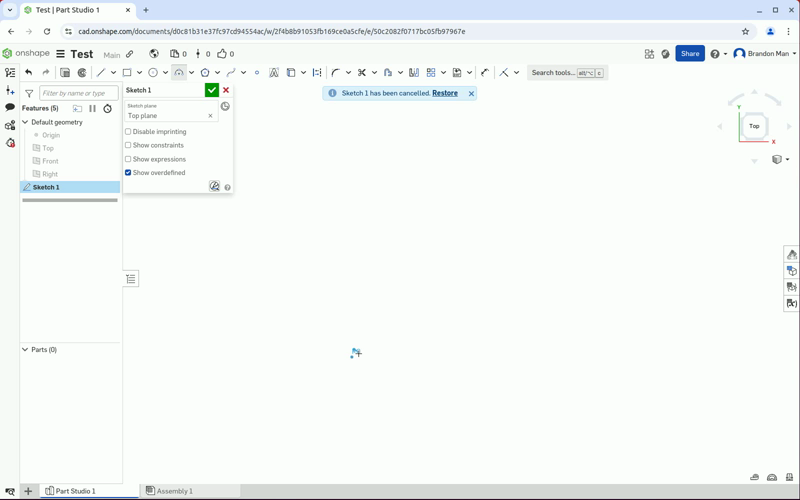
scroll(-6)
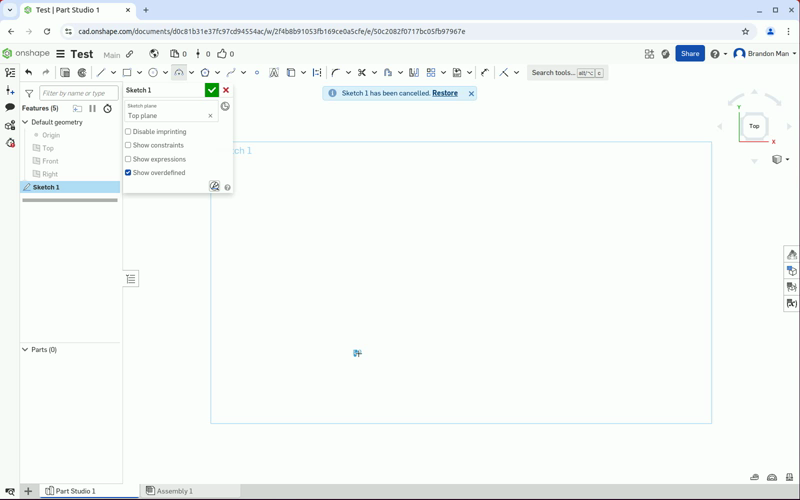
mouse_move(357, 353)
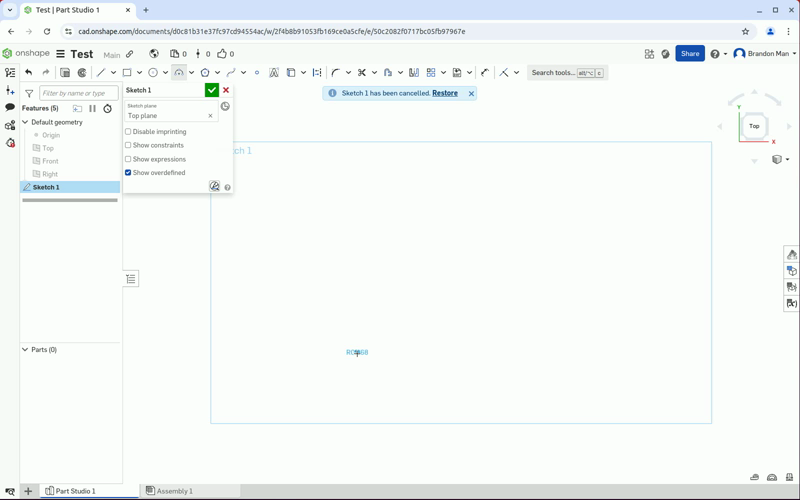
scroll(6)
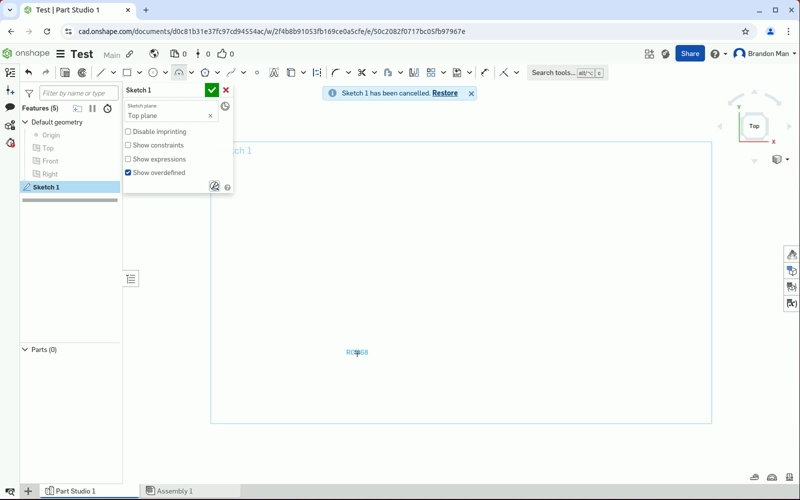
scroll(6)
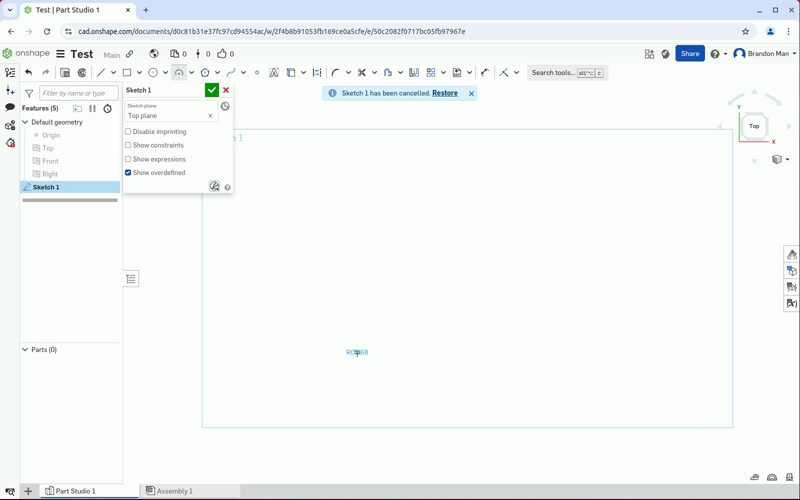
scroll(6)
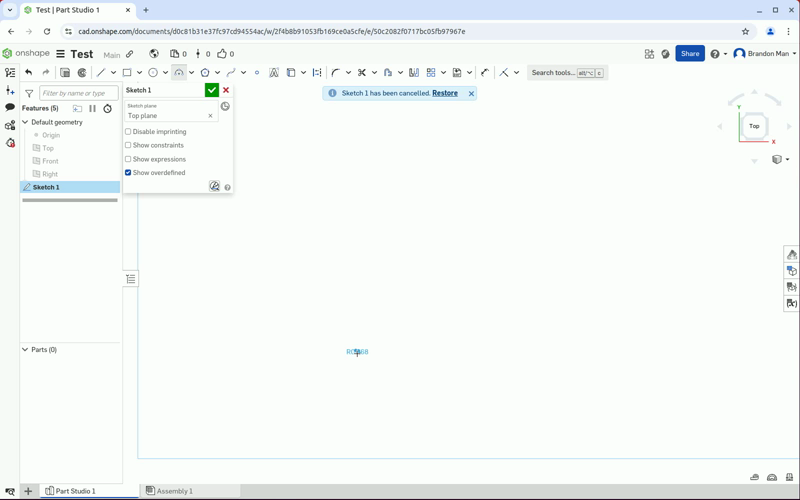
scroll(6)
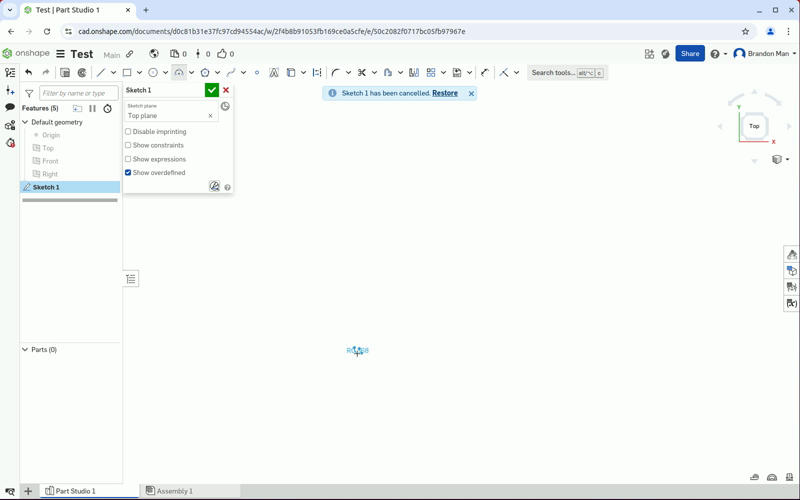
scroll(6)
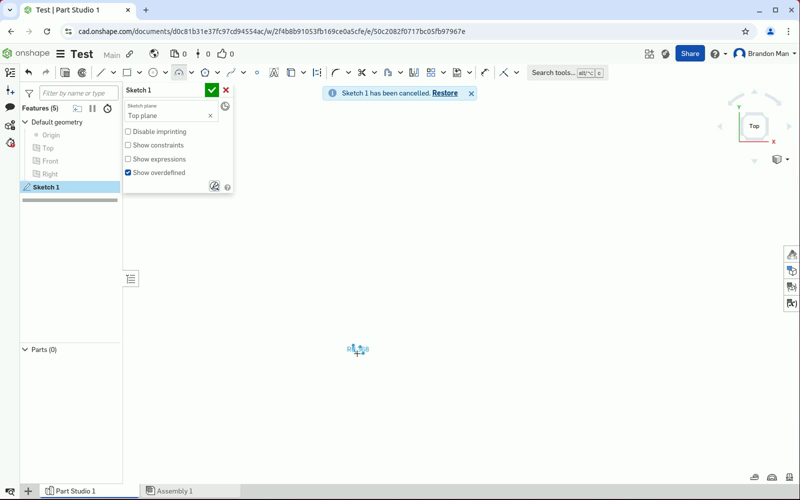
scroll(6)
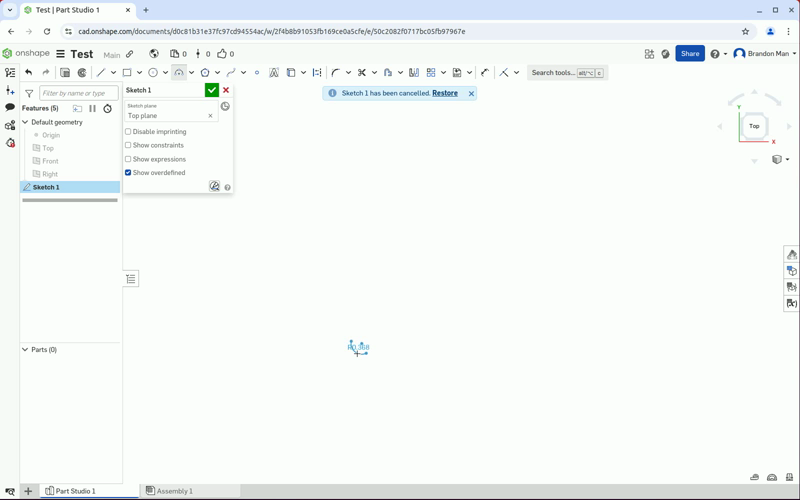
scroll(6)
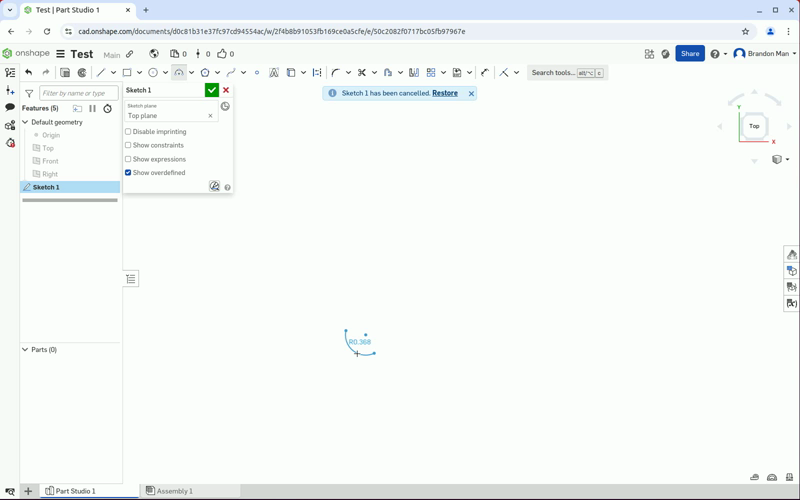
click(357, 353)
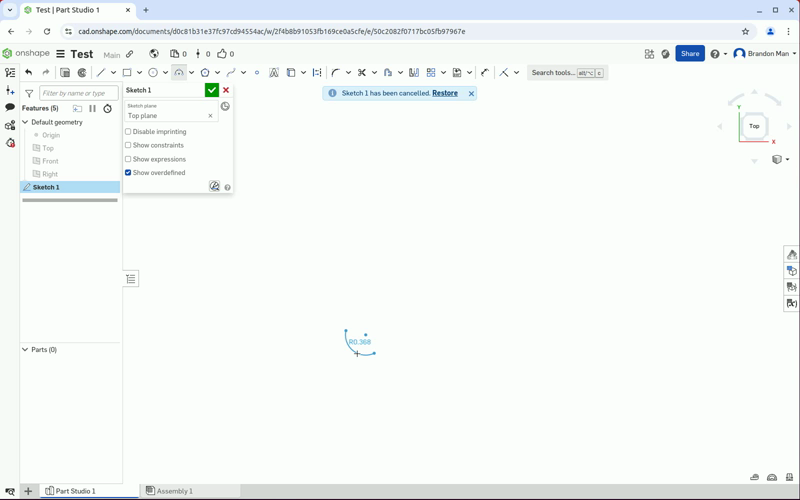
scroll(-6)
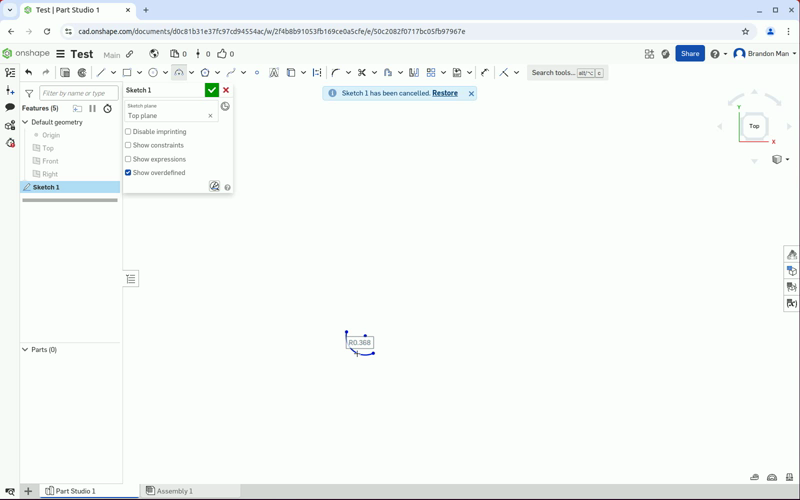
scroll(-6)
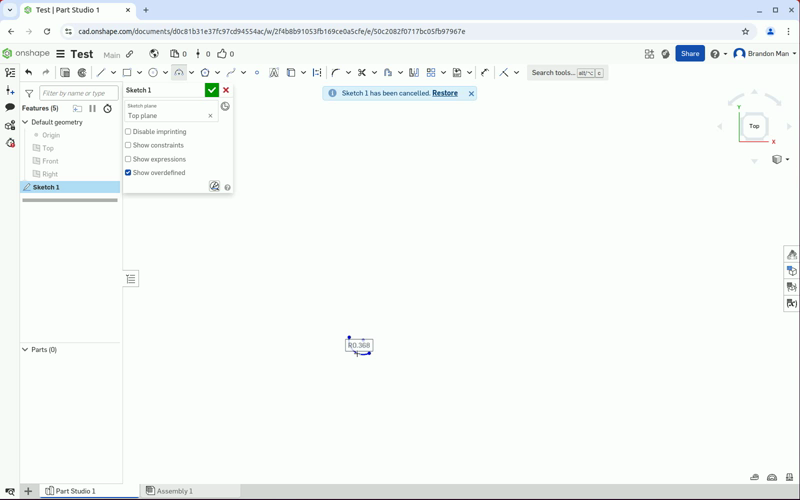
scroll(-6)
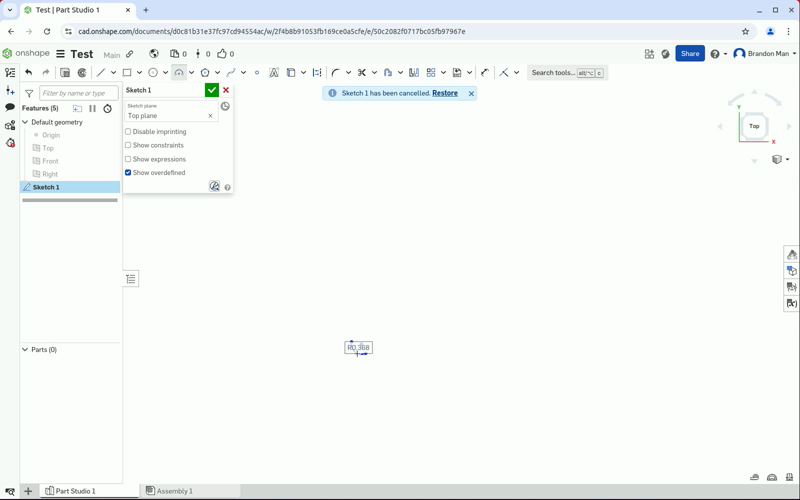
scroll(-6)
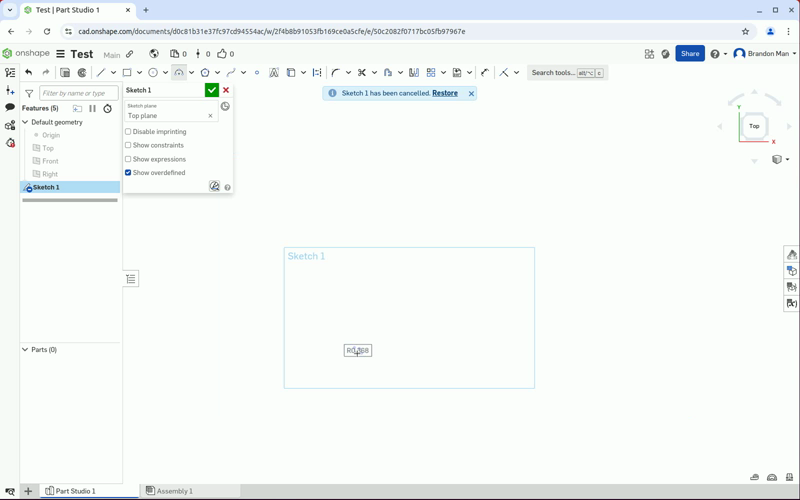
scroll(-6)
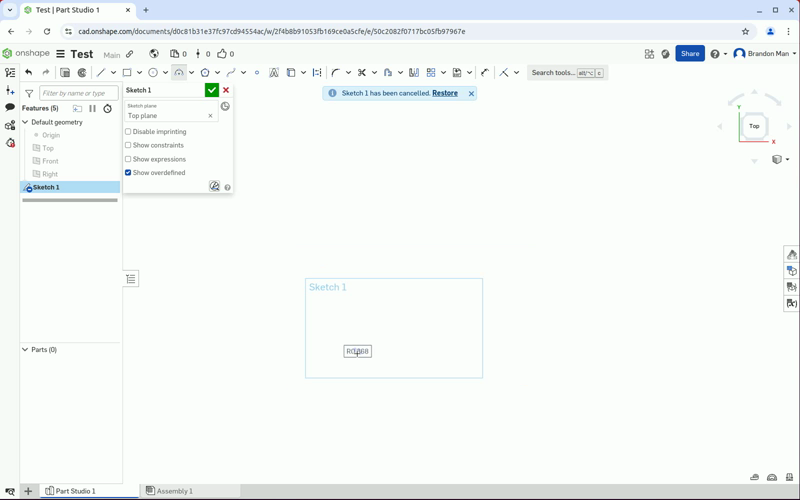
scroll(-6)
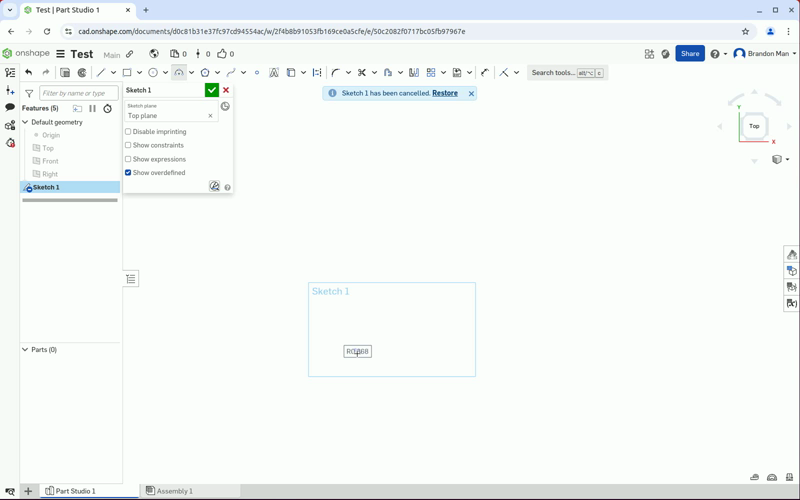
scroll(-6)
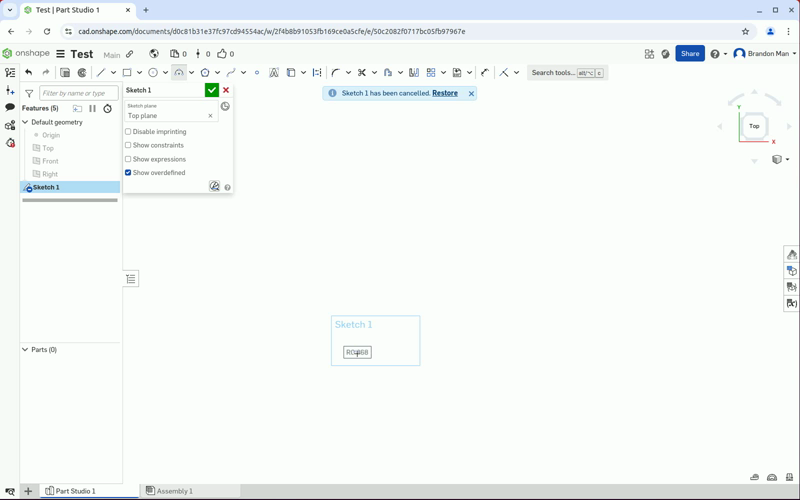
key_up(shift)
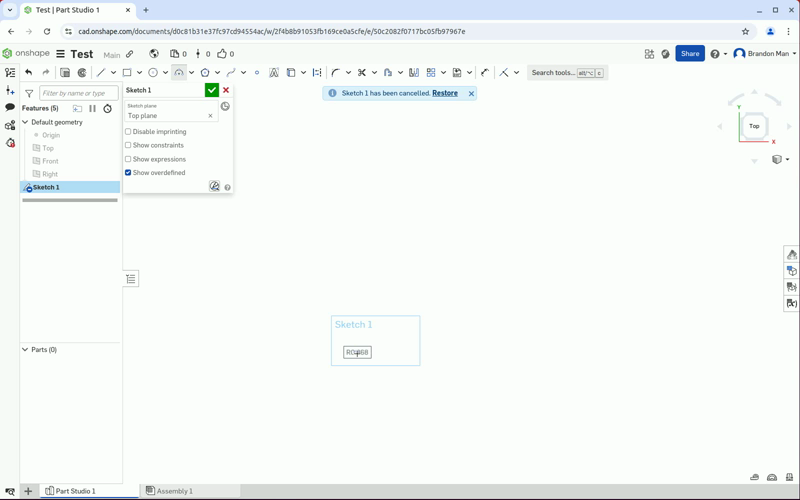
key(esc)
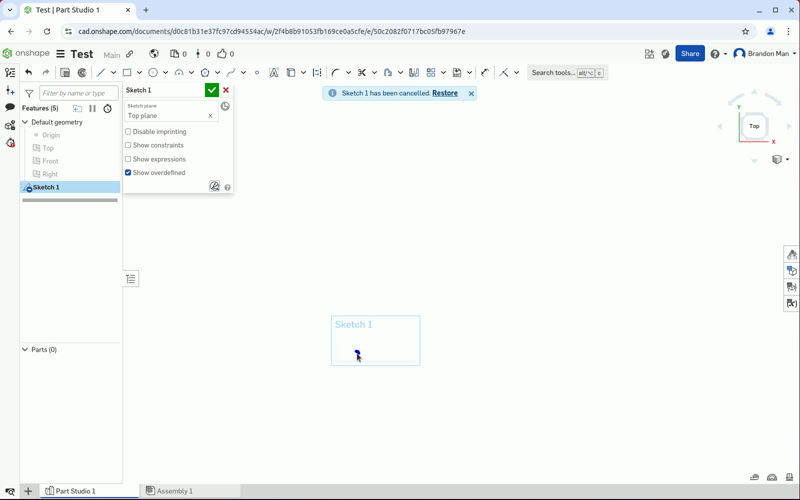
key(l)
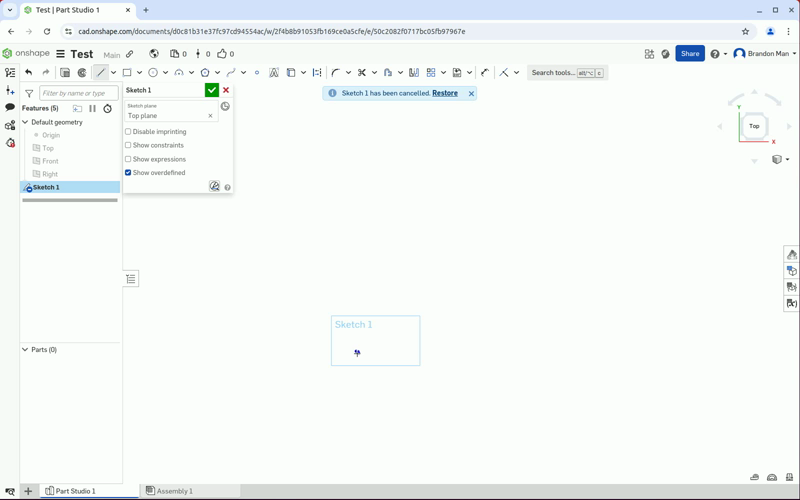
mouse_move(358, 353)
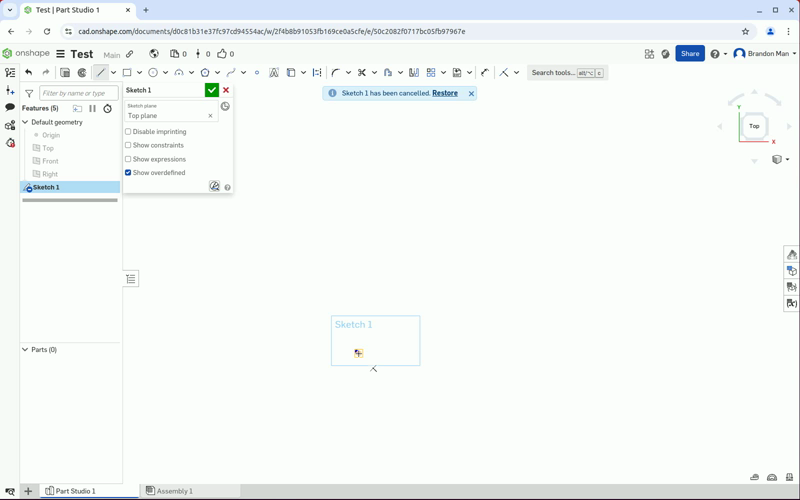
scroll(6)
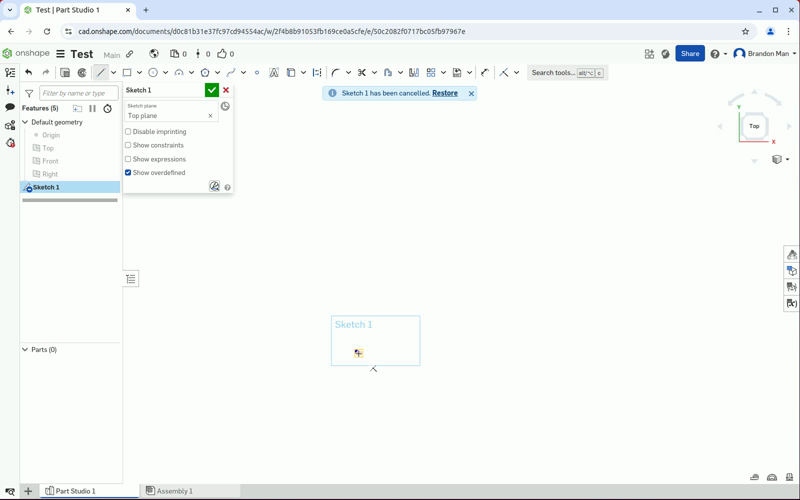
scroll(6)
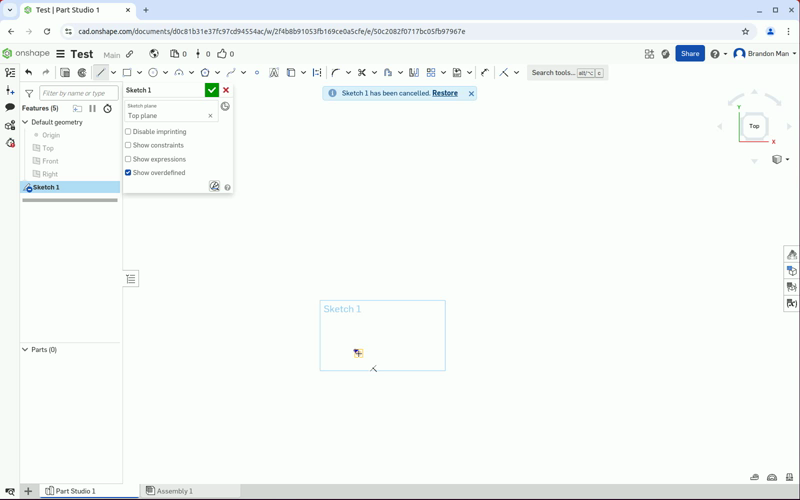
scroll(6)
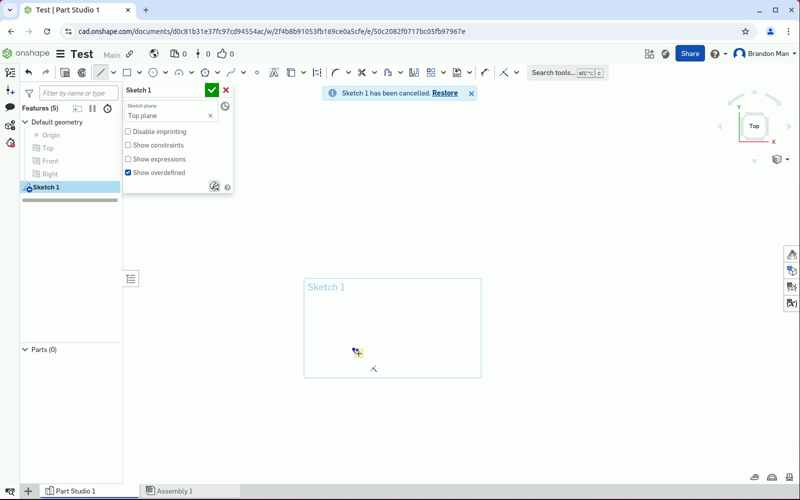
scroll(6)
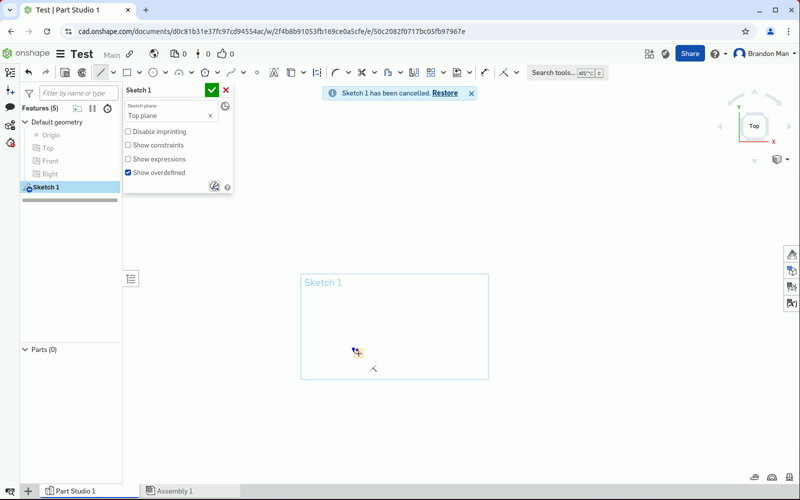
scroll(6)
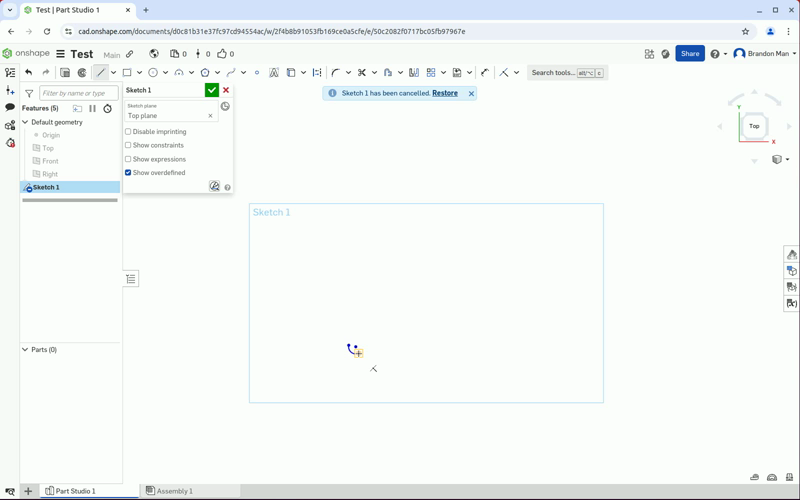
scroll(6)
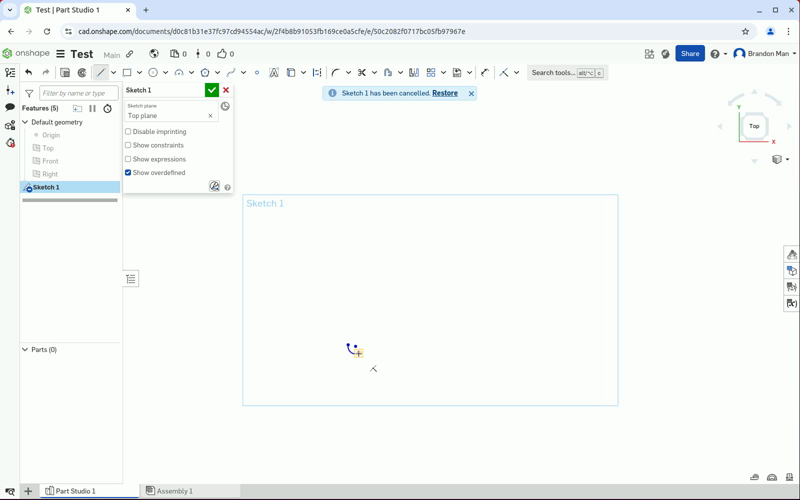
scroll(6)
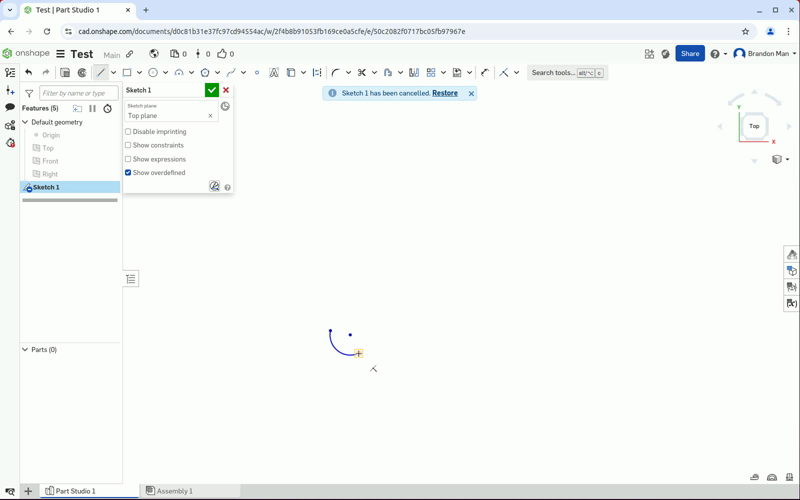
click(358, 353)
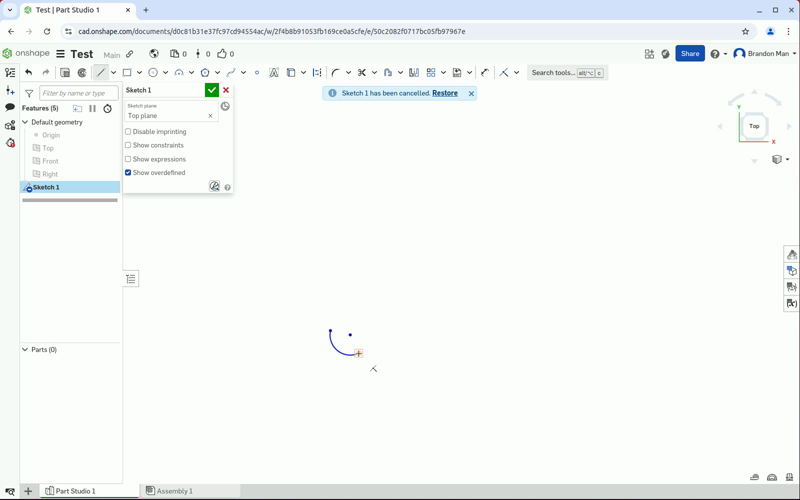
scroll(-6)
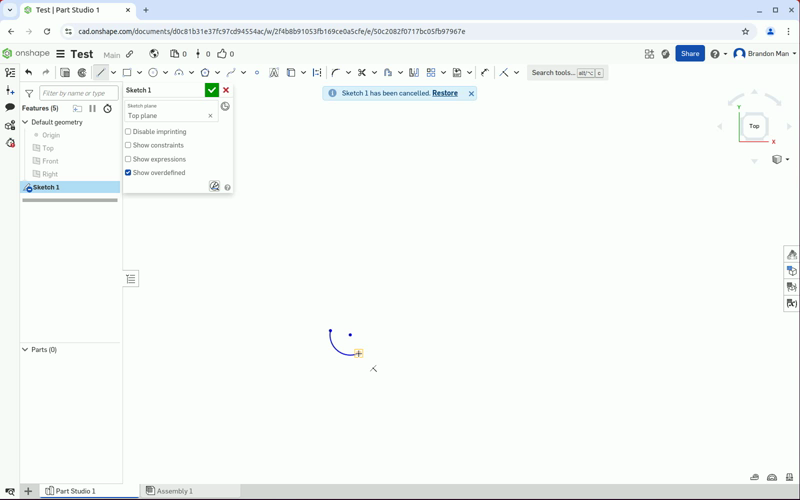
scroll(-6)
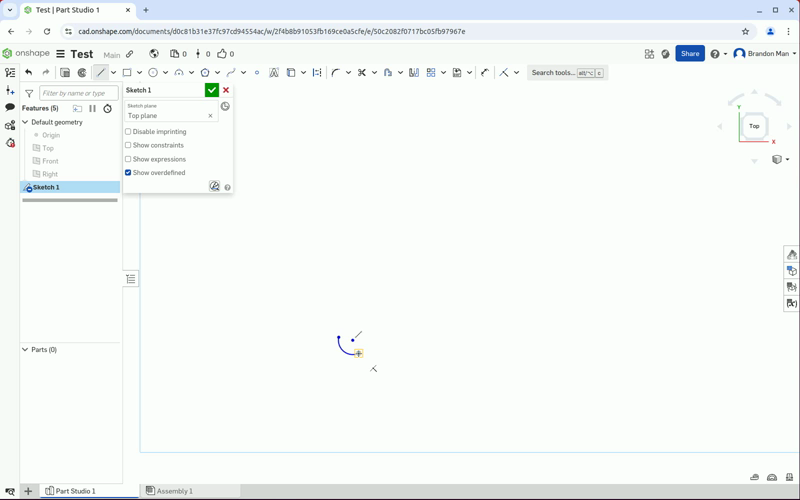
scroll(-6)
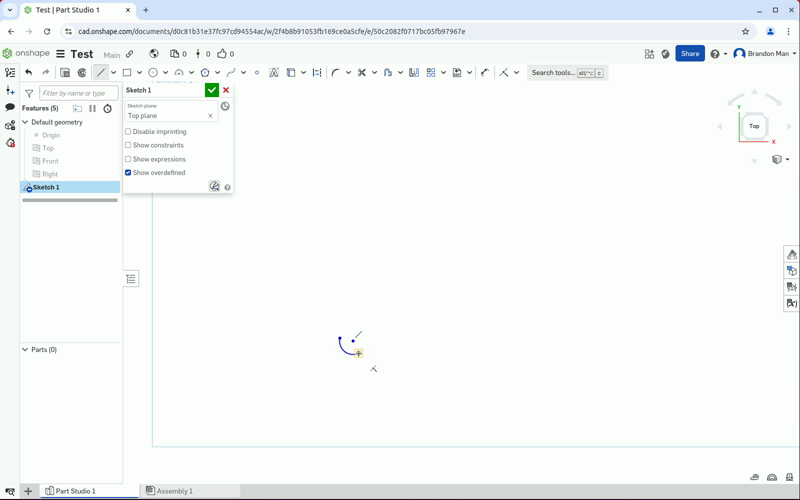
scroll(-6)
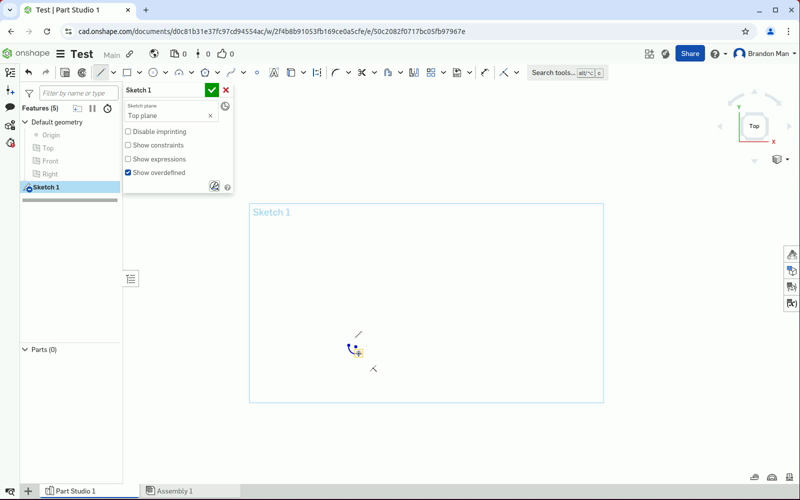
scroll(-6)
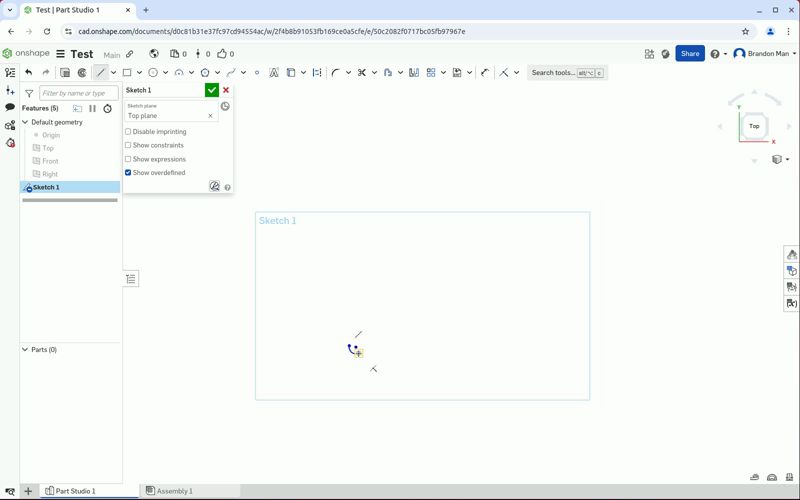
scroll(-6)
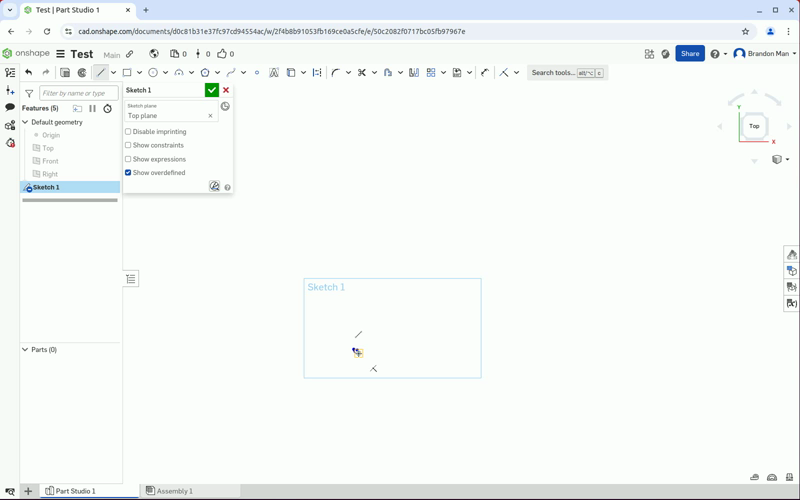
scroll(-6)
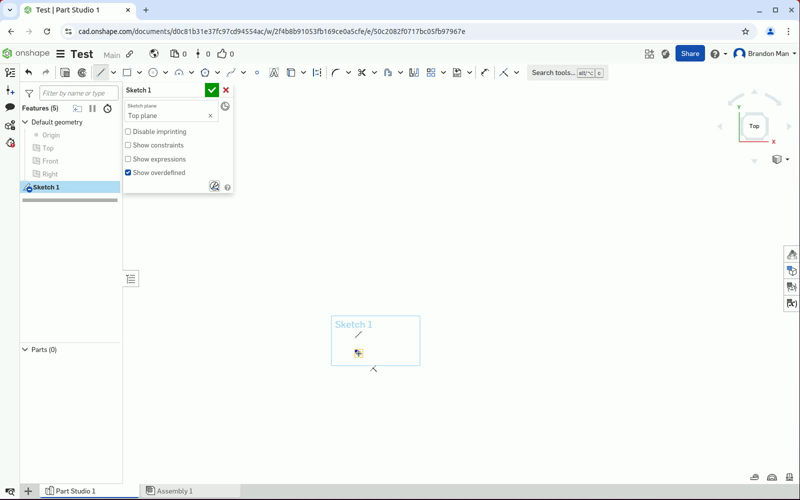
key_down(shift)
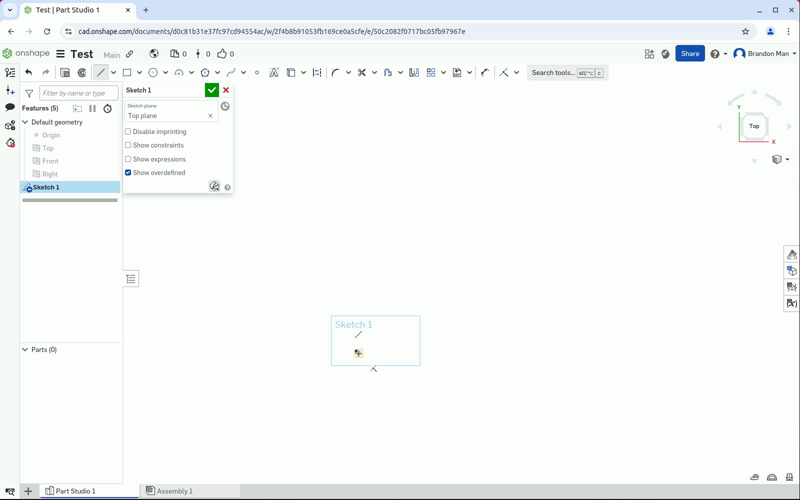
mouse_move(561, 353)
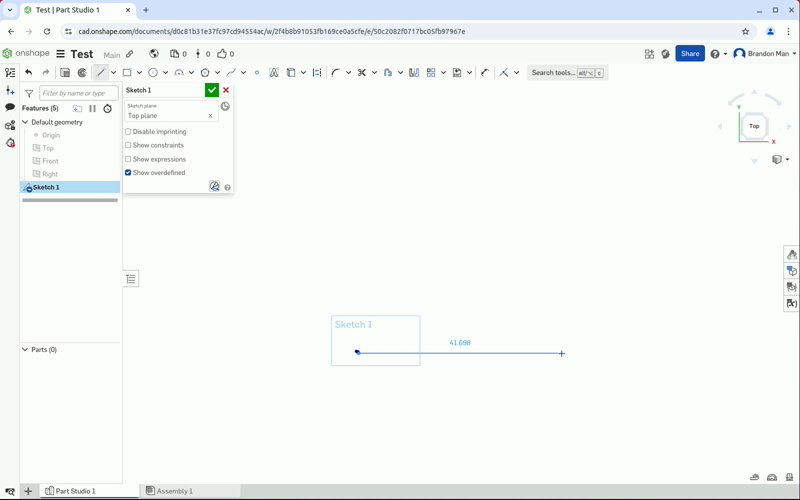
click(561, 353)
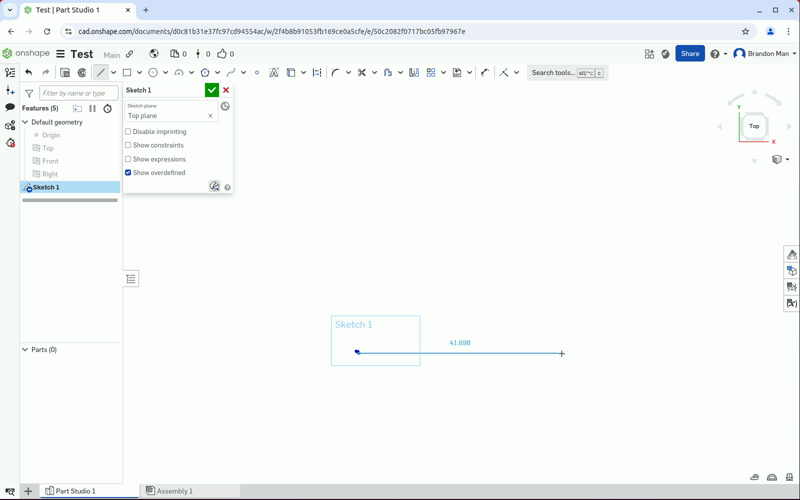
key_up(shift)
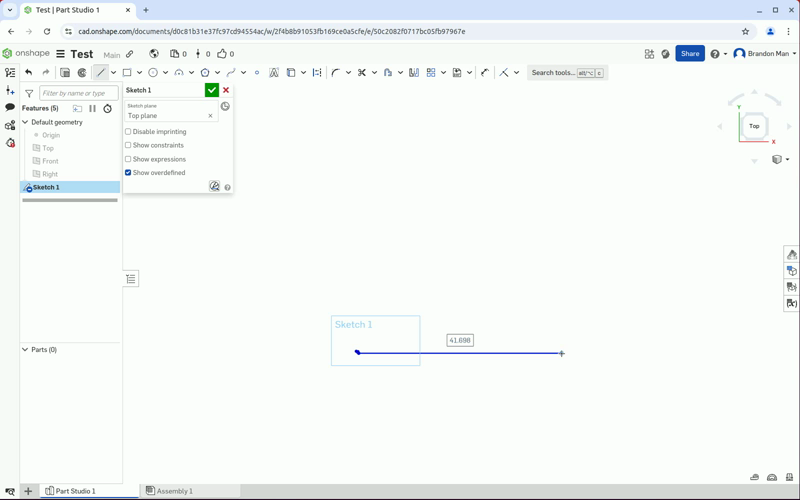
key(esc)
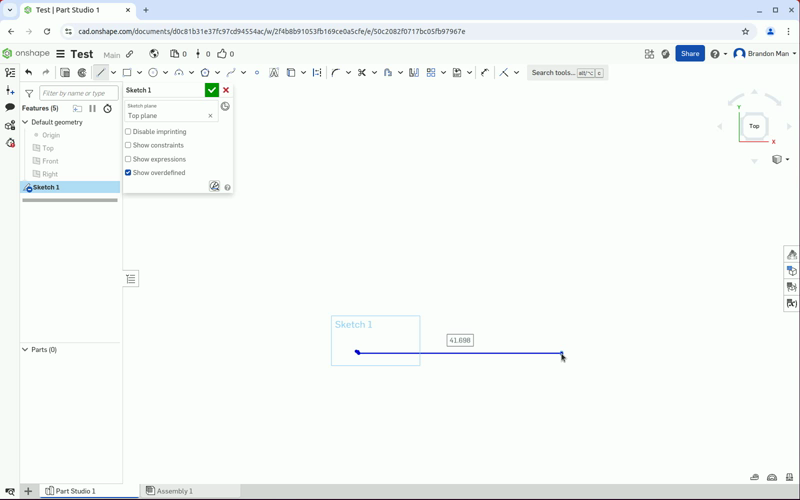
key(a)
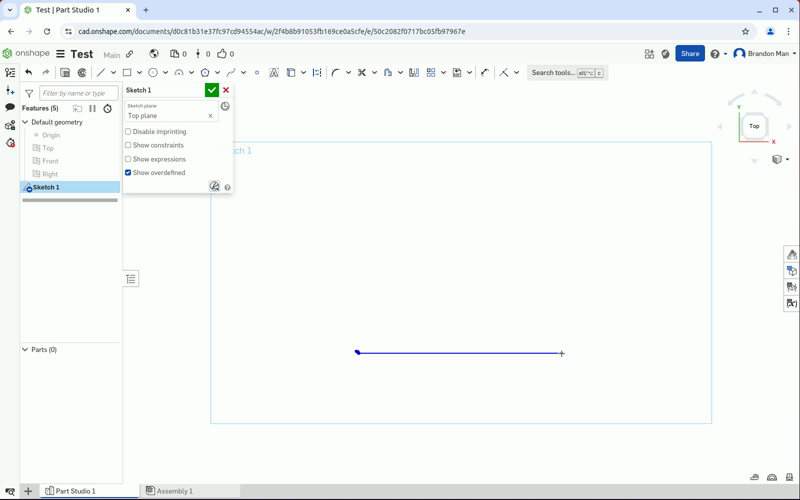
mouse_move(561, 353)
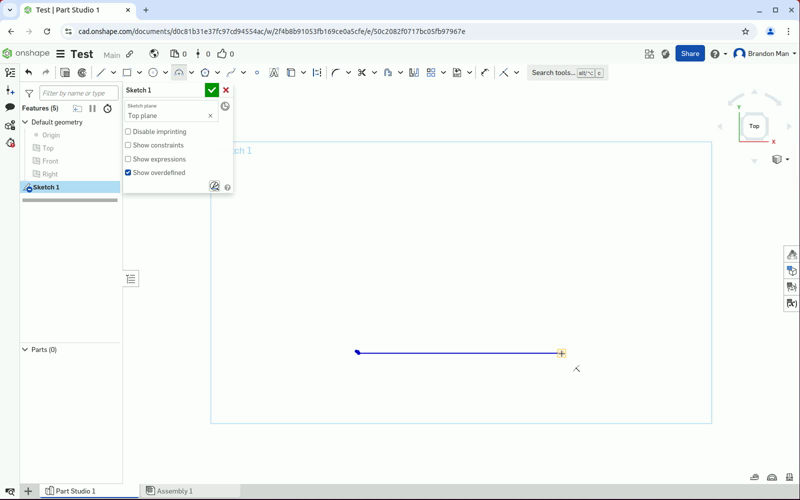
click(561, 353)
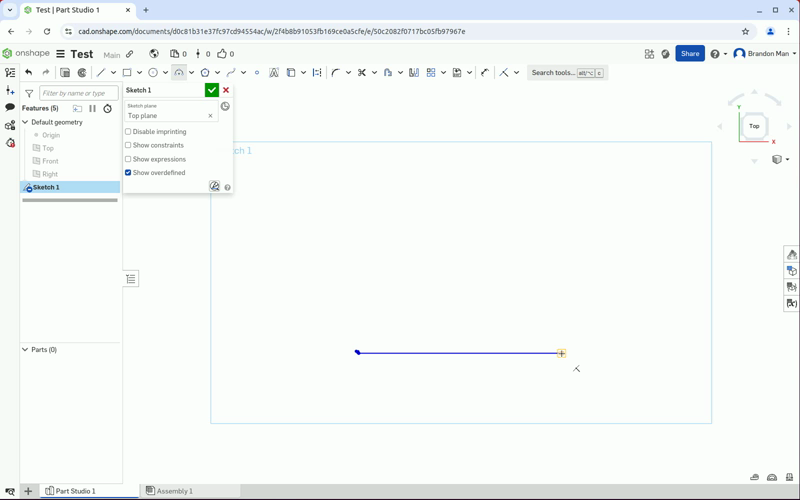
key_down(shift)
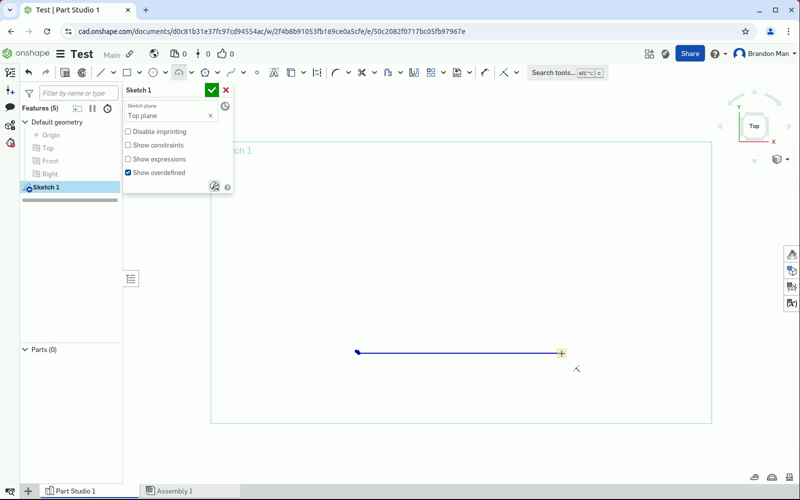
mouse_move(564, 351)
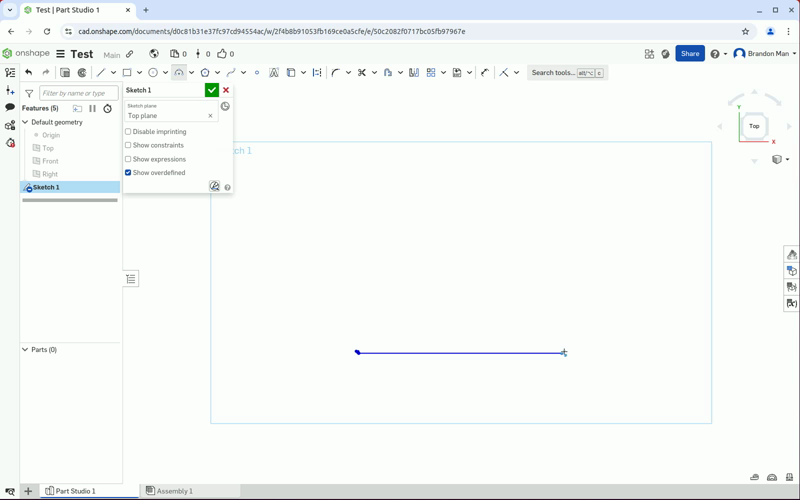
scroll(6)
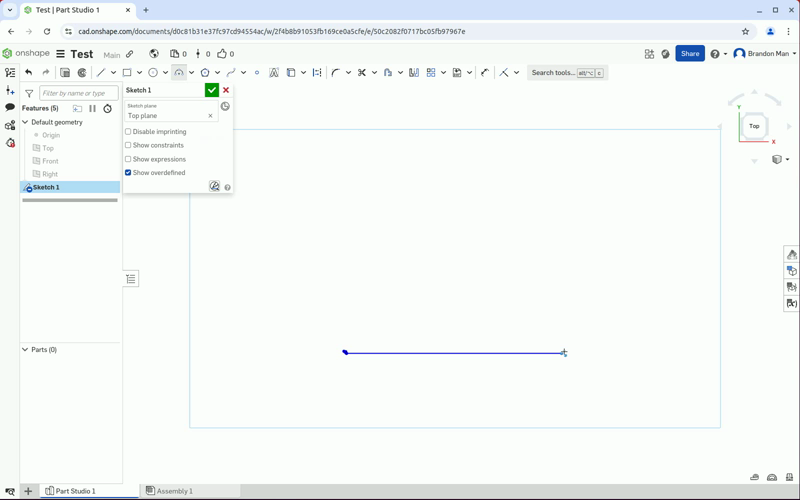
scroll(6)
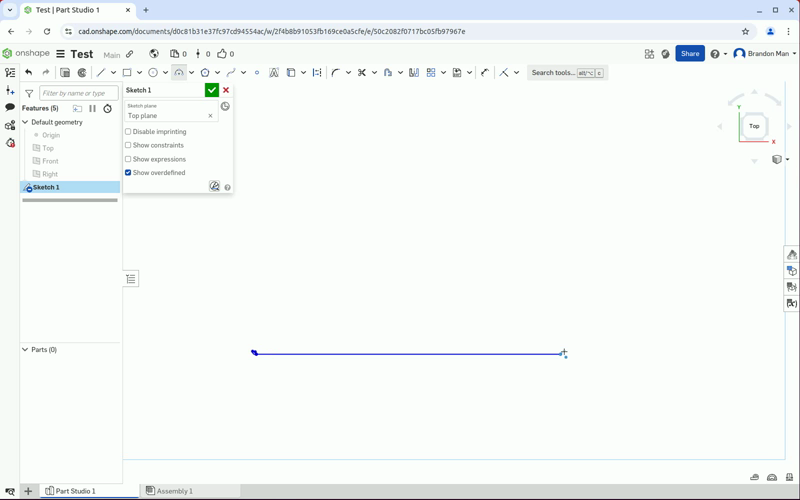
scroll(6)
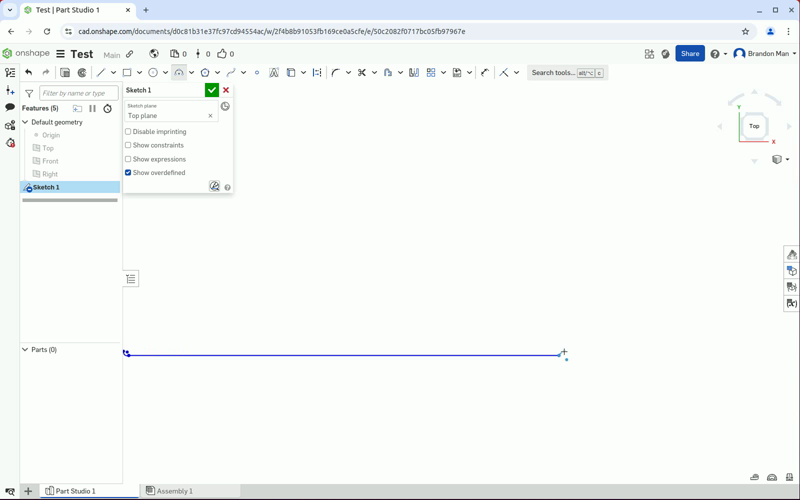
scroll(6)
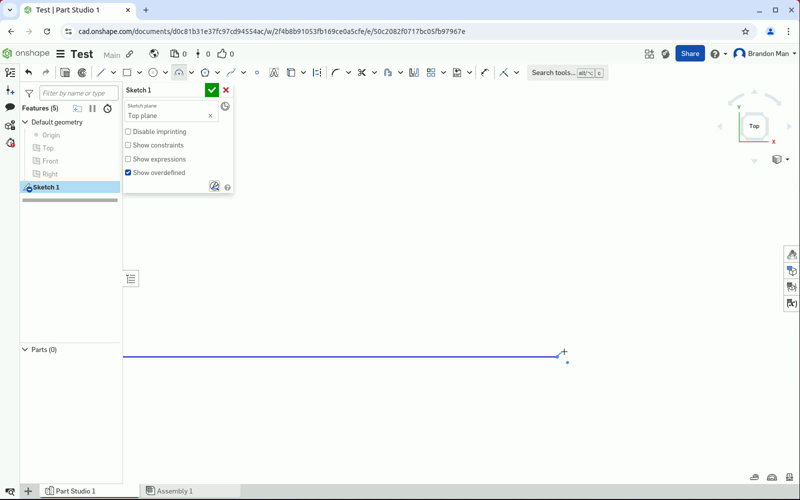
scroll(6)
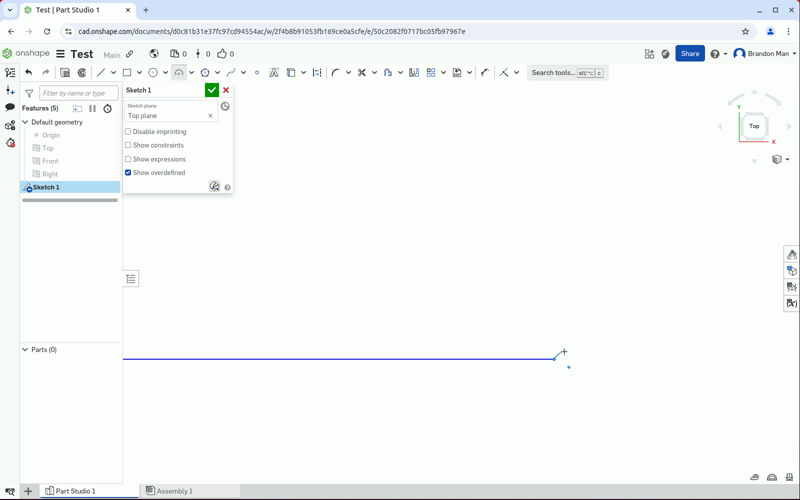
scroll(6)
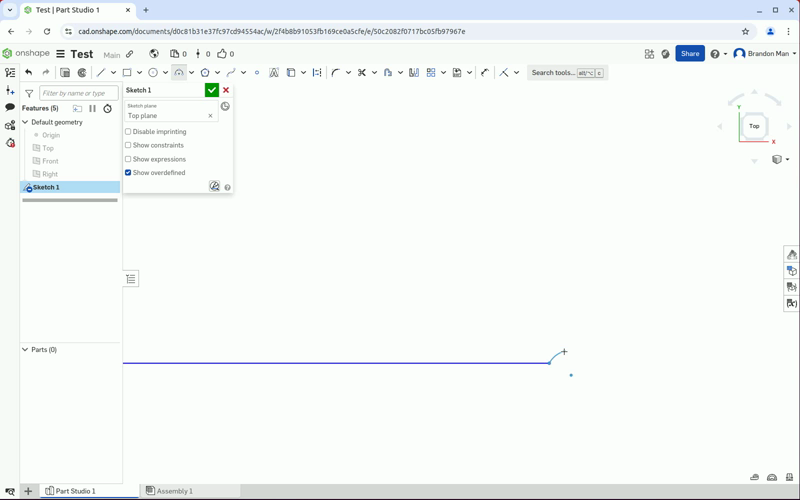
scroll(6)
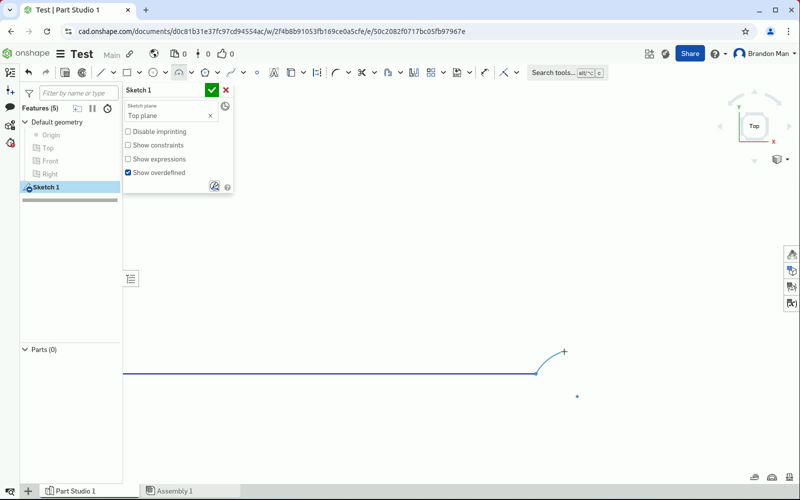
click(564, 351)
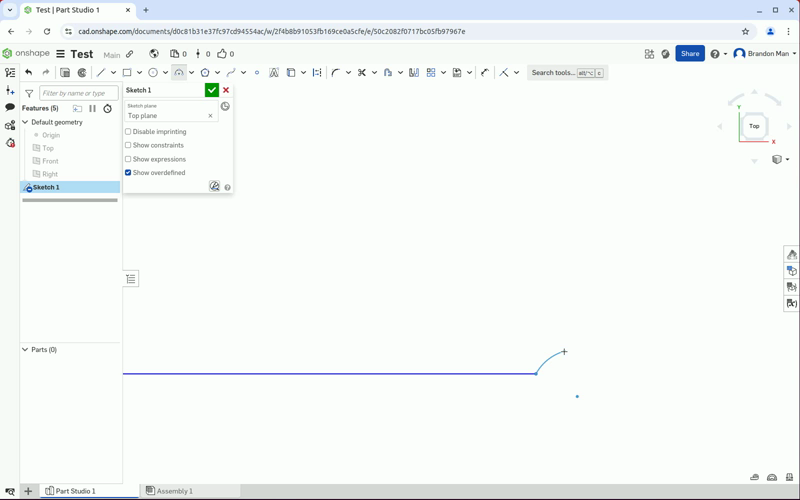
scroll(-6)
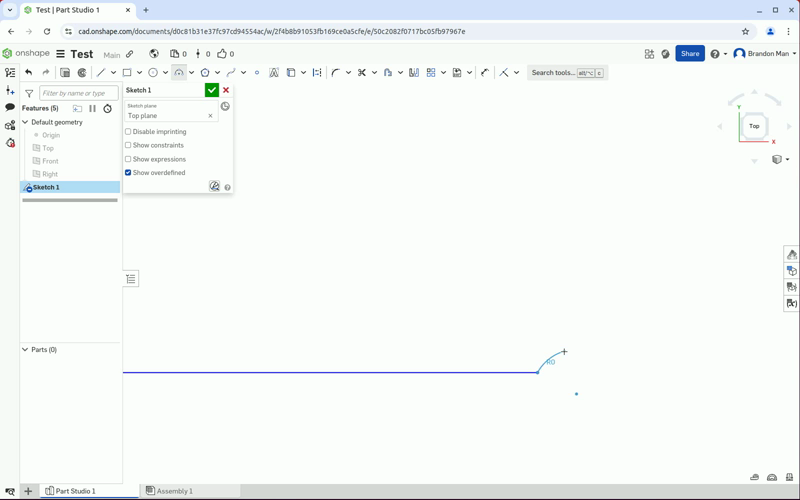
scroll(-6)
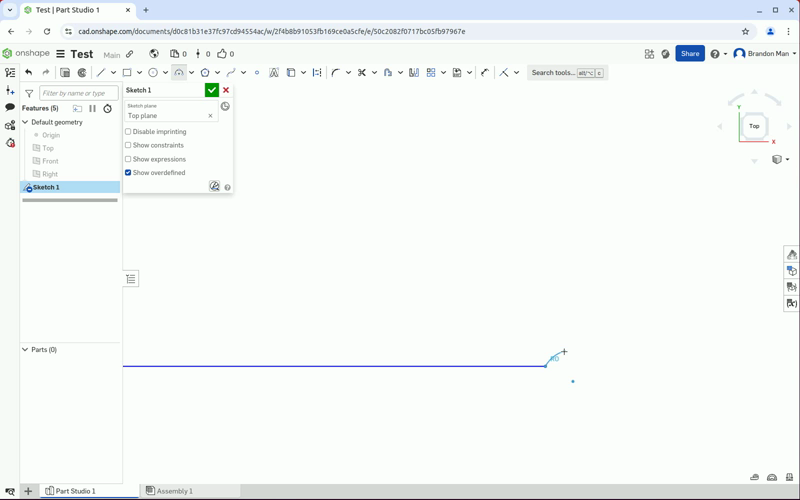
scroll(-6)
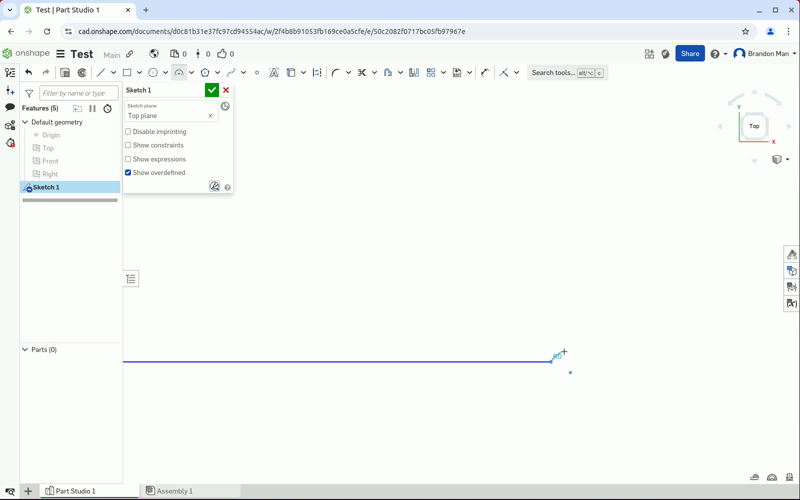
scroll(-6)
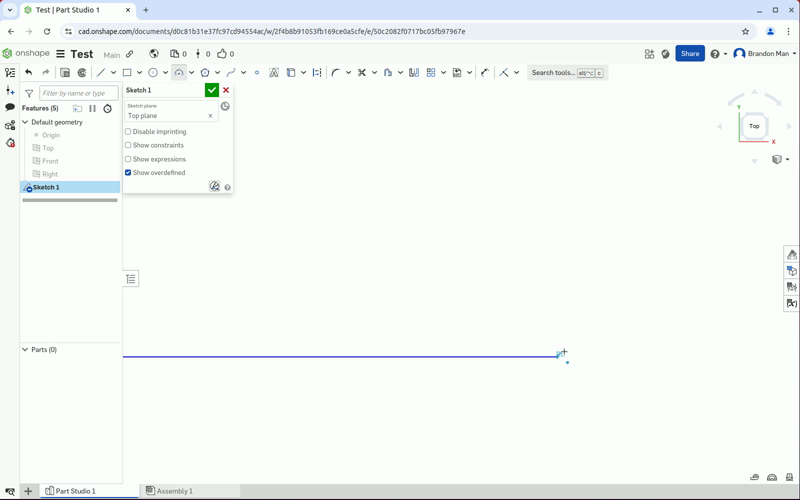
scroll(-6)
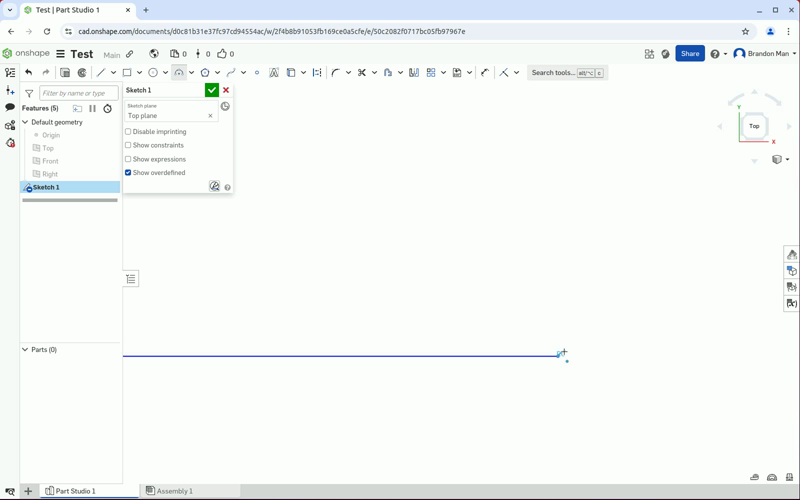
scroll(-6)
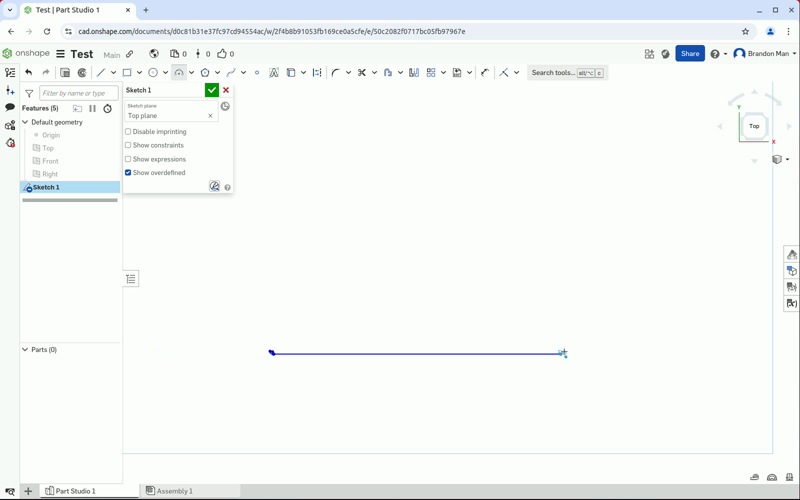
scroll(-6)
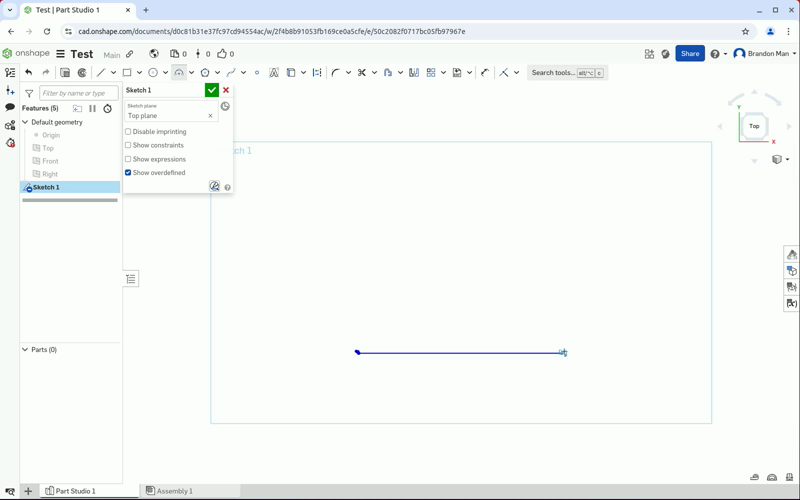
mouse_move(563, 353)
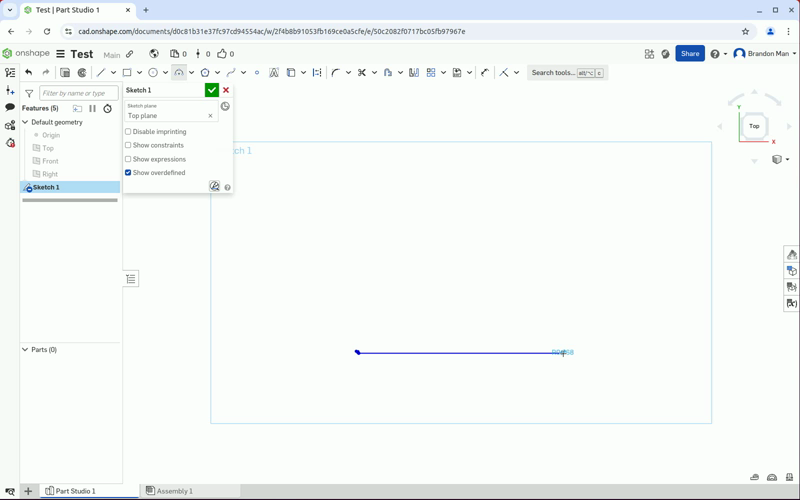
scroll(6)
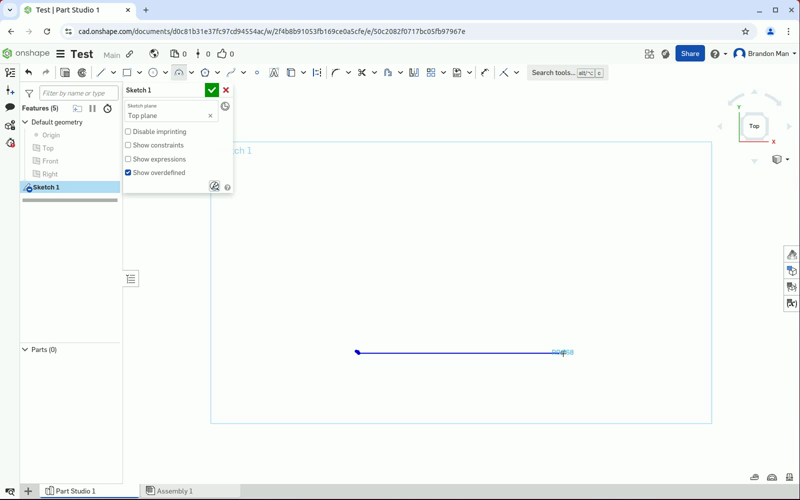
scroll(6)
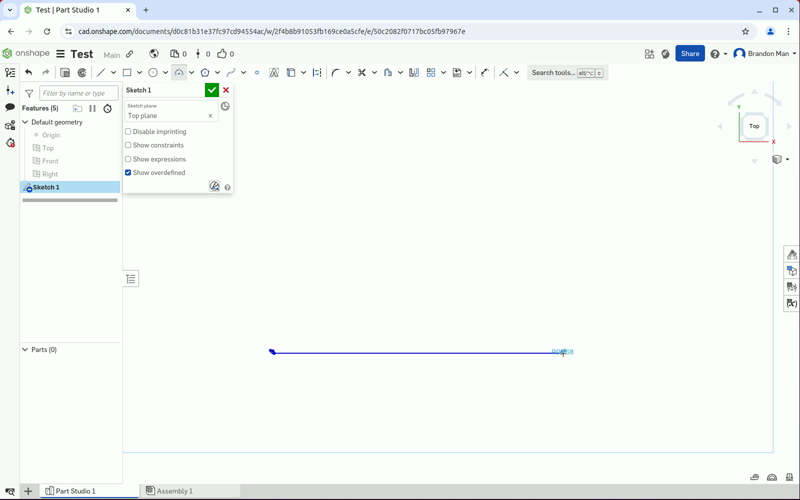
scroll(6)
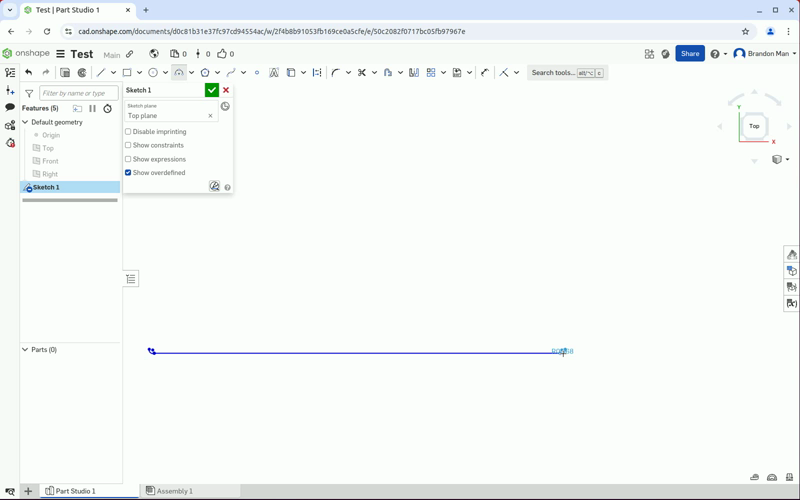
scroll(6)
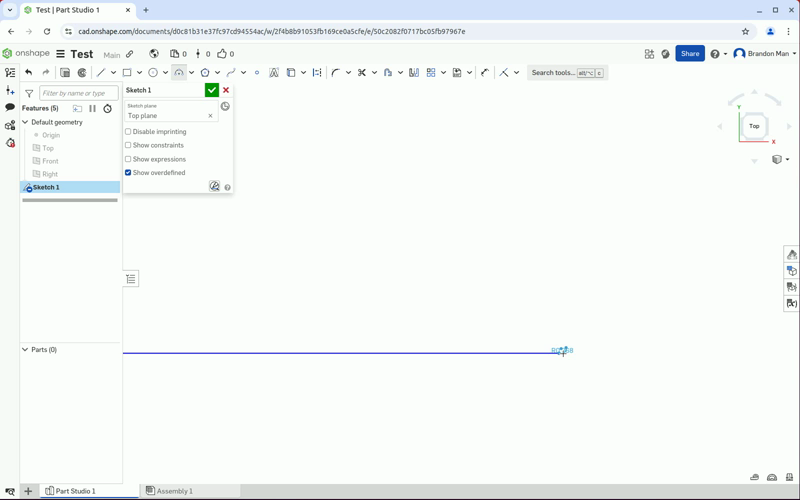
scroll(6)
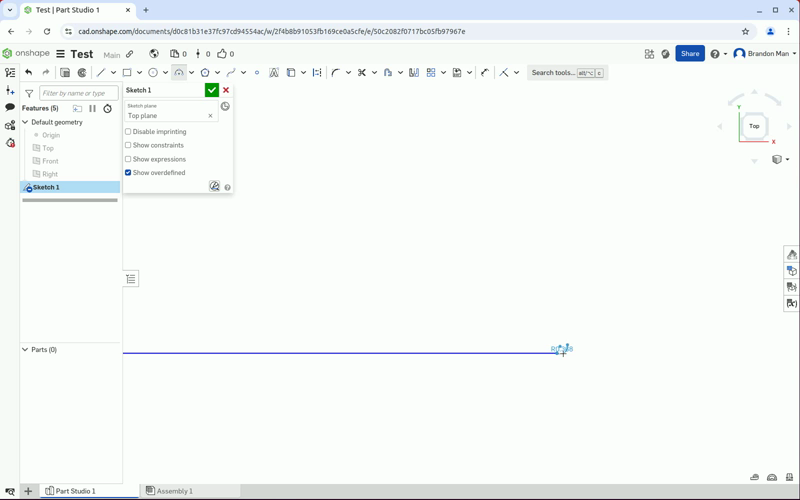
scroll(6)
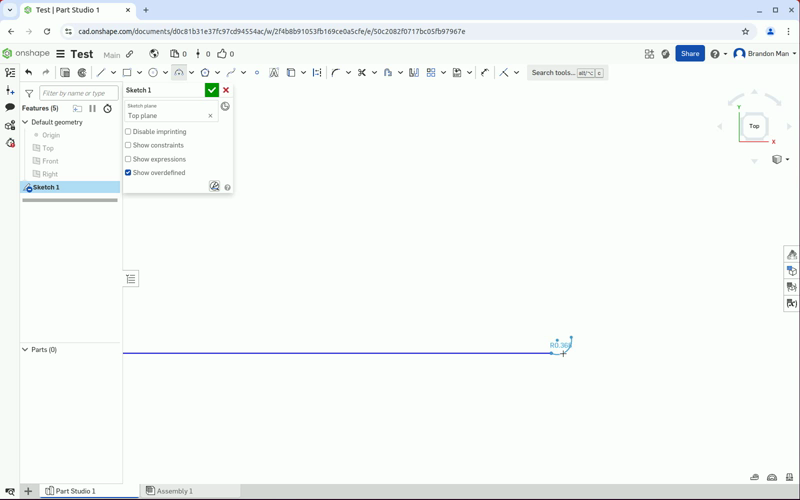
scroll(6)
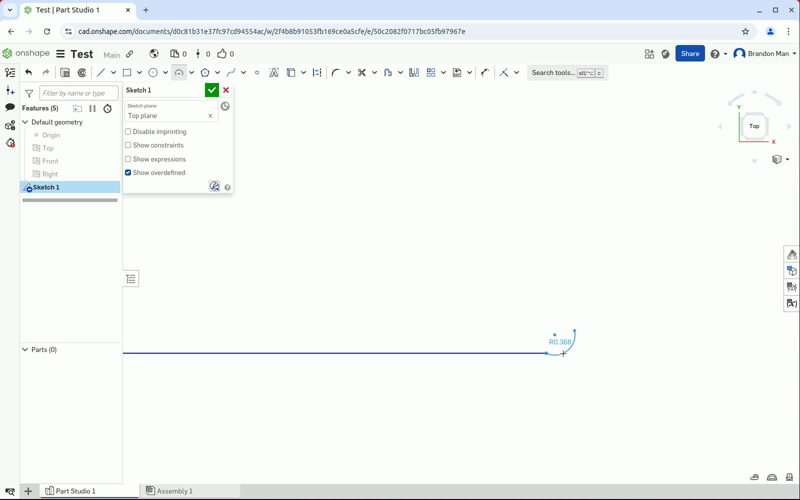
click(563, 353)
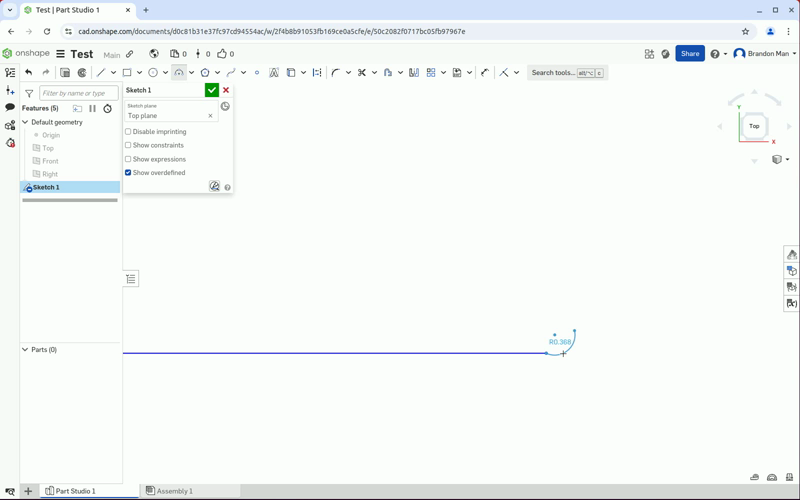
scroll(-6)
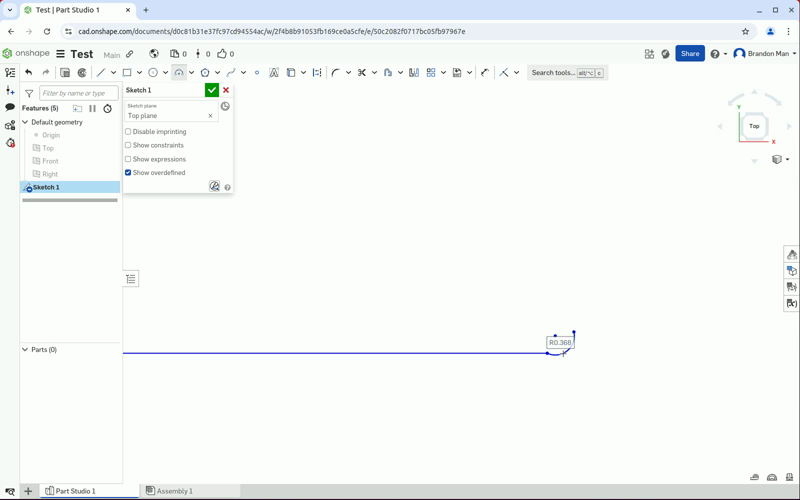
scroll(-6)
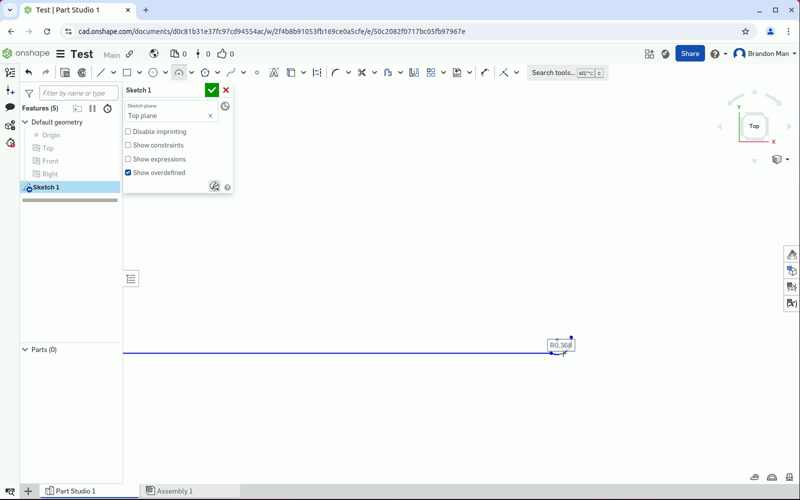
scroll(-6)
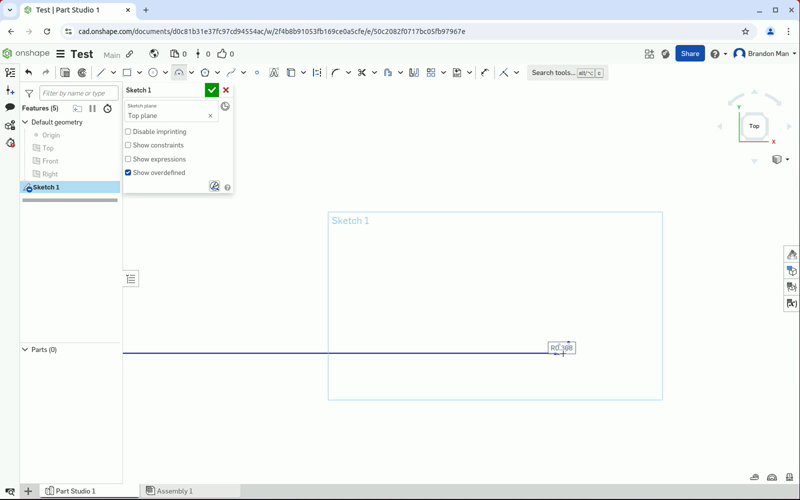
scroll(-6)
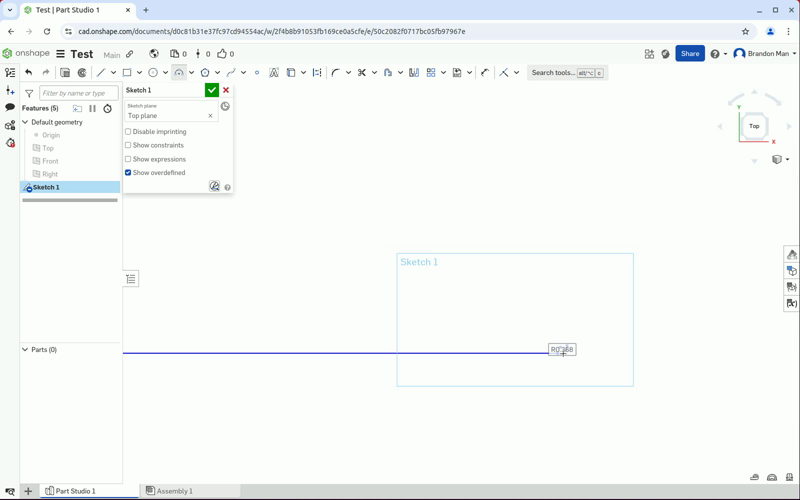
scroll(-6)
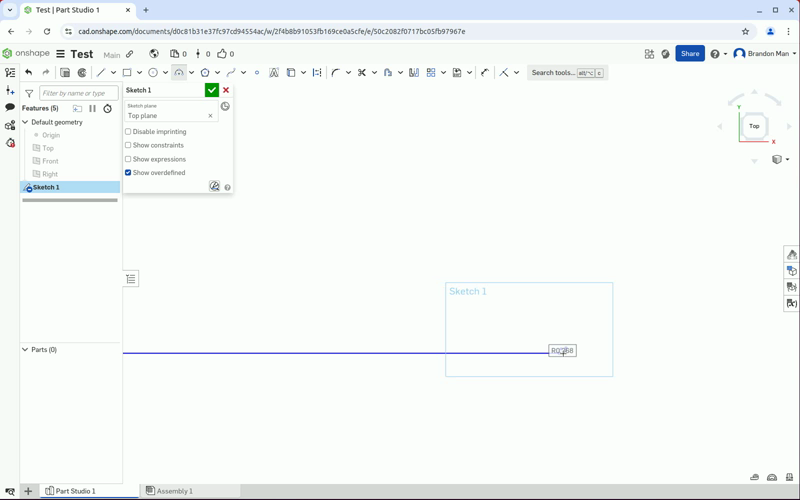
scroll(-6)
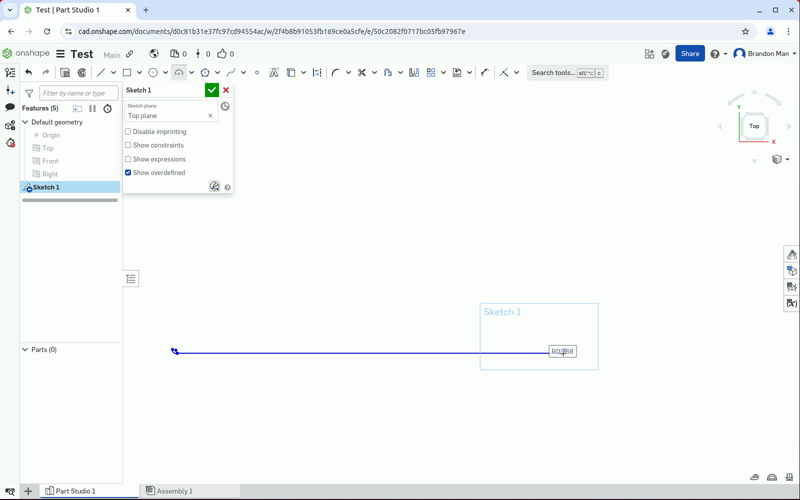
scroll(-6)
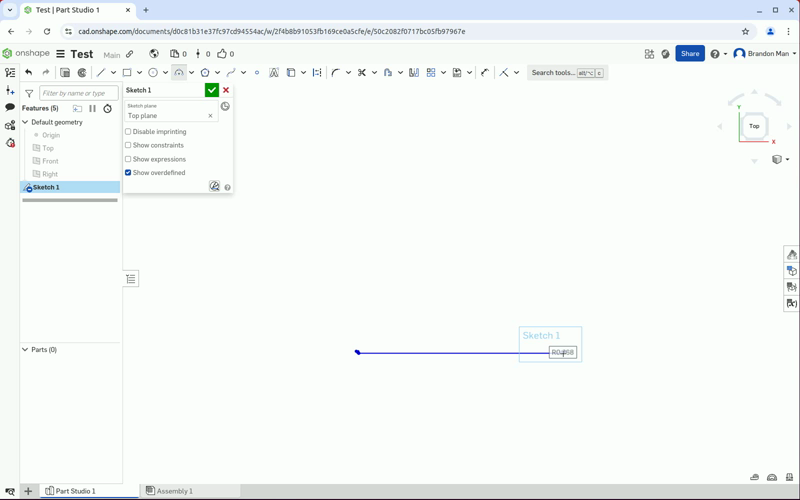
key_up(shift)
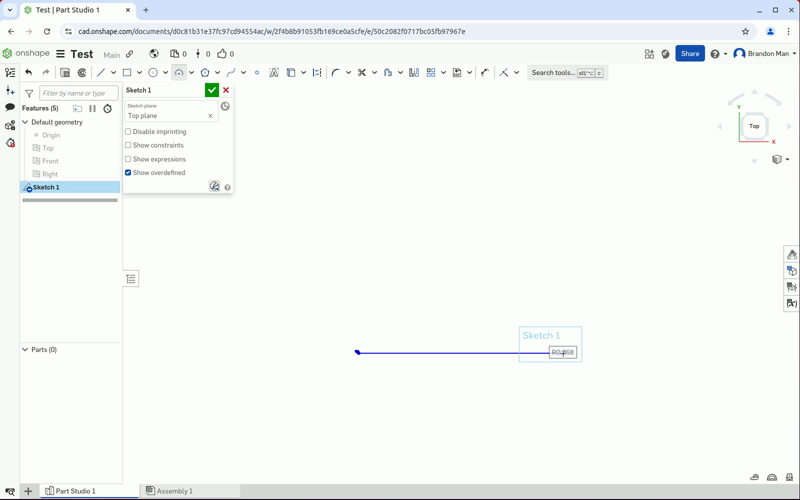
key(esc)
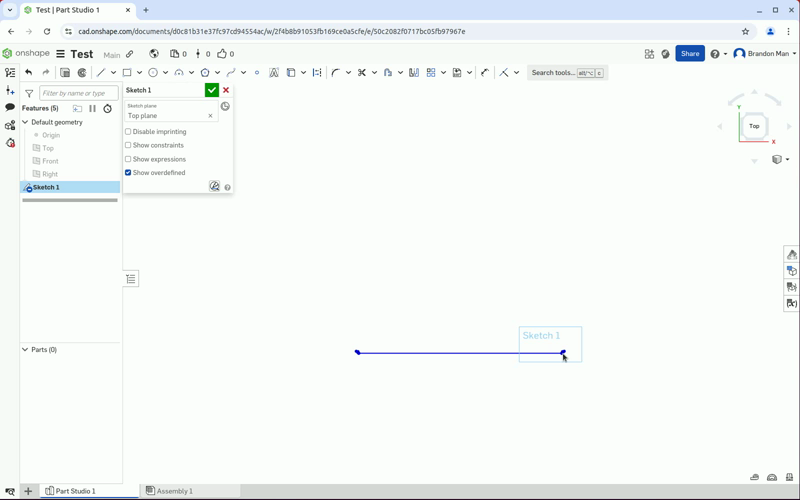
key(l)
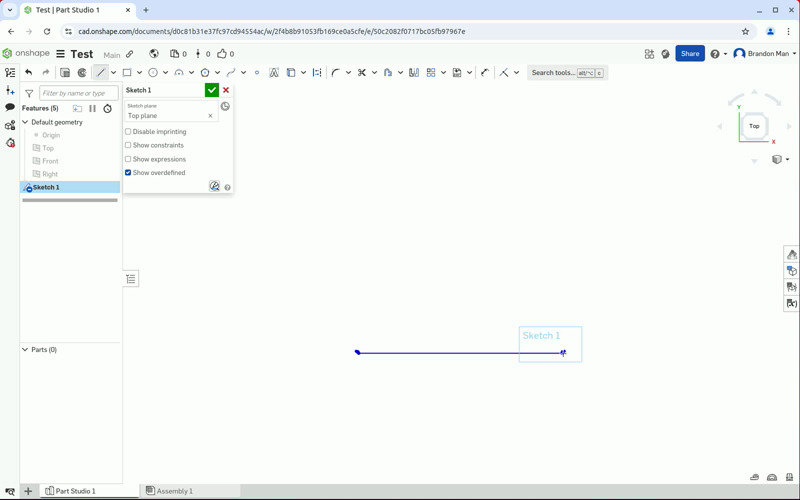
mouse_move(564, 351)
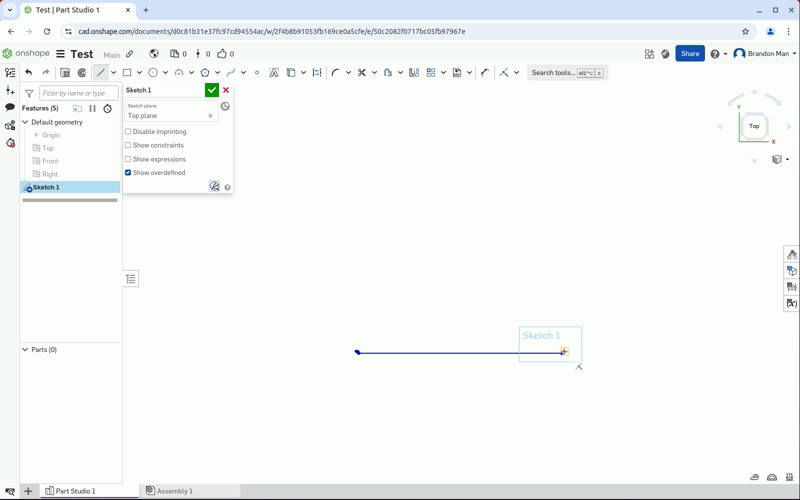
scroll(6)
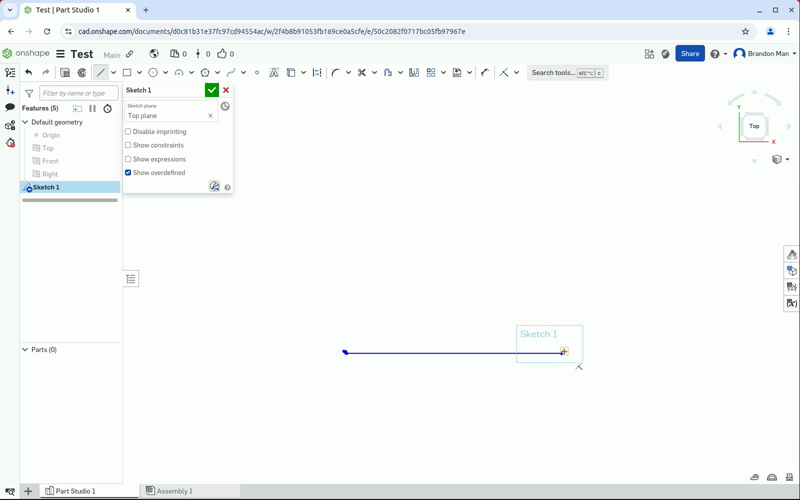
scroll(6)
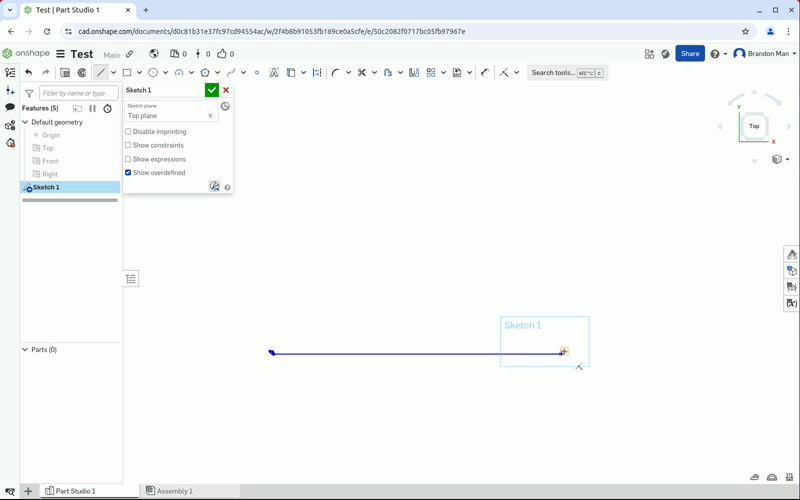
scroll(6)
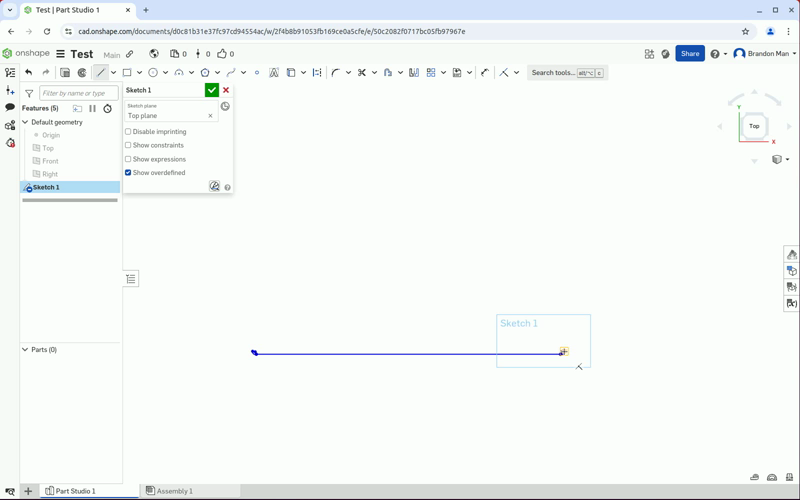
scroll(6)
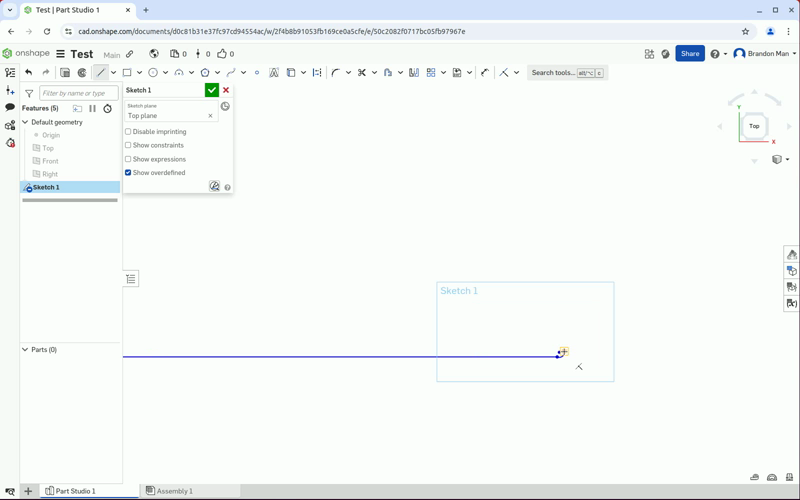
scroll(6)
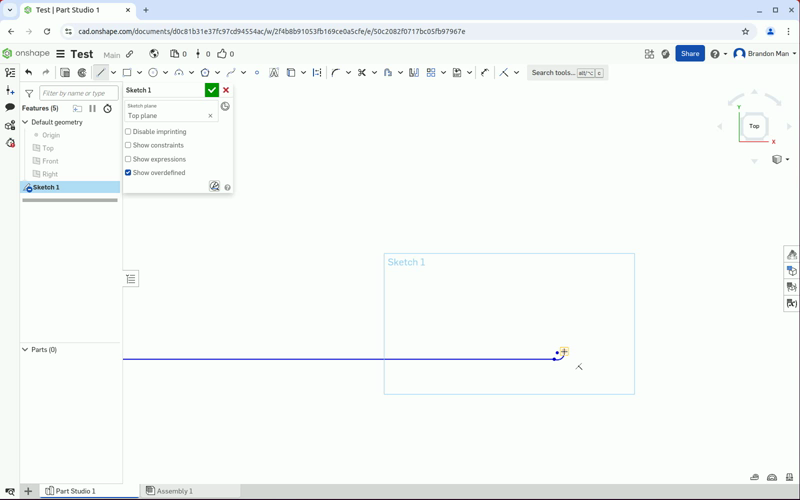
scroll(6)
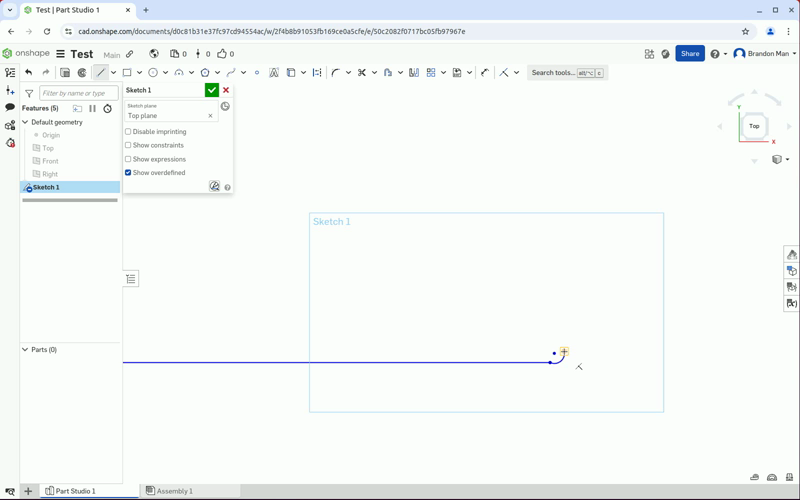
scroll(6)
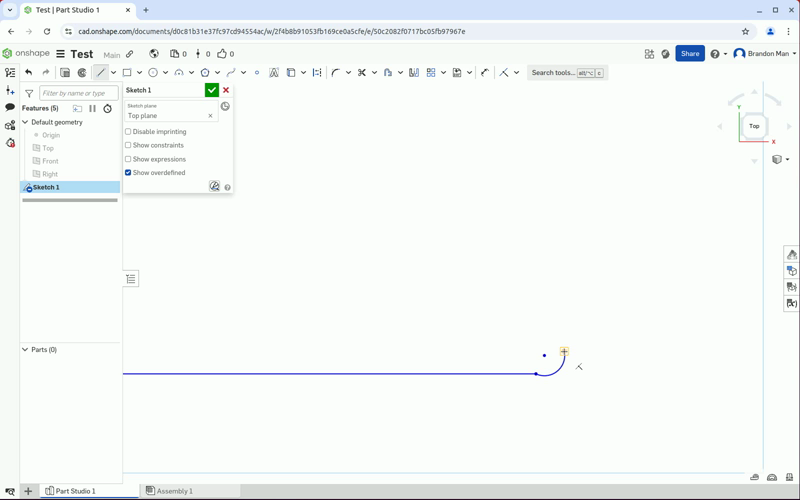
click(564, 351)
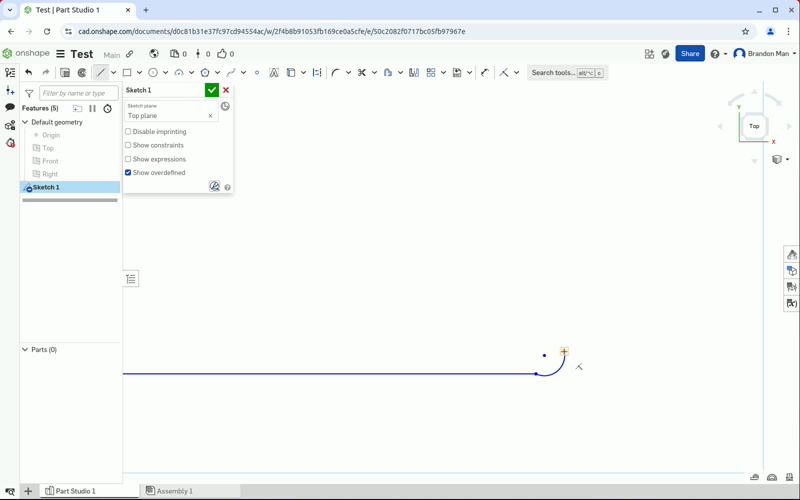
scroll(-6)
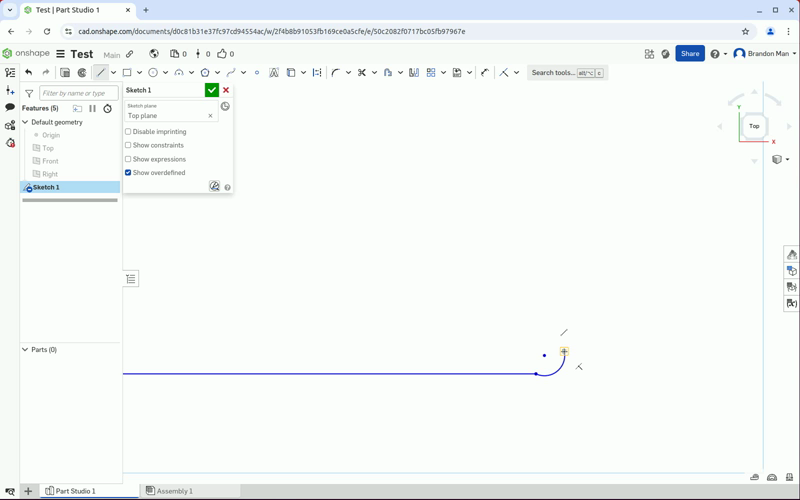
scroll(-6)
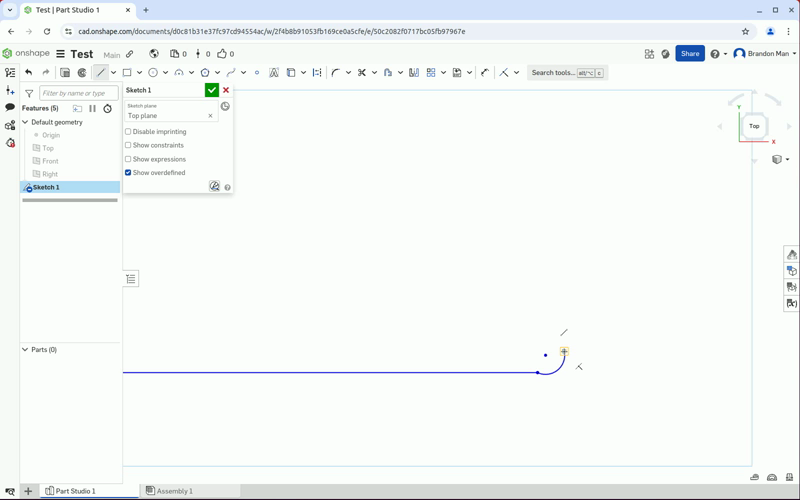
scroll(-6)
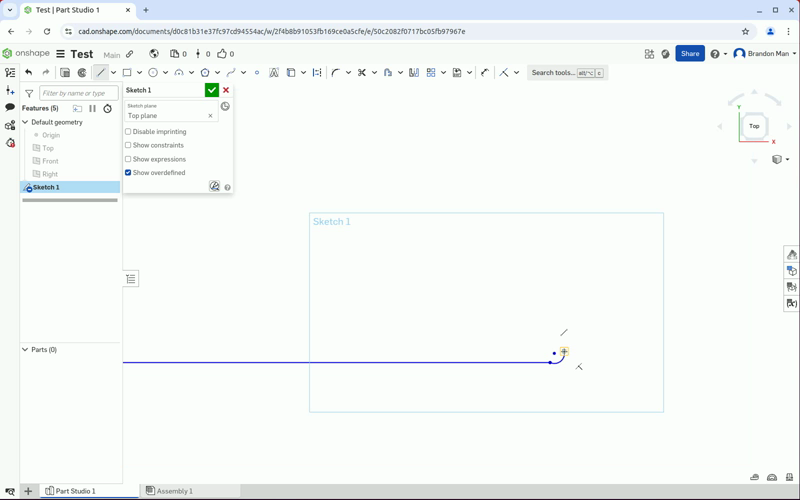
scroll(-6)
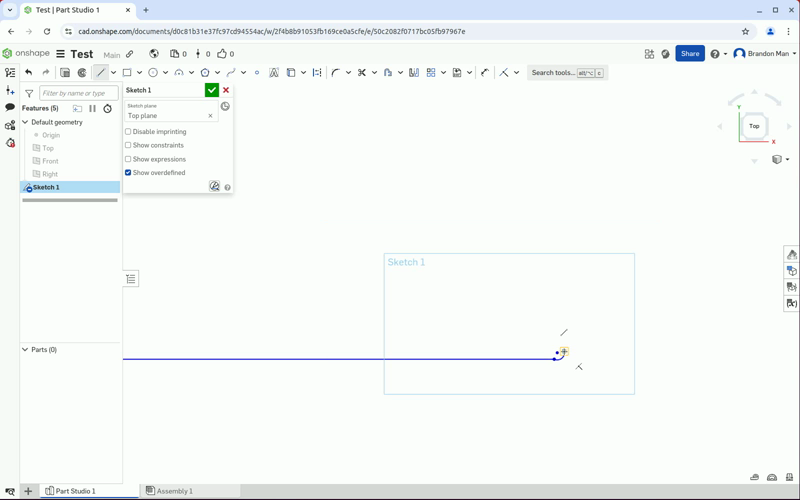
scroll(-6)
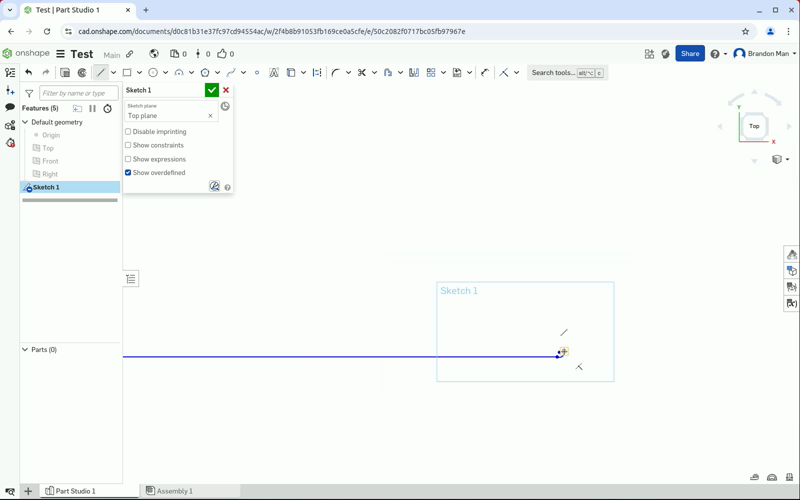
scroll(-6)
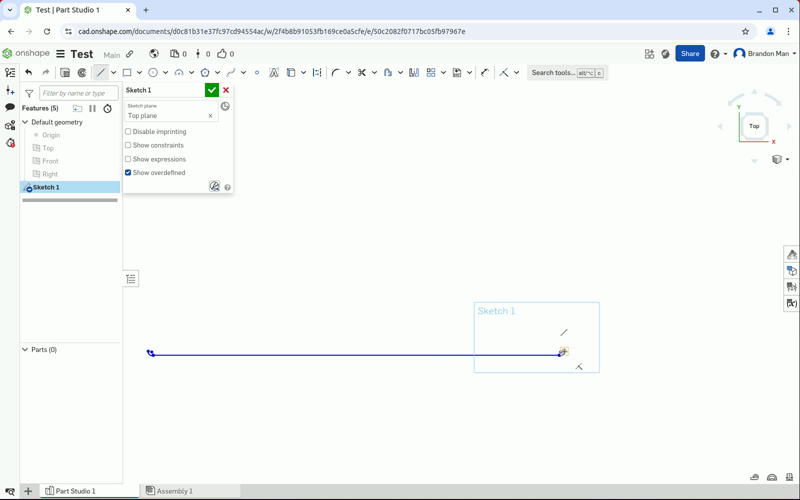
scroll(-6)
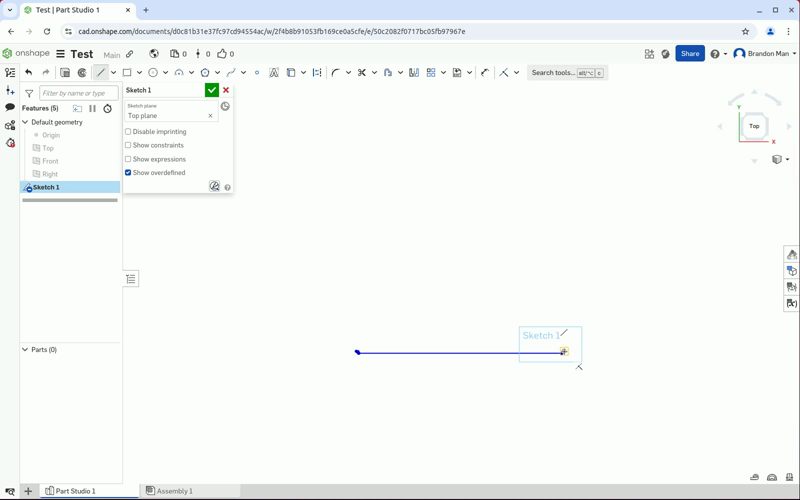
key_down(shift)
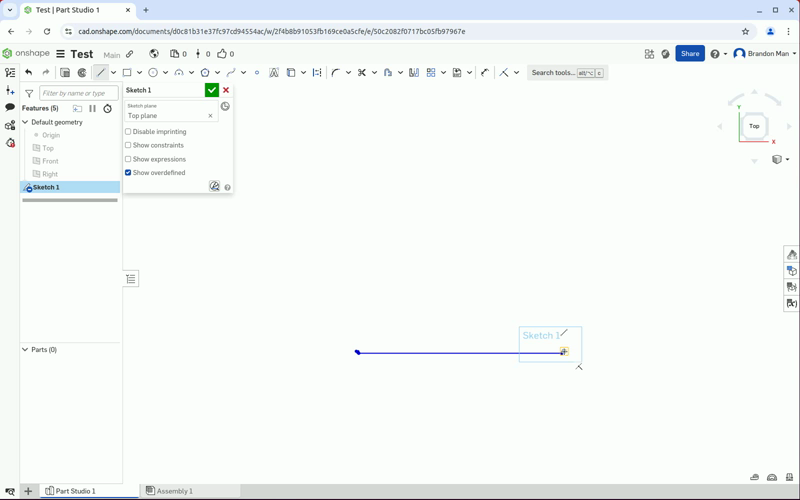
mouse_move(589, 351)
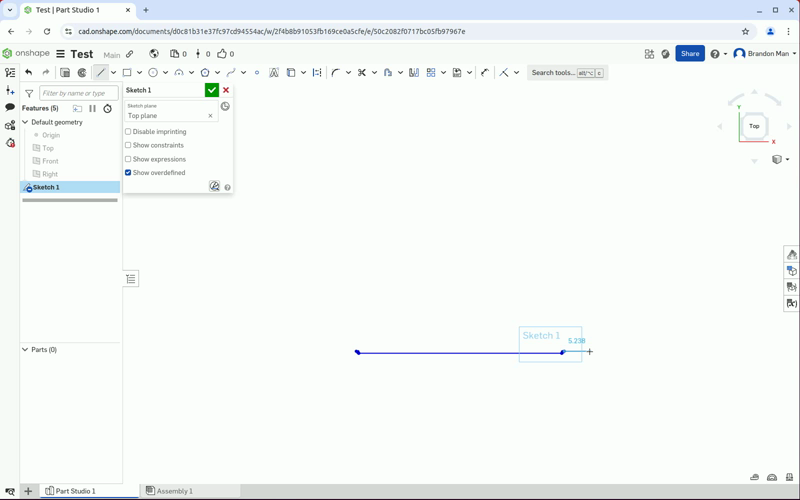
mouse_move(564, 335)
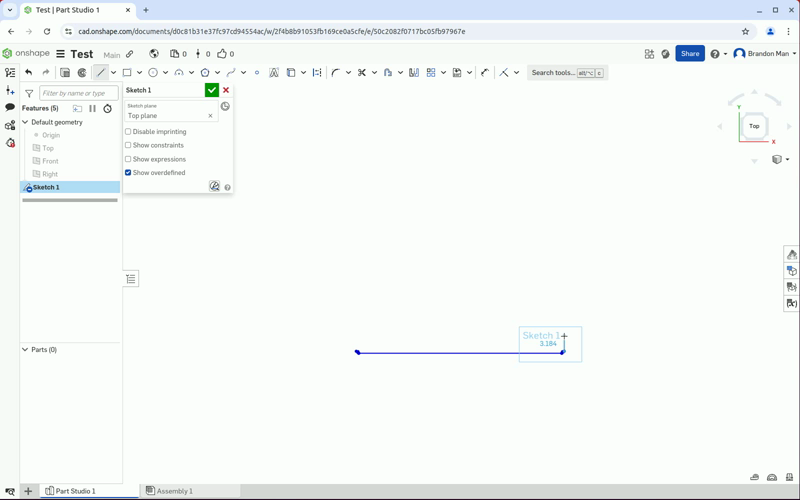
click(564, 335)
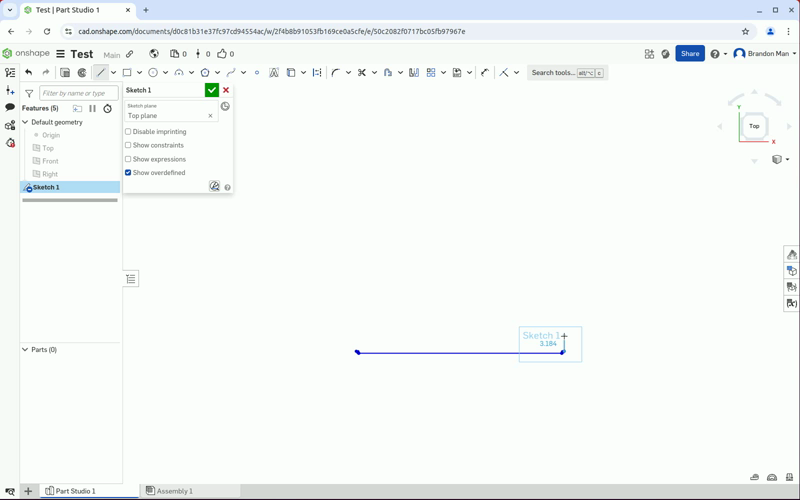
key_up(shift)
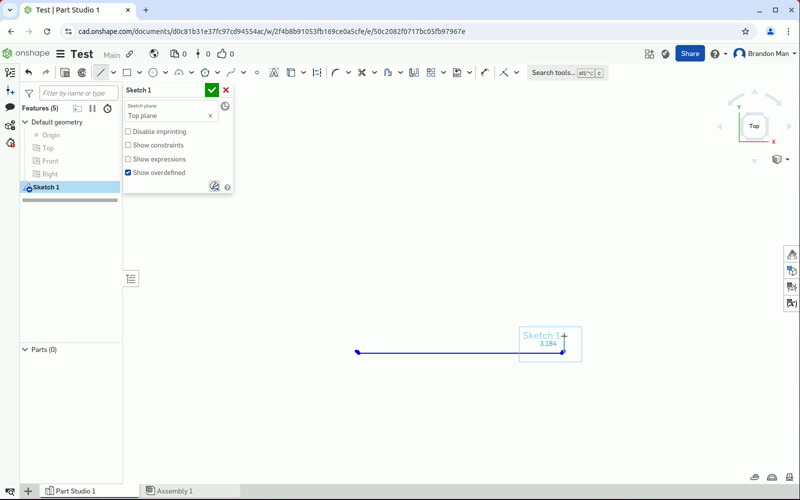
key_down(shift)
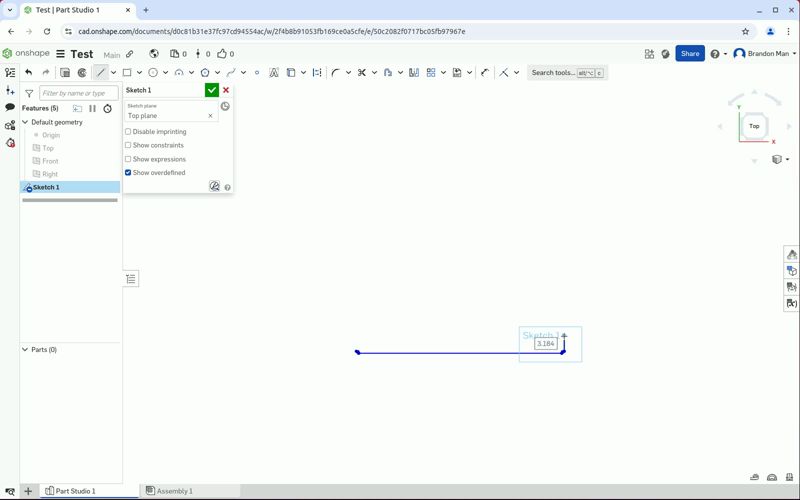
mouse_move(356, 335)
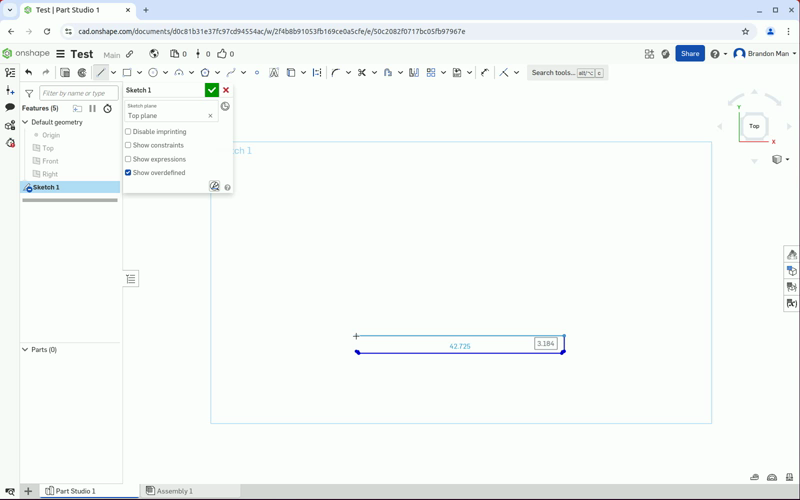
click(356, 335)
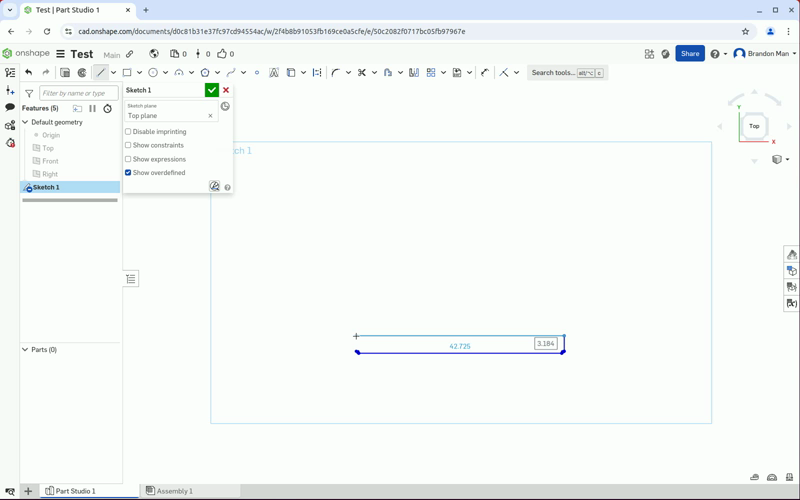
key_up(shift)
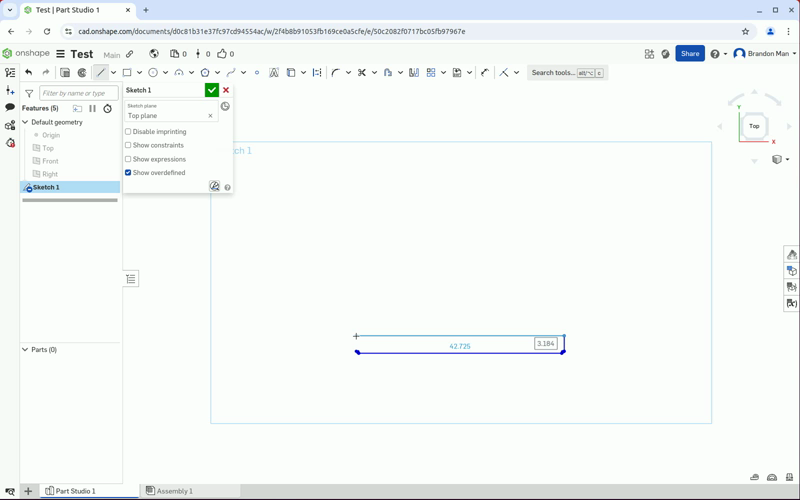
mouse_move(386, 335)
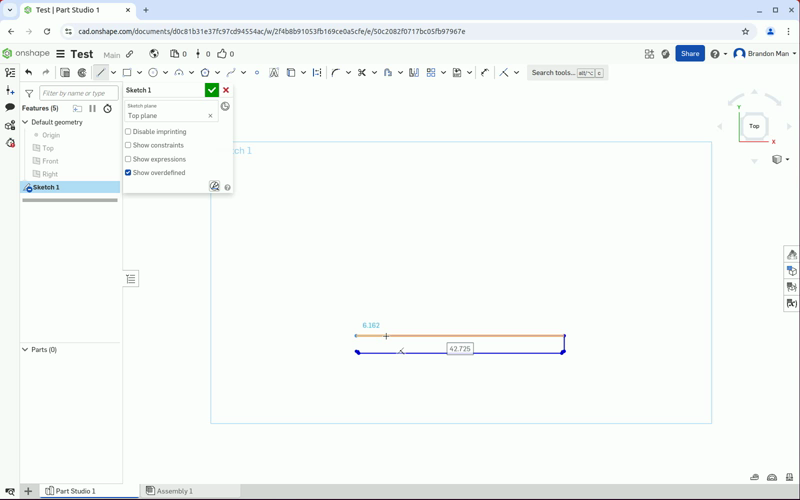
key_down(shift)
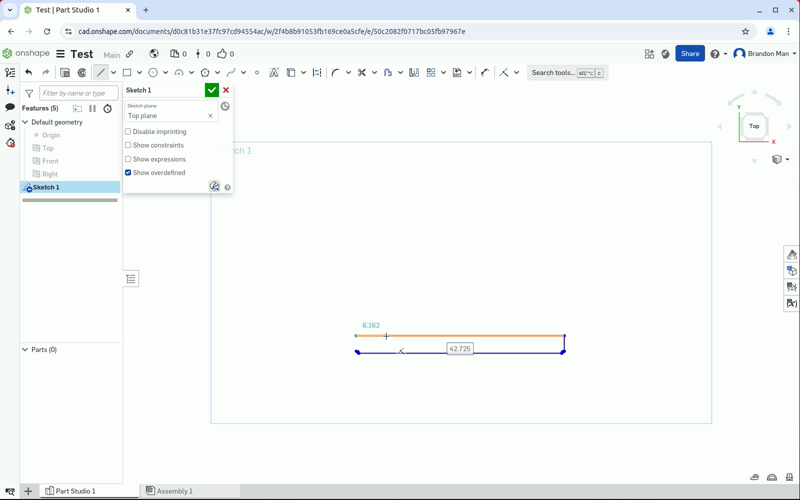
mouse_move(356, 351)
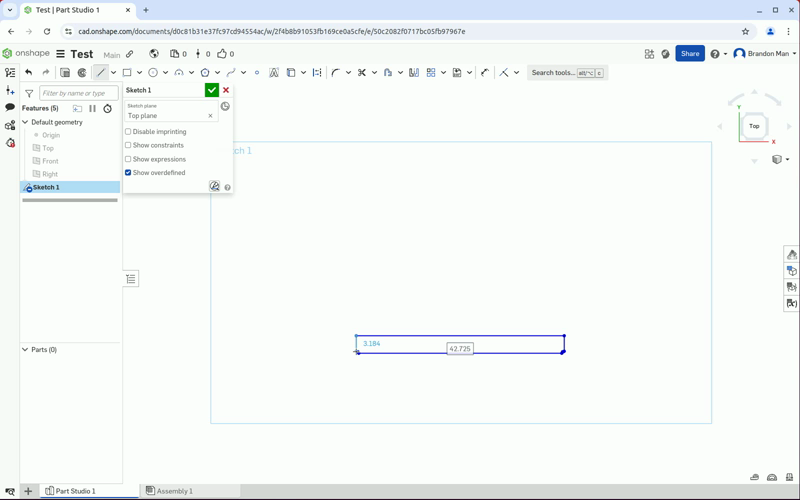
scroll(6)
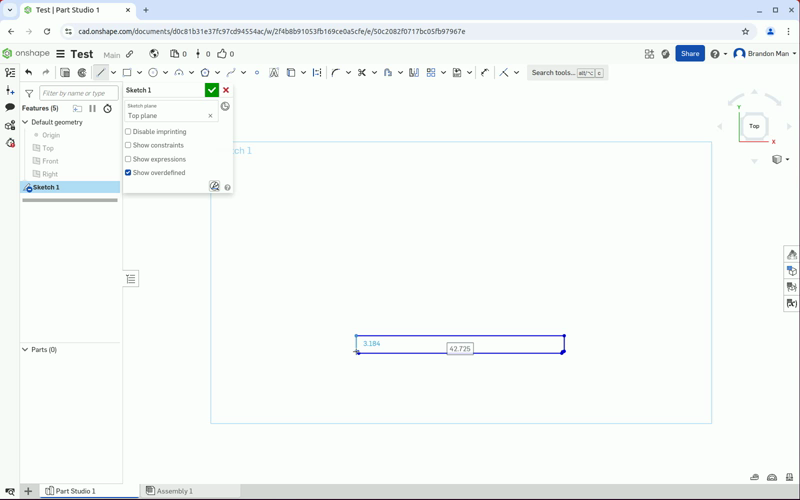
scroll(6)
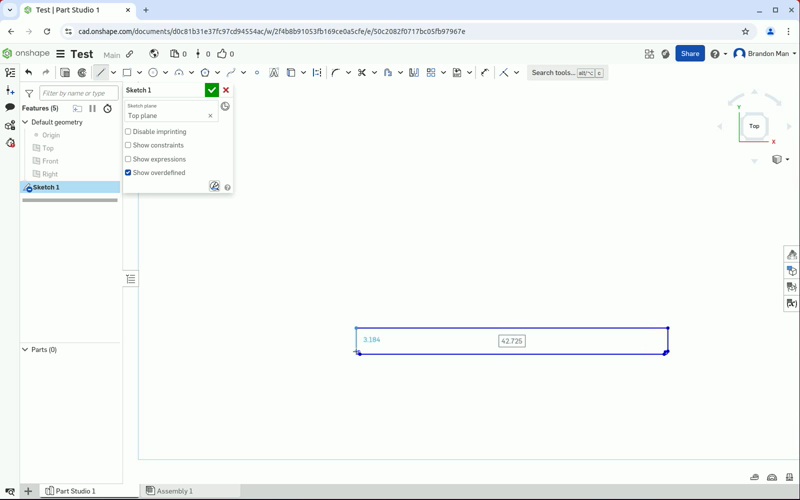
scroll(6)
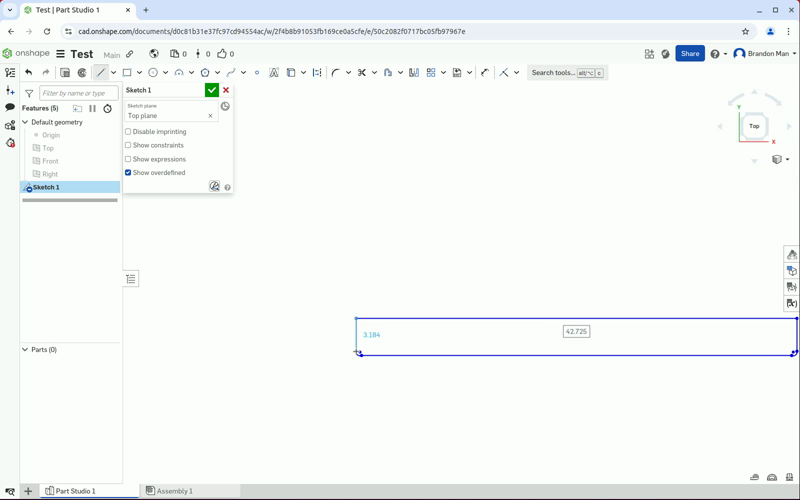
scroll(6)
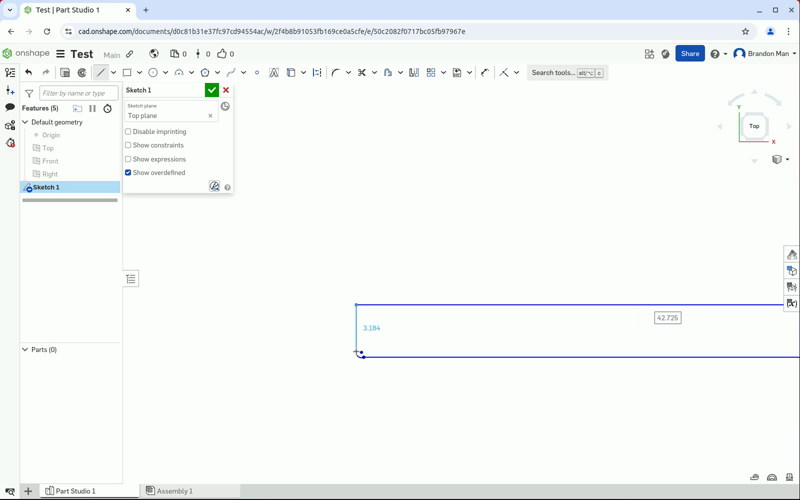
scroll(6)
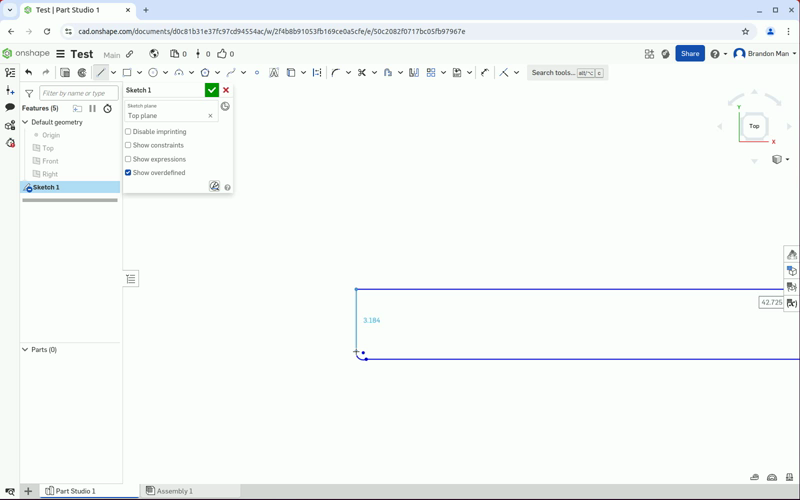
scroll(6)
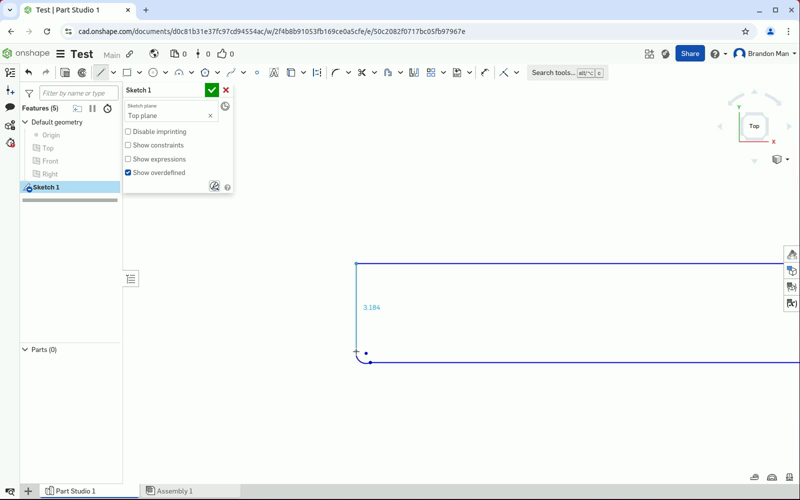
scroll(6)
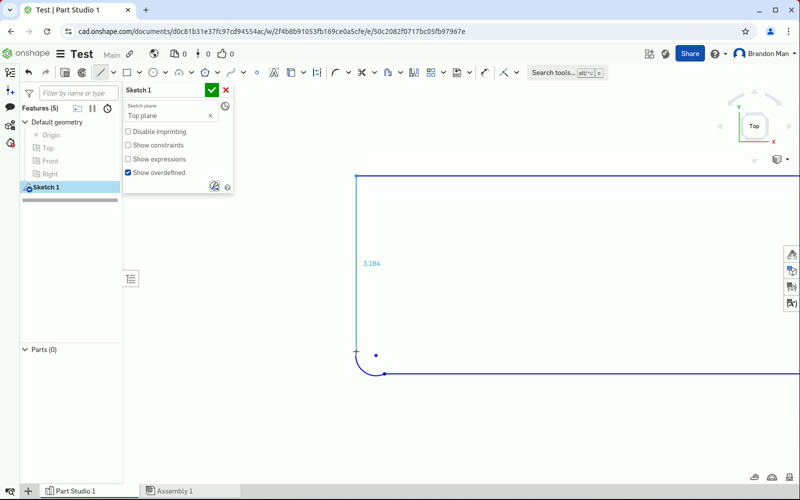
key_up(shift)
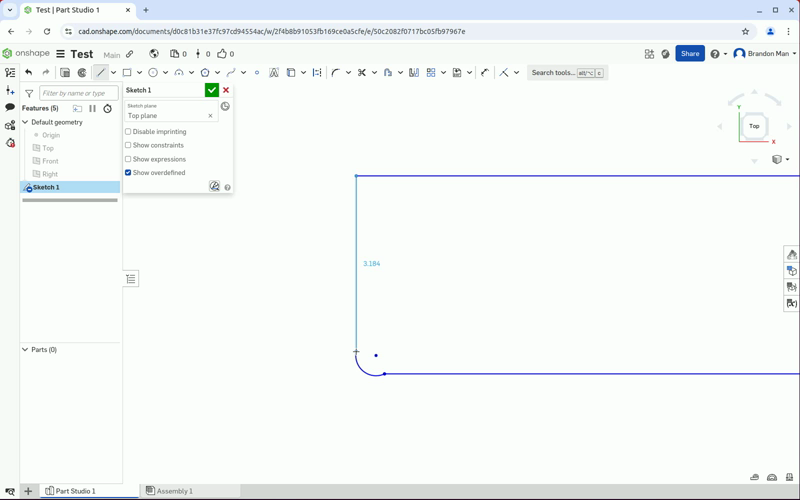
click(356, 351)
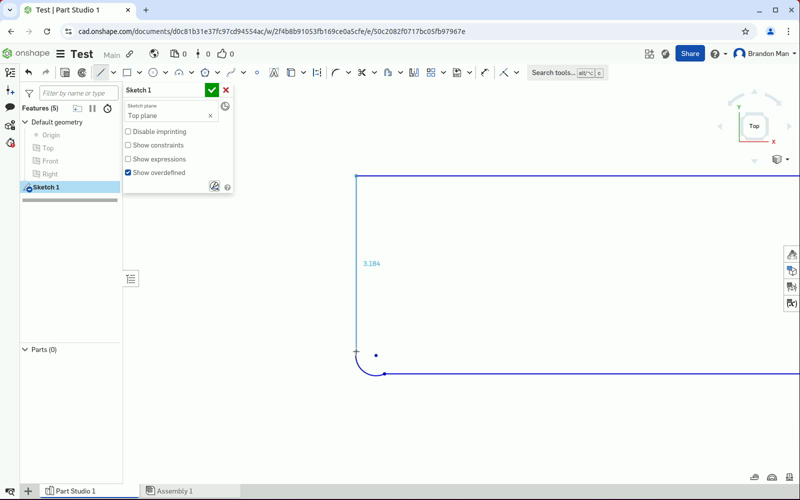
scroll(-6)
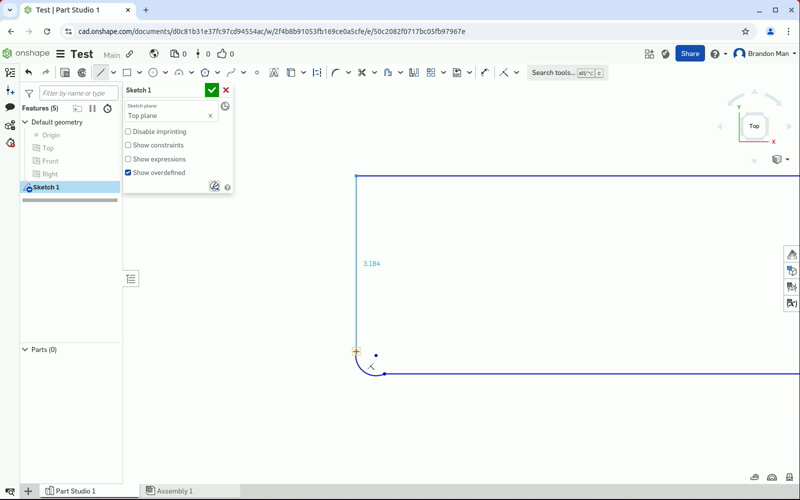
scroll(-6)
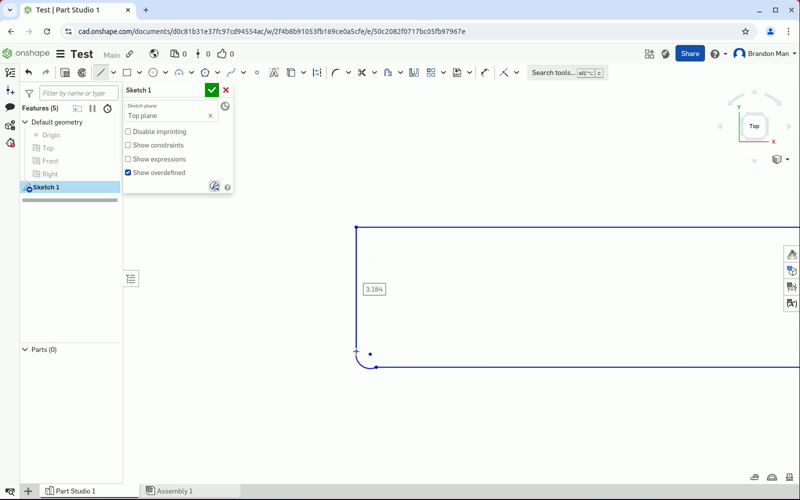
scroll(-6)
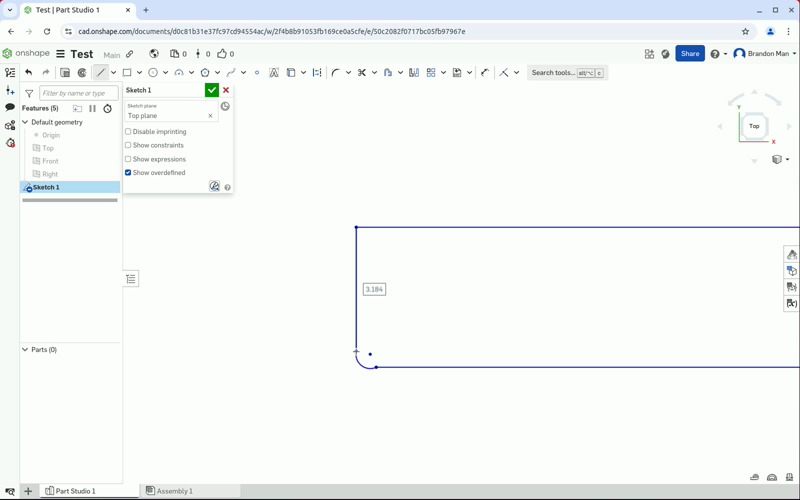
scroll(-6)
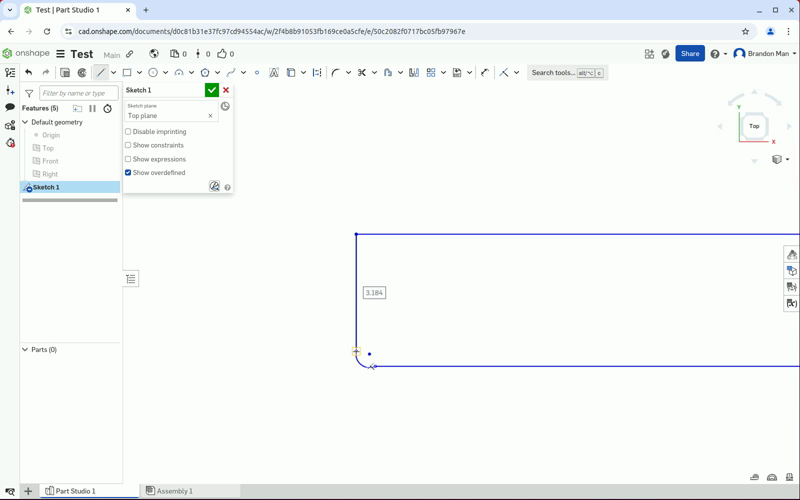
scroll(-6)
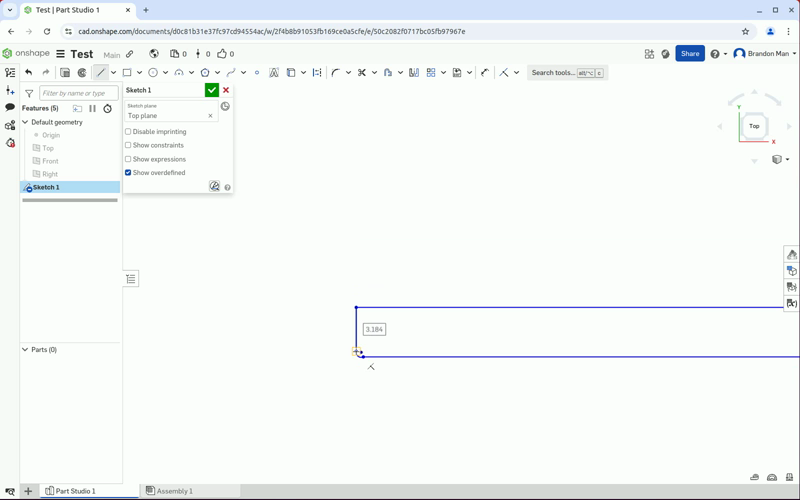
scroll(-6)
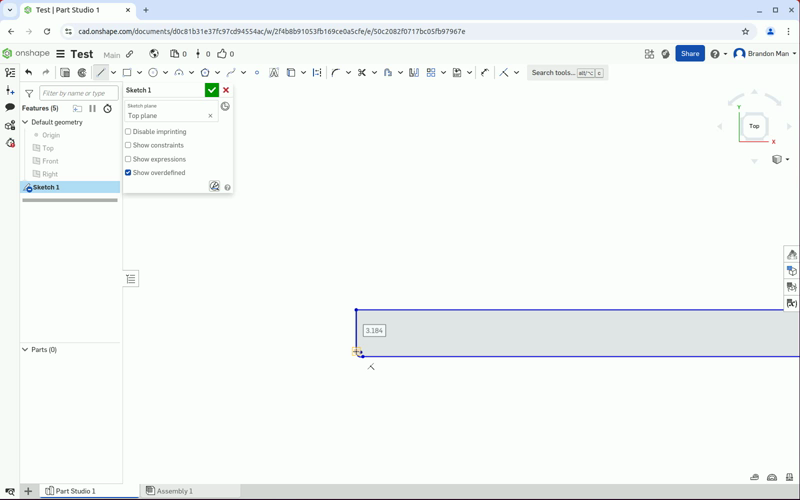
scroll(-6)
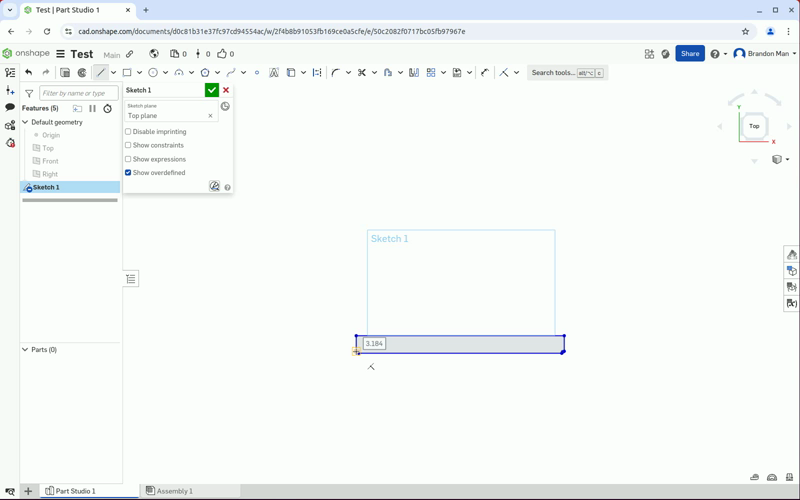
key(esc)
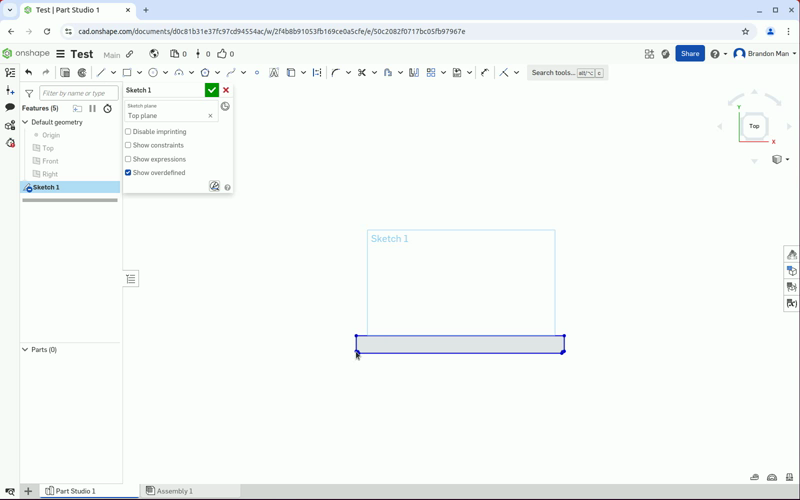
mouse_move(499, 349)
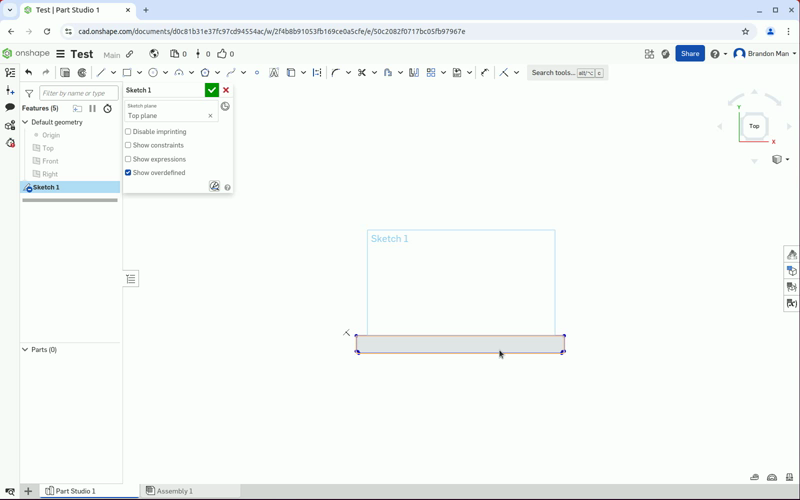
click(499, 349)
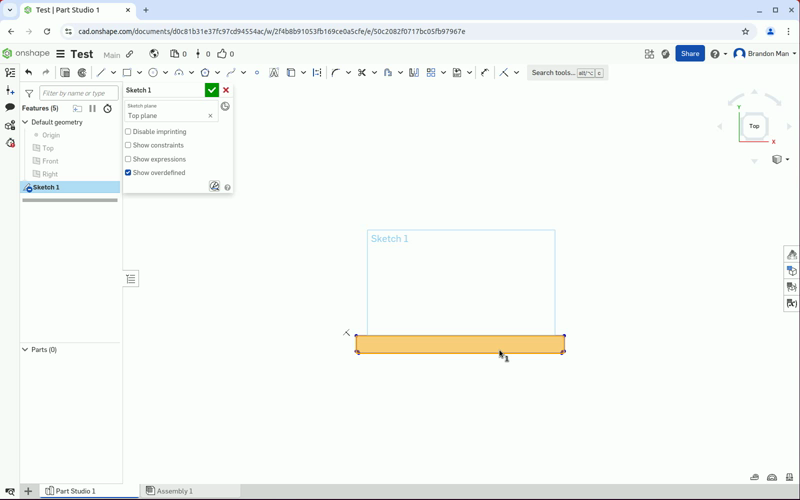
mouse_move(73, 352)
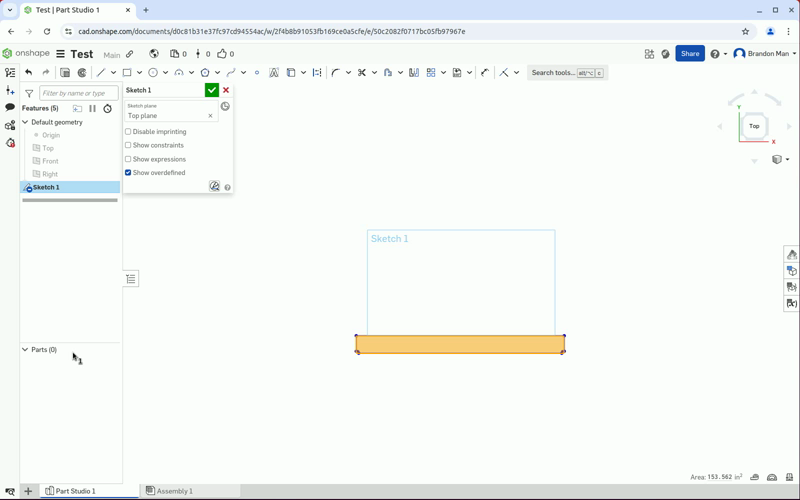
key(shift+y)
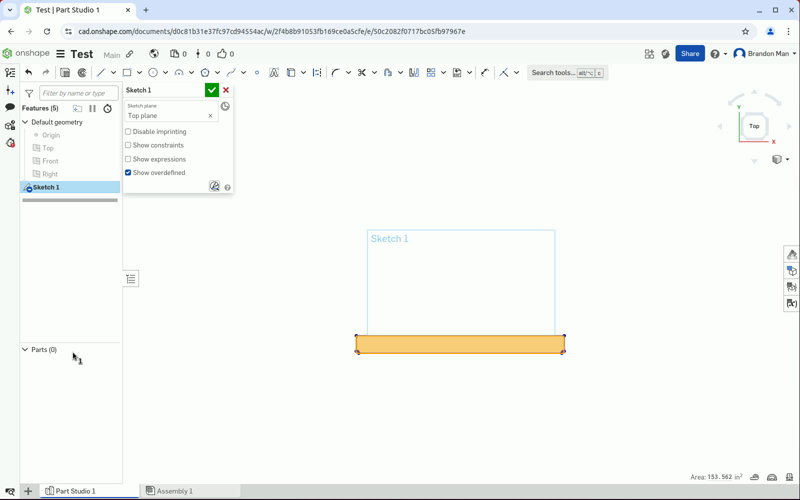
key(shift+e)
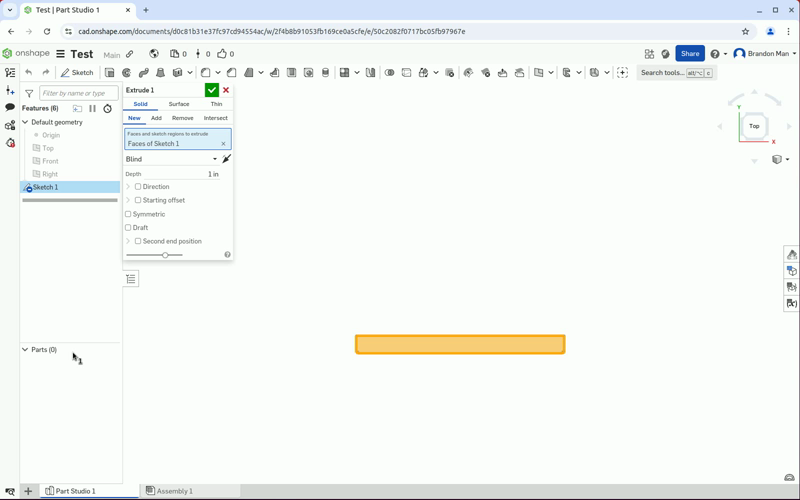
mouse_move(143, 106)
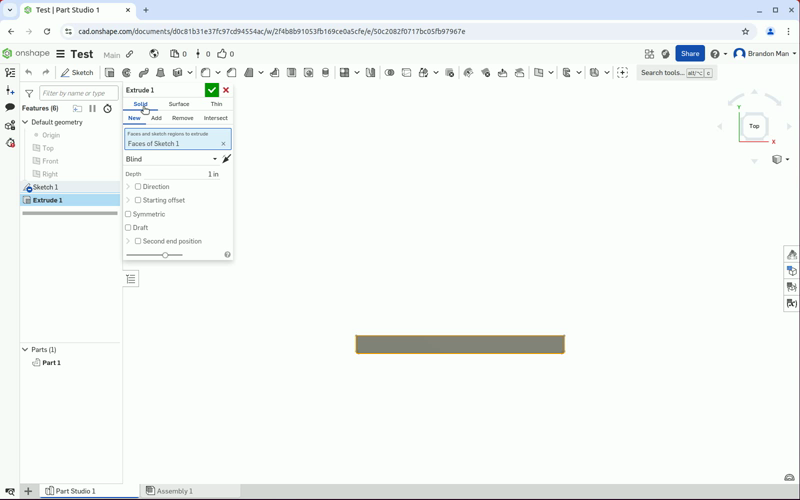
click(143, 106)
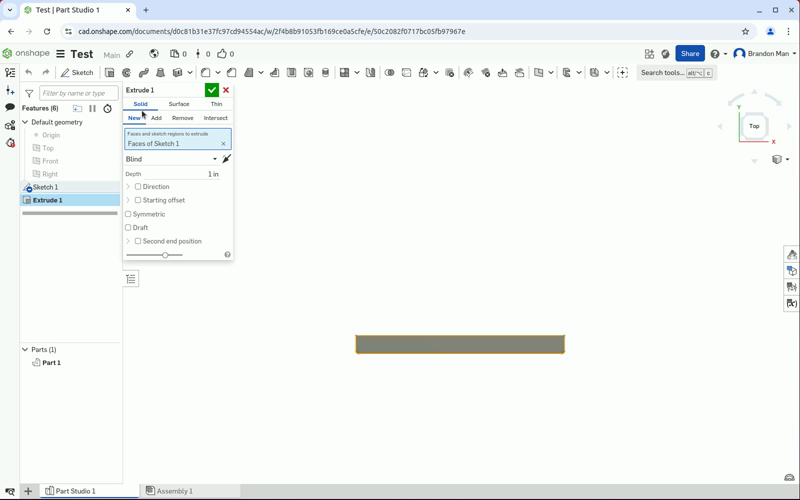
mouse_move(137, 120)
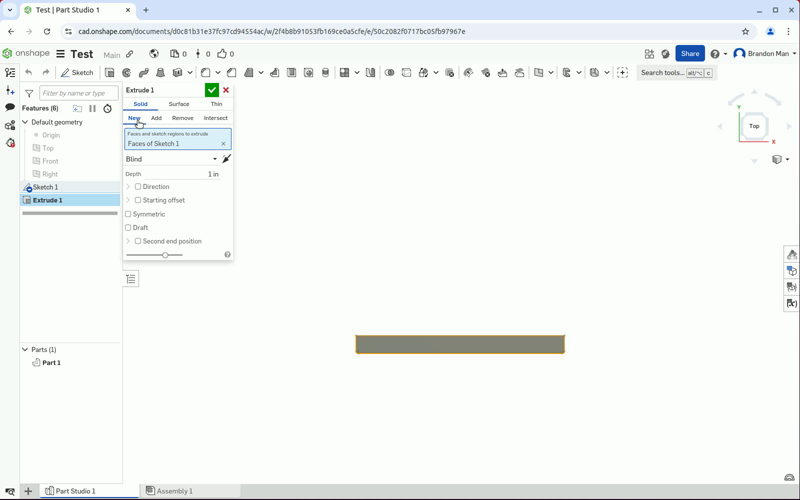
click(137, 120)
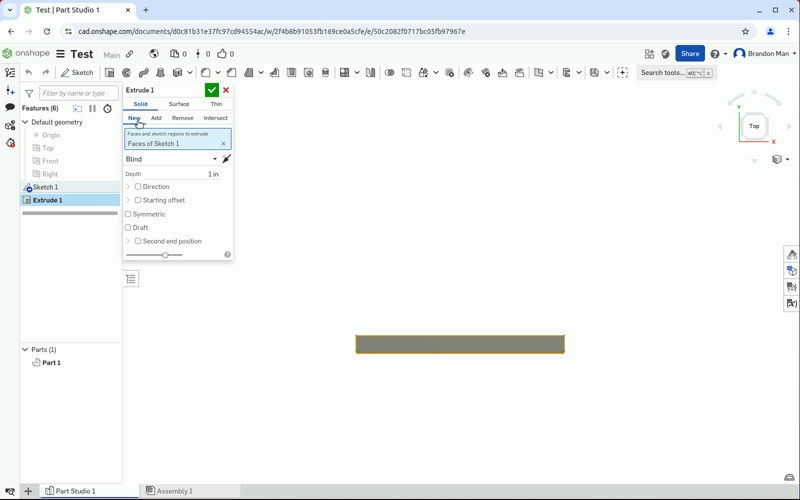
key(tab, 4)
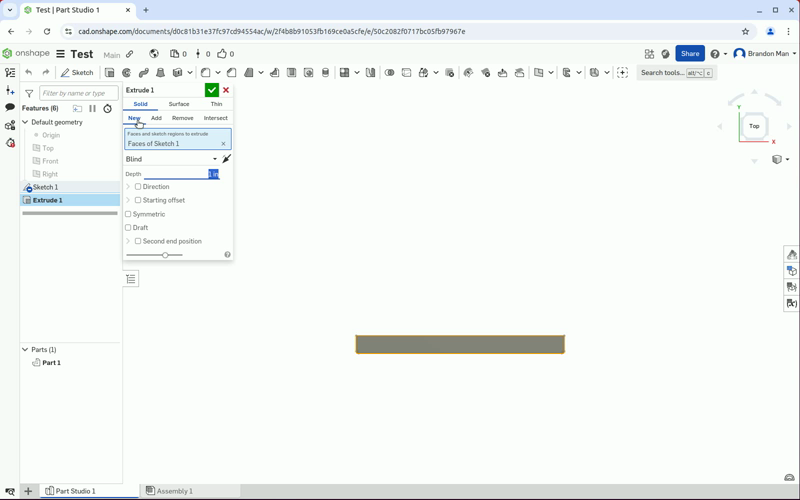
text(0.481)
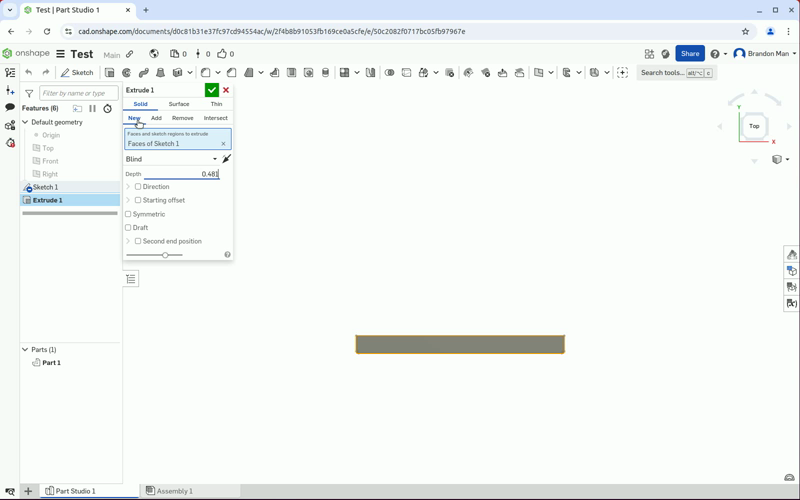
key(enter)
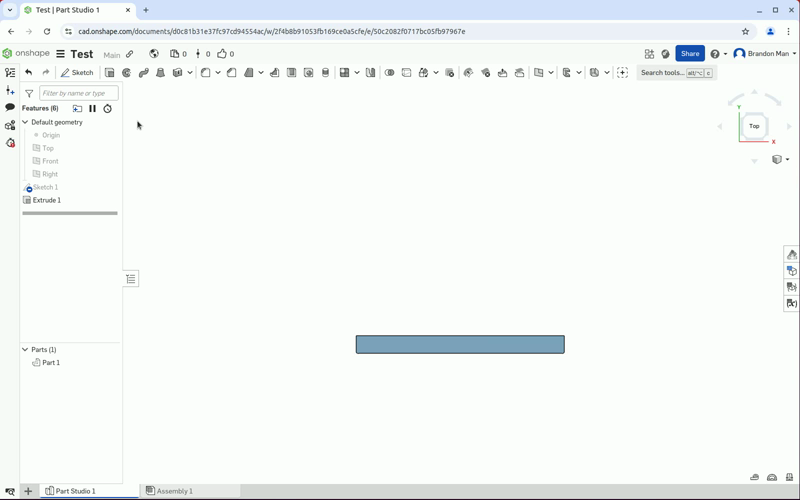
key(shift+h)
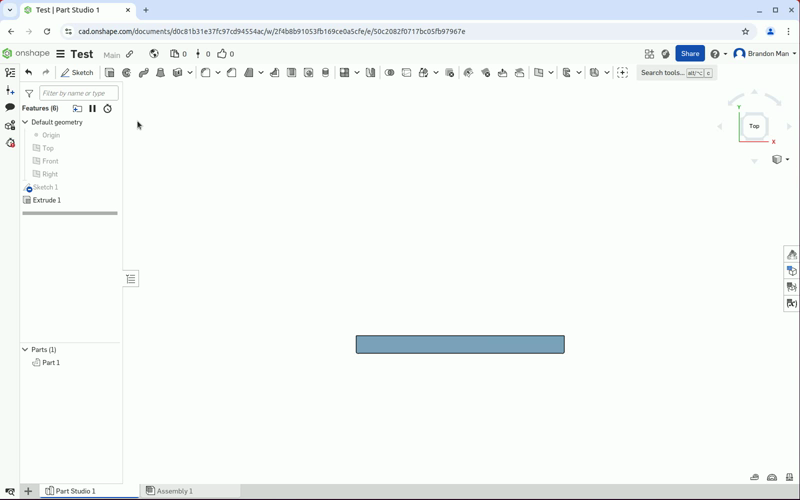
key(shift+h)
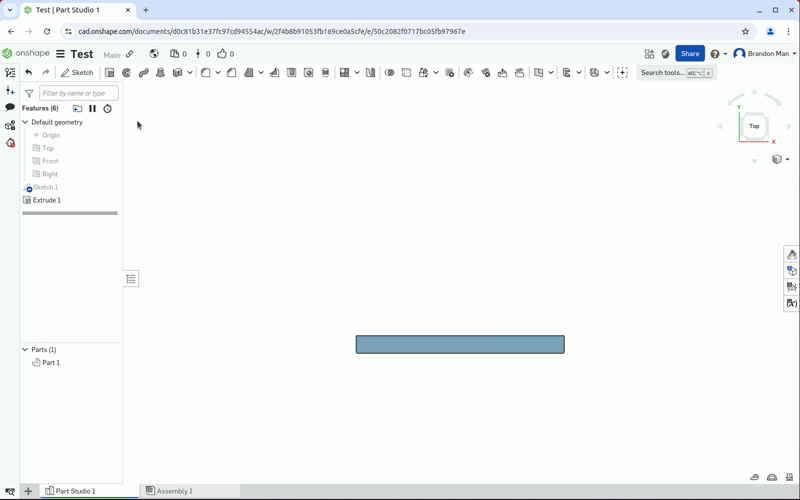
mouse_move(73, 189)
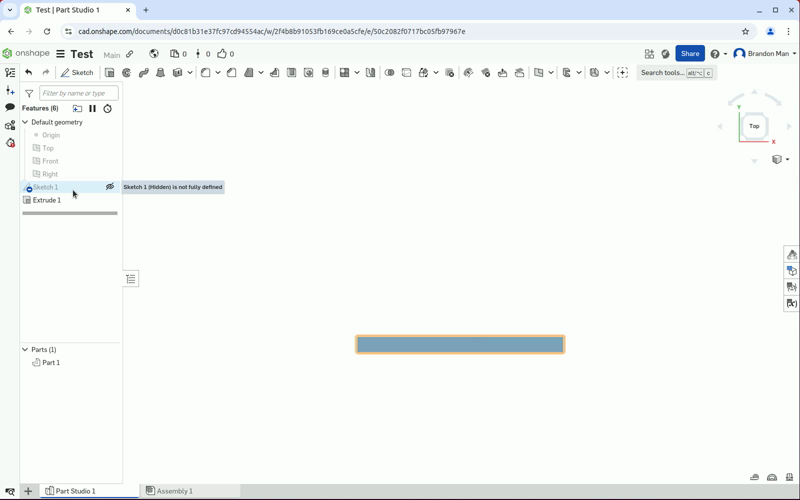
click(73, 189)
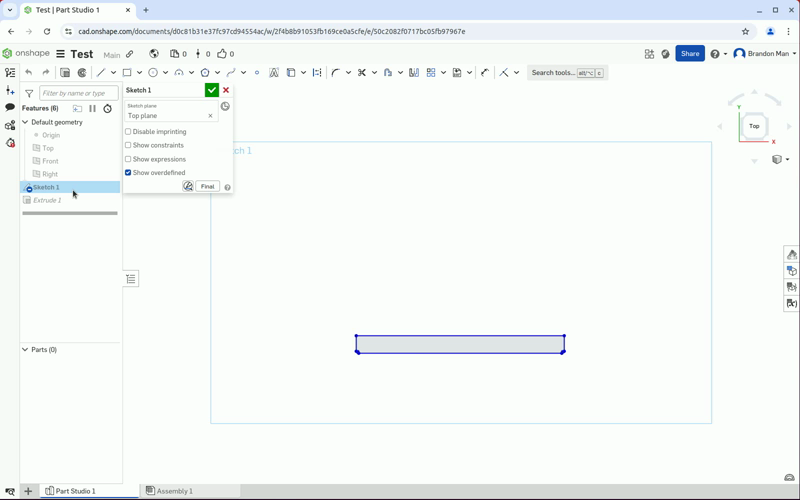
mouse_move(229, 92)
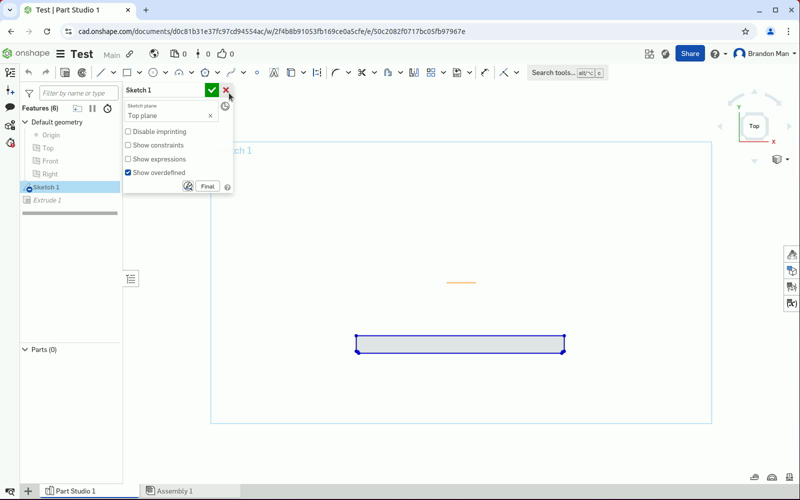
click(229, 92)
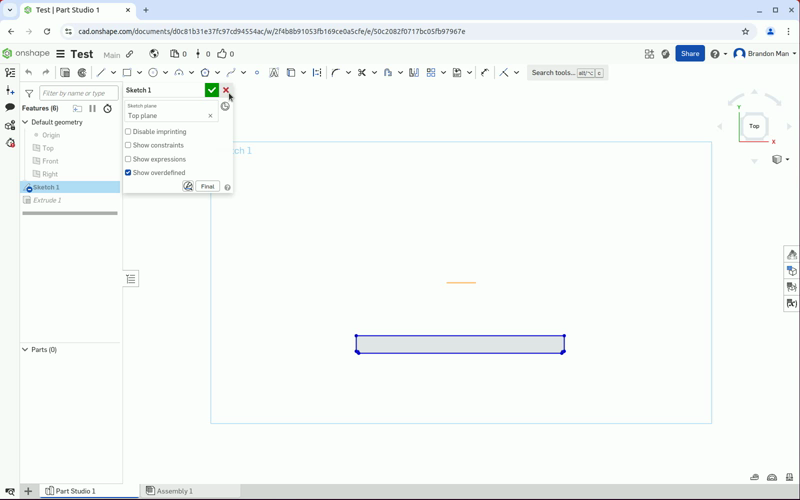
key(shift+s)
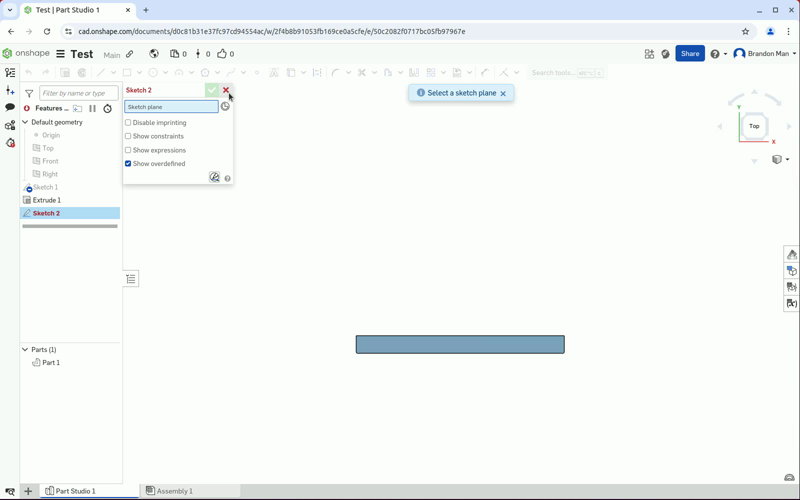
mouse_move(73, 150)
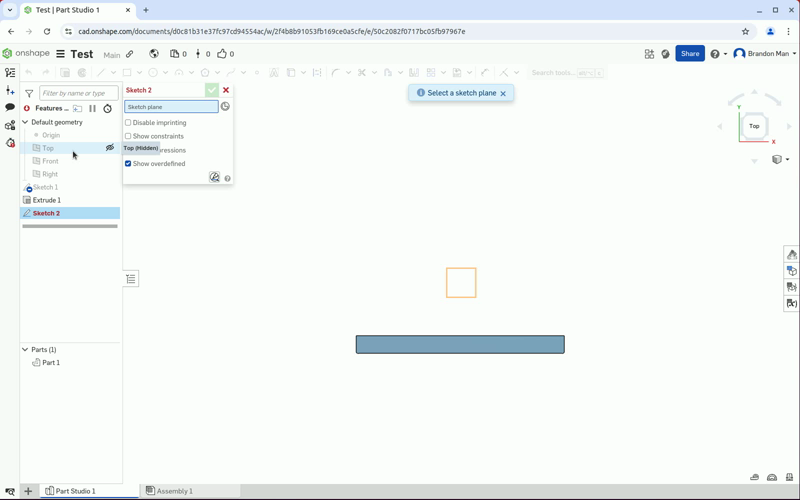
click(73, 150)
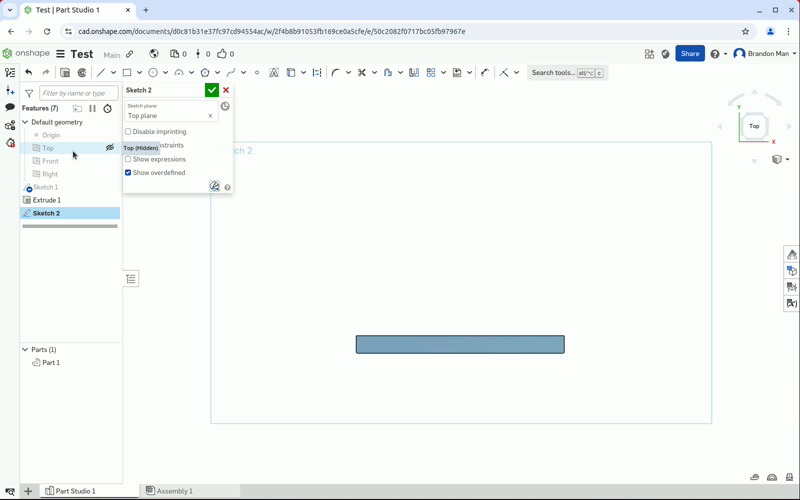
mouse_move(73, 352)
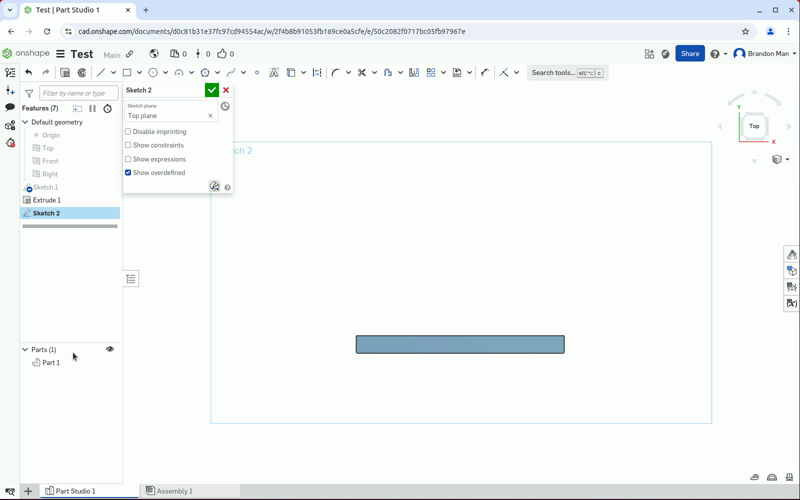
key(y)
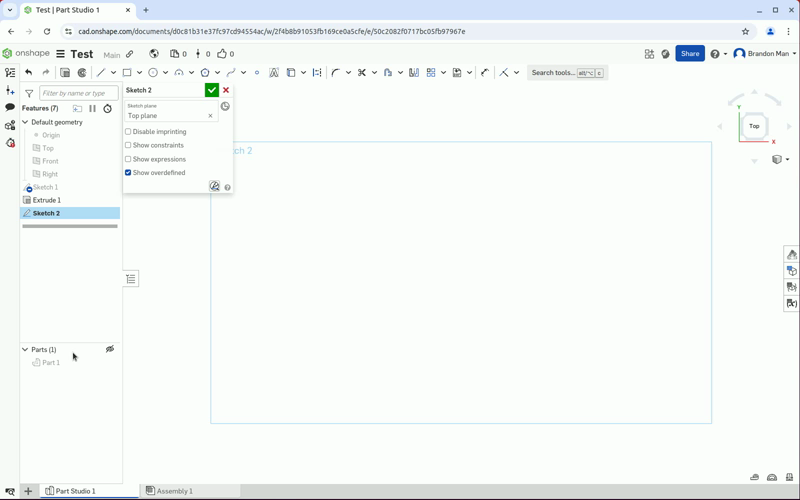
key(l)
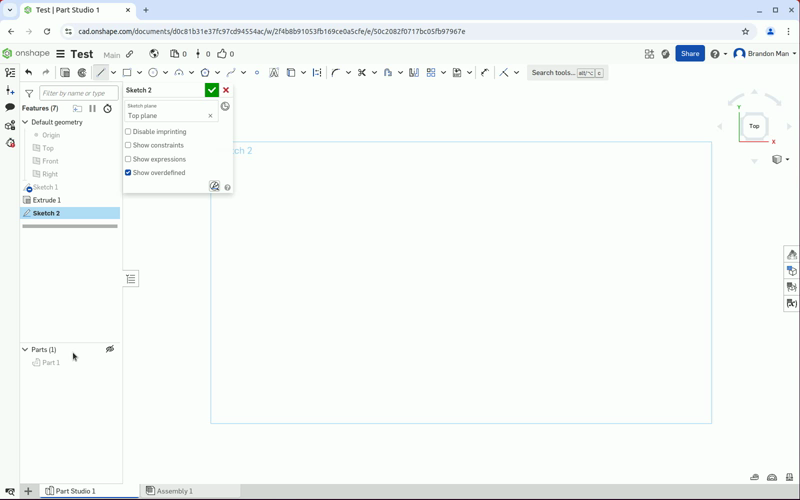
key_down(shift)
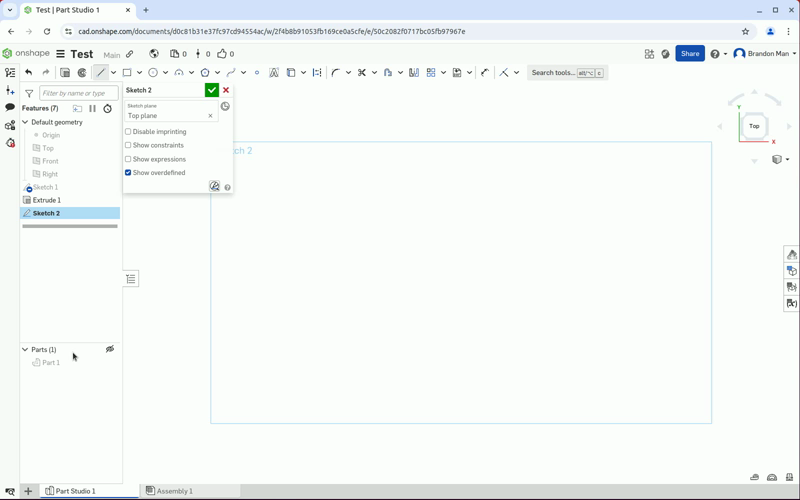
mouse_move(348, 335)
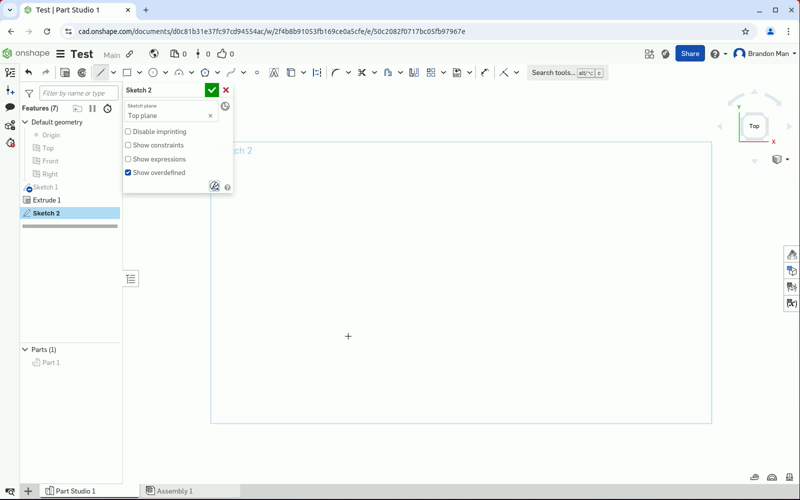
click(348, 335)
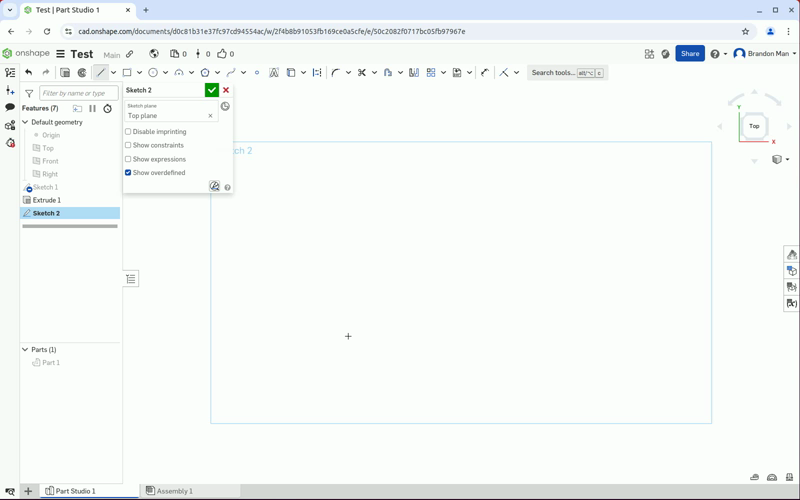
key_up(shift)
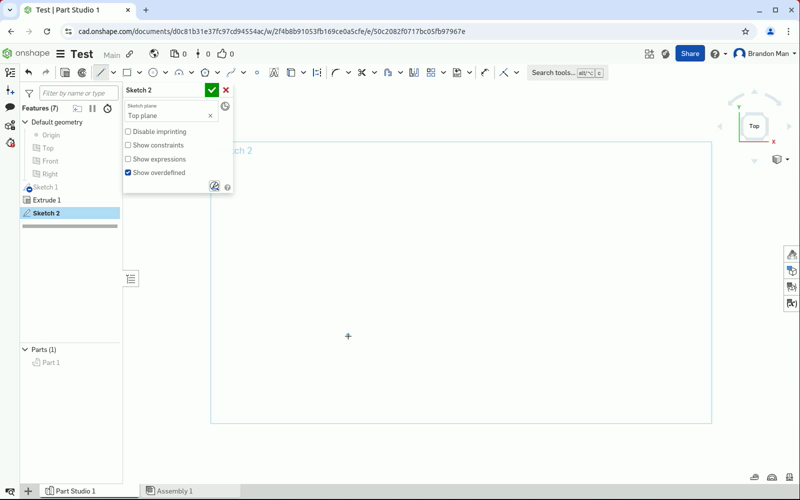
key_down(shift)
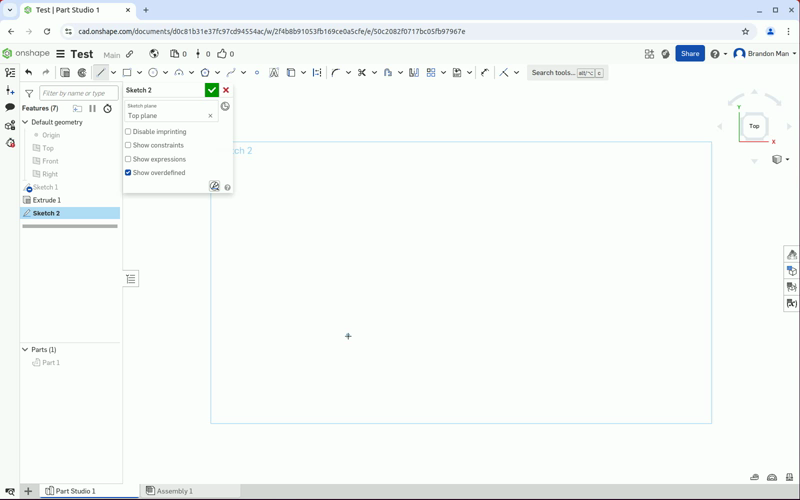
mouse_move(378, 335)
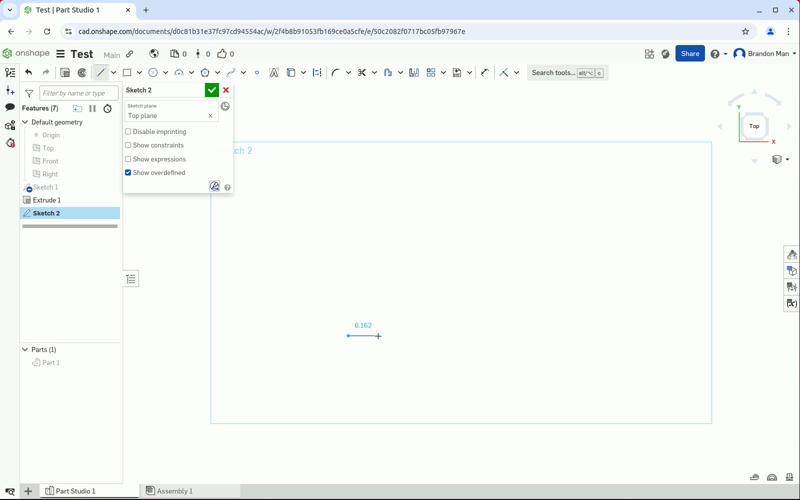
mouse_move(355, 335)
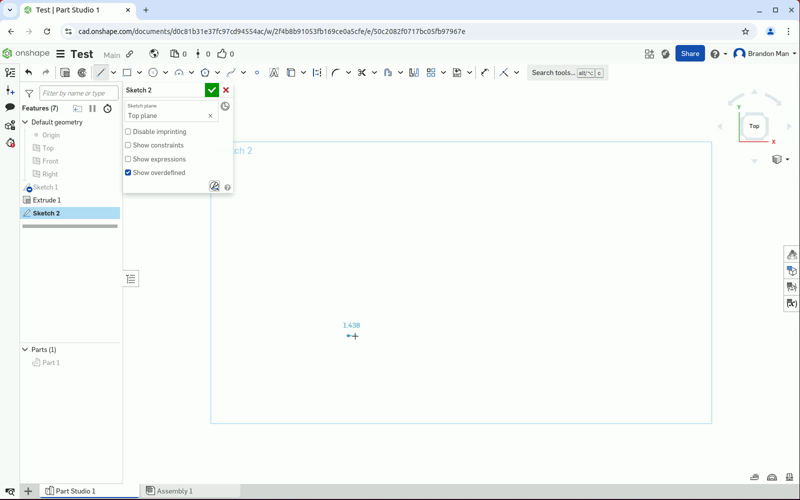
scroll(6)
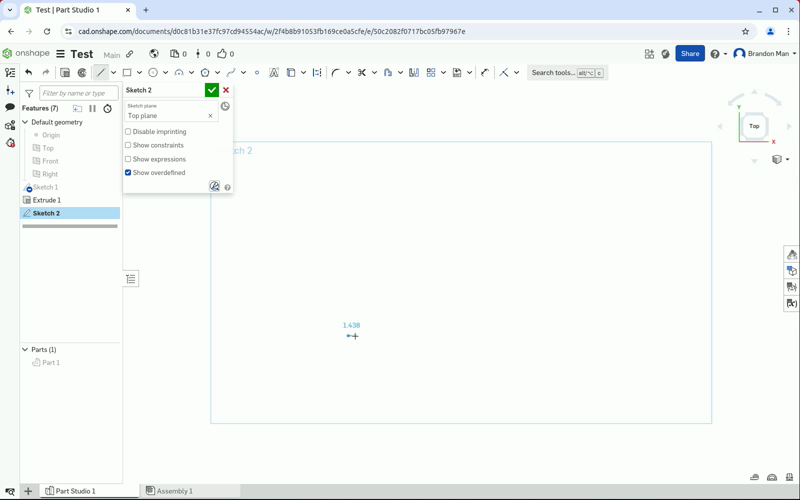
scroll(6)
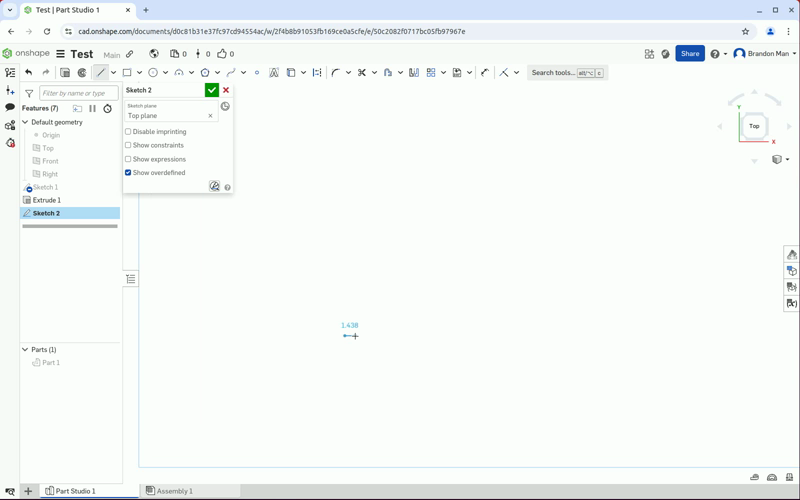
scroll(6)
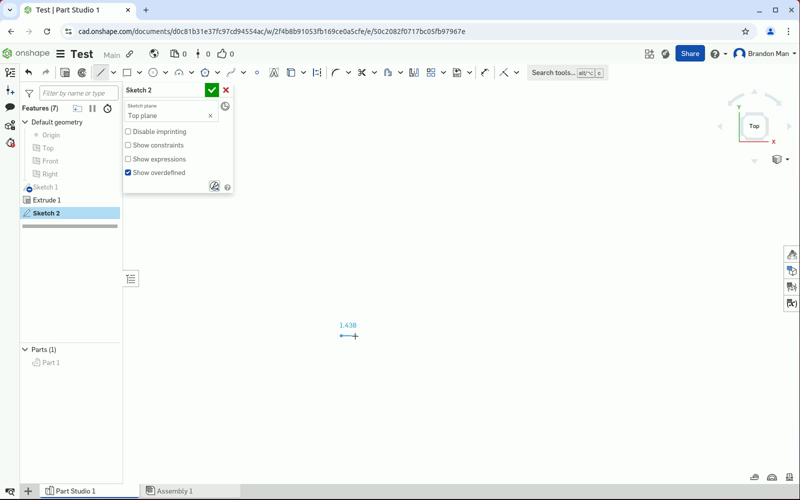
scroll(6)
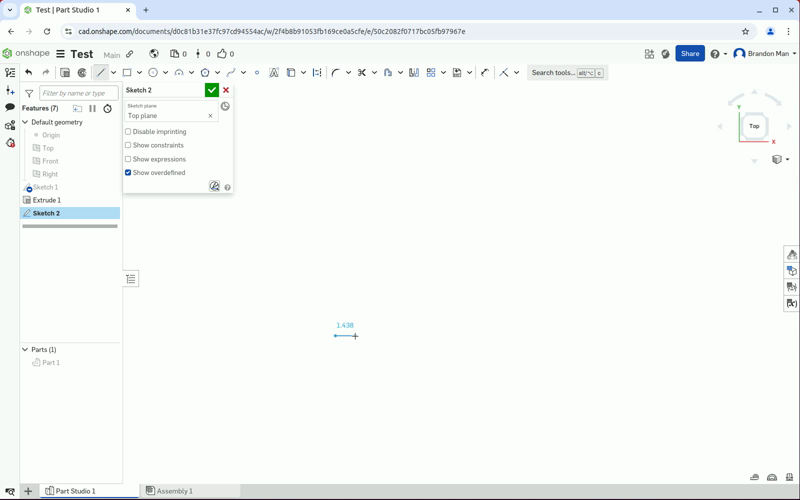
scroll(6)
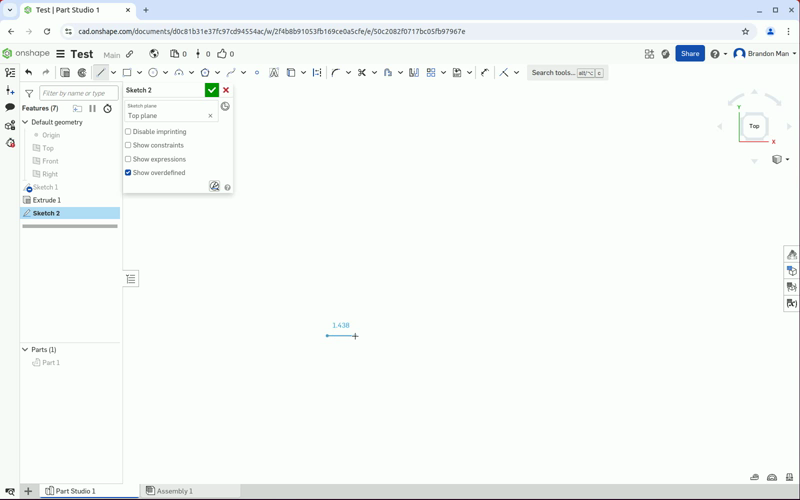
scroll(6)
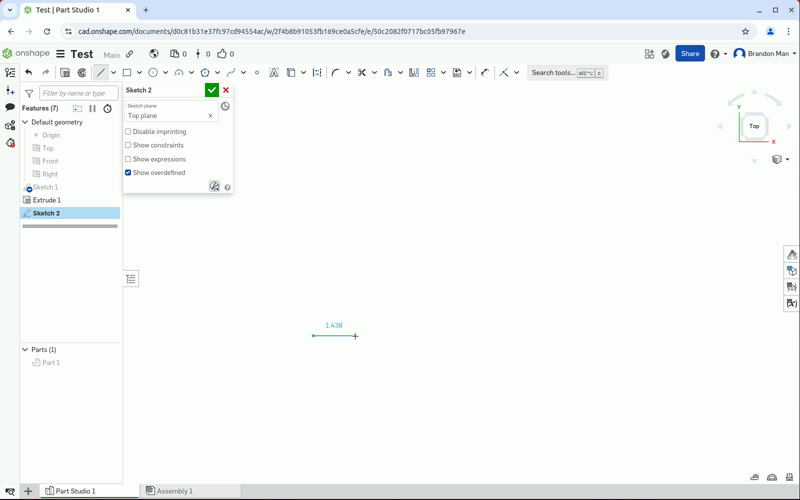
scroll(6)
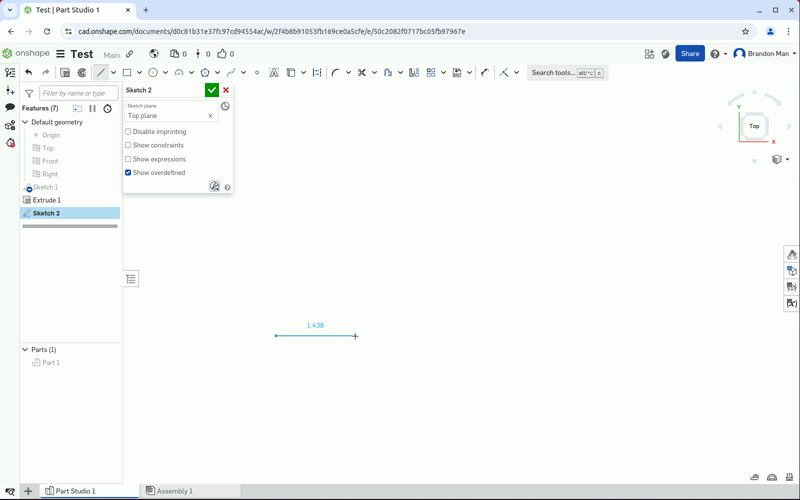
click(355, 335)
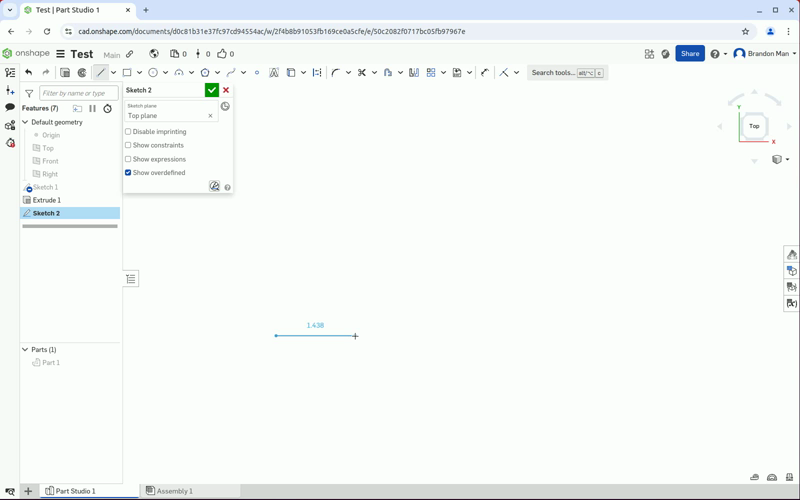
scroll(-6)
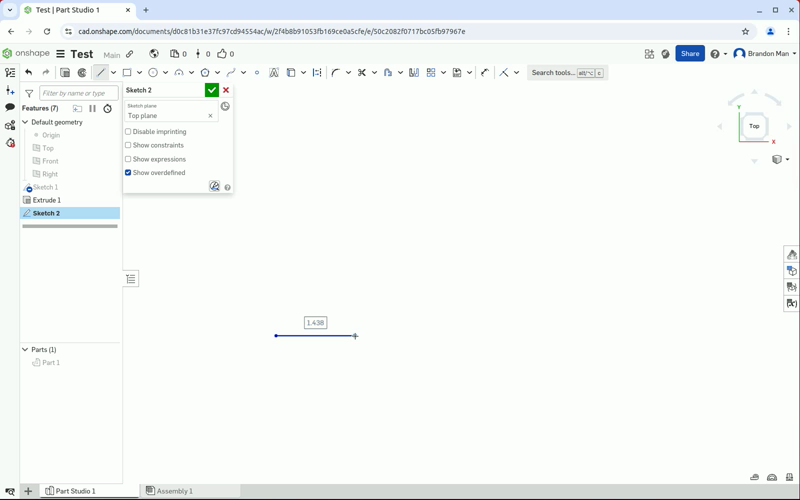
scroll(-6)
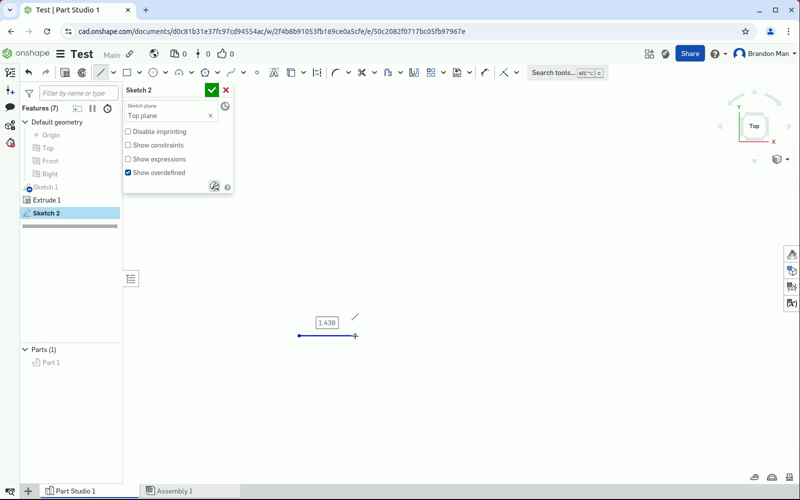
scroll(-6)
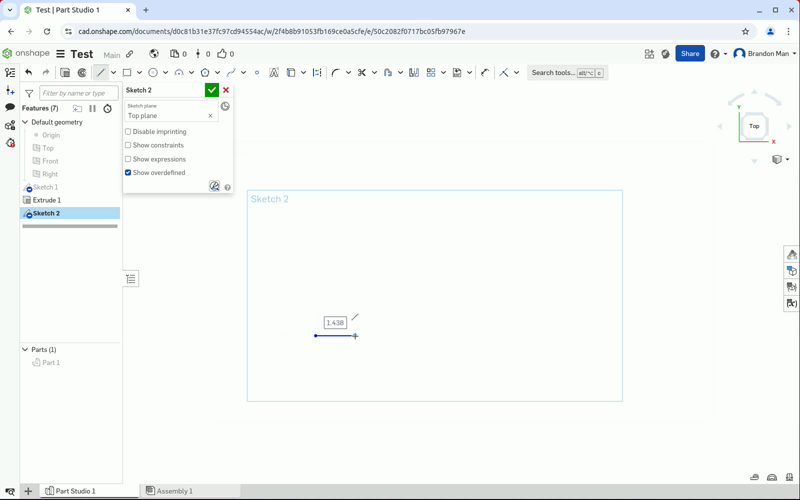
scroll(-6)
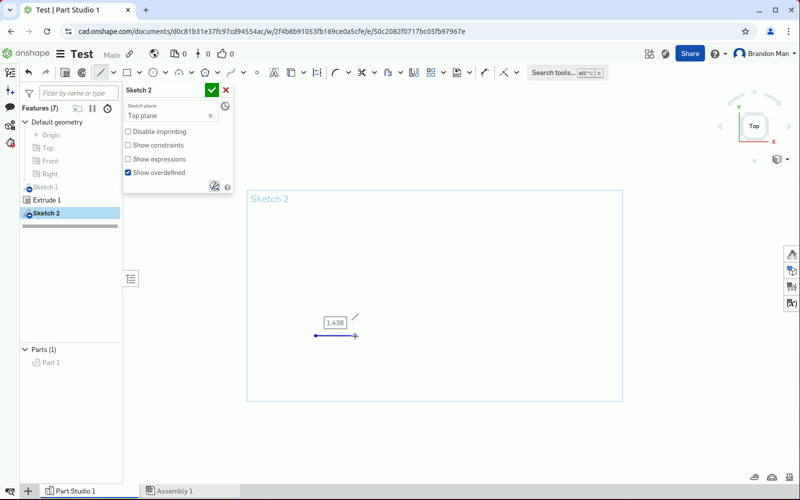
scroll(-6)
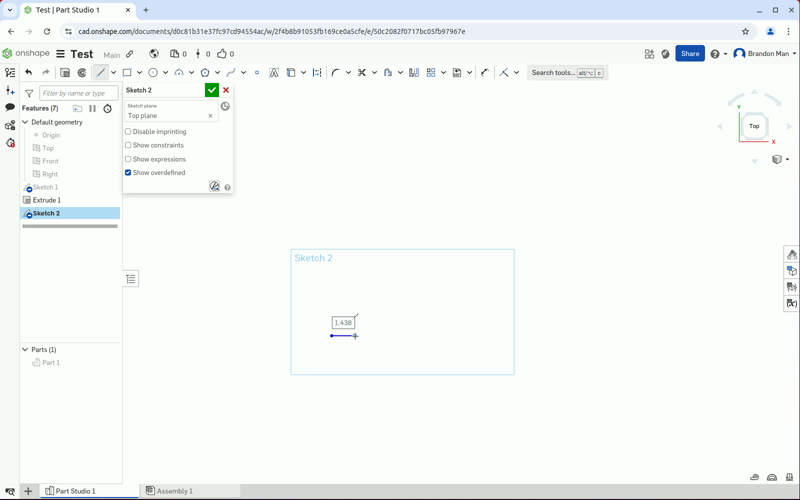
scroll(-6)
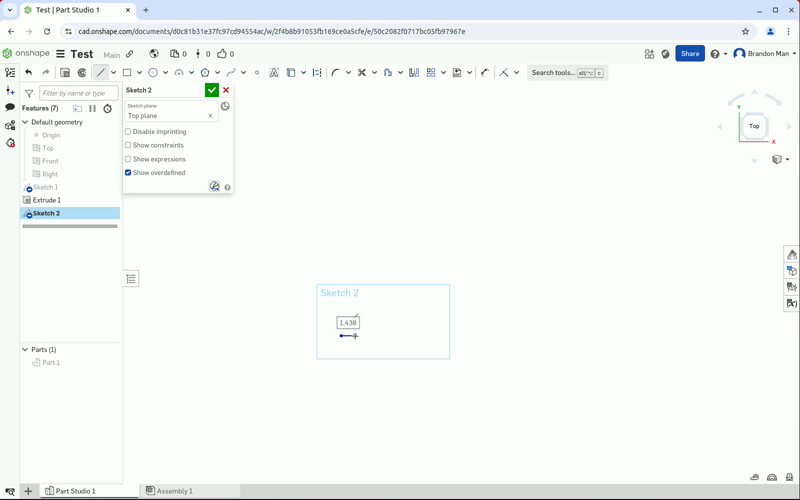
scroll(-6)
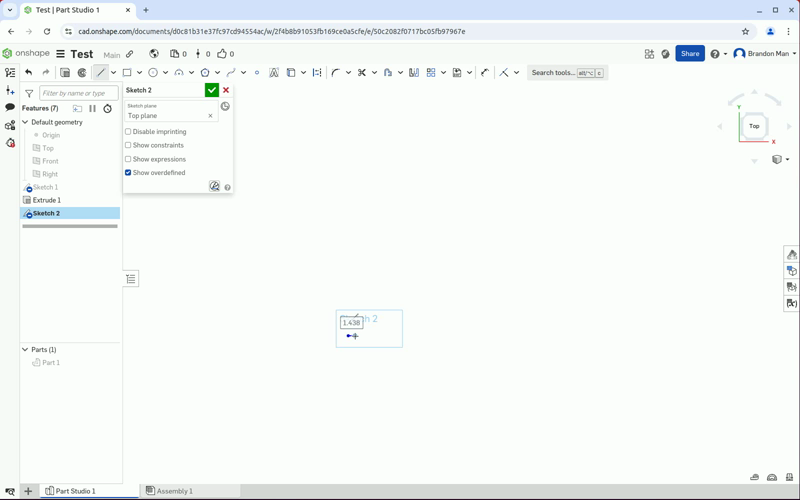
key_up(shift)
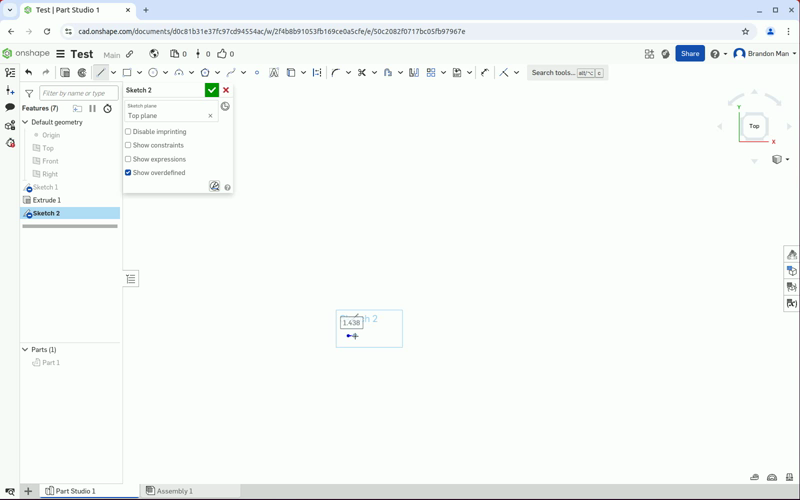
key_down(shift)
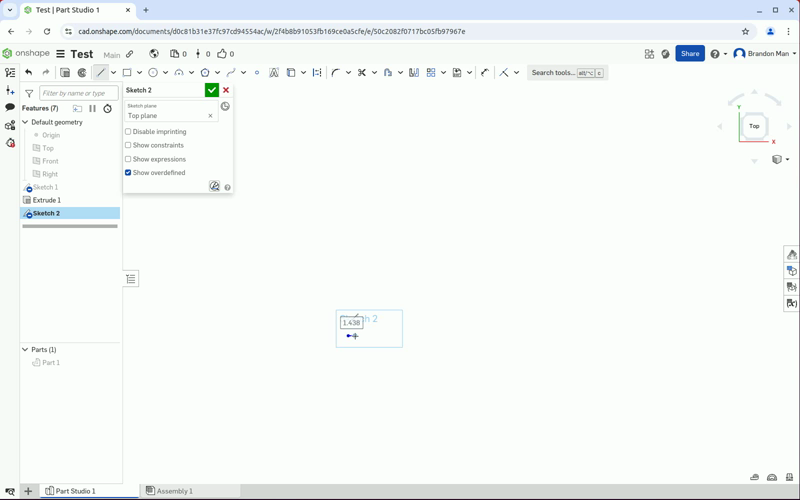
mouse_move(564, 335)
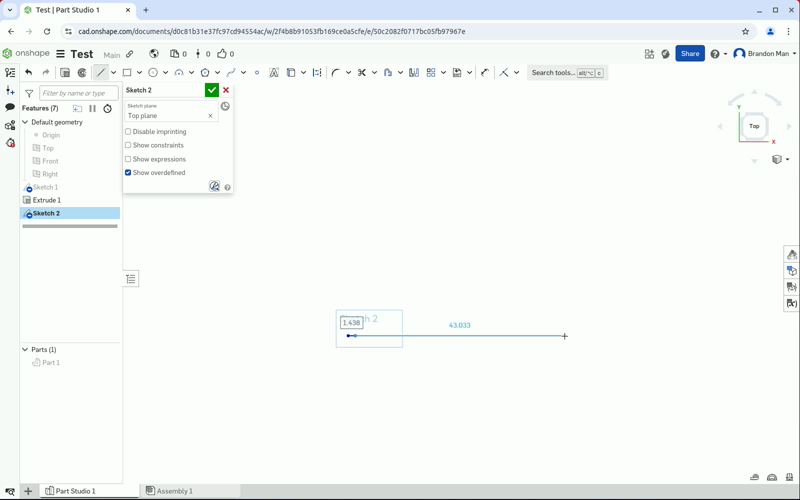
click(564, 335)
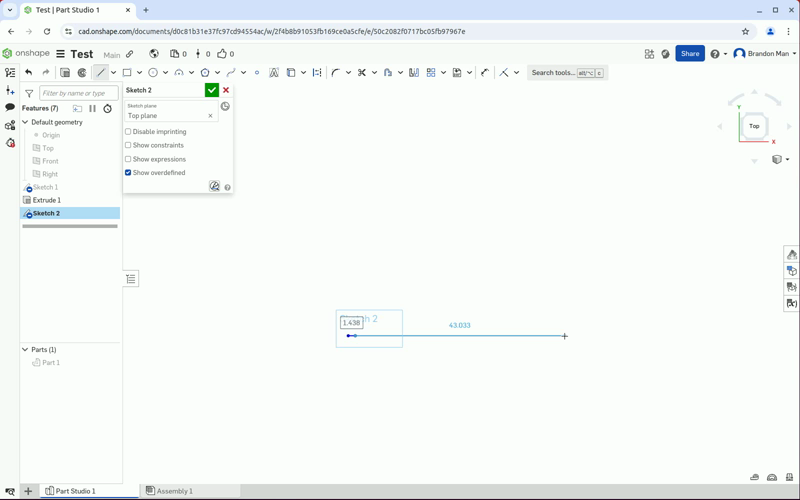
key_up(shift)
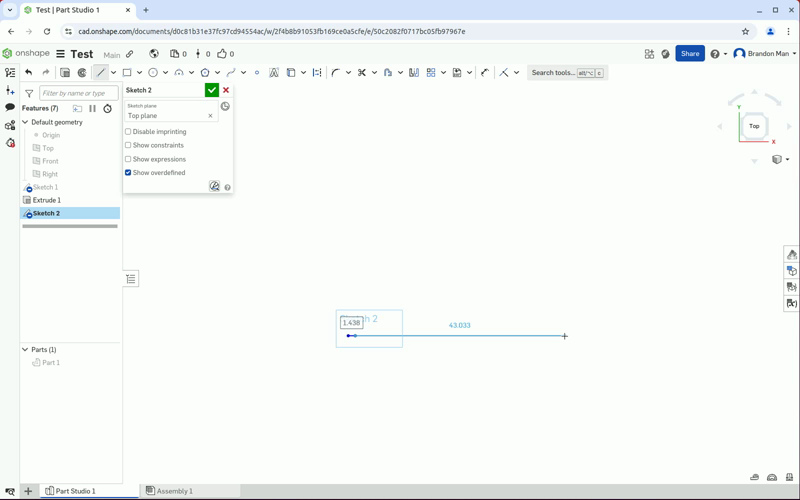
key_down(shift)
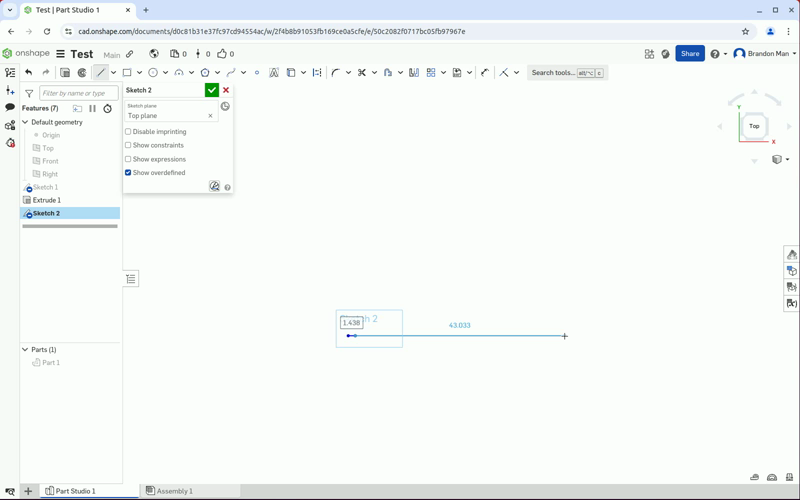
mouse_move(589, 335)
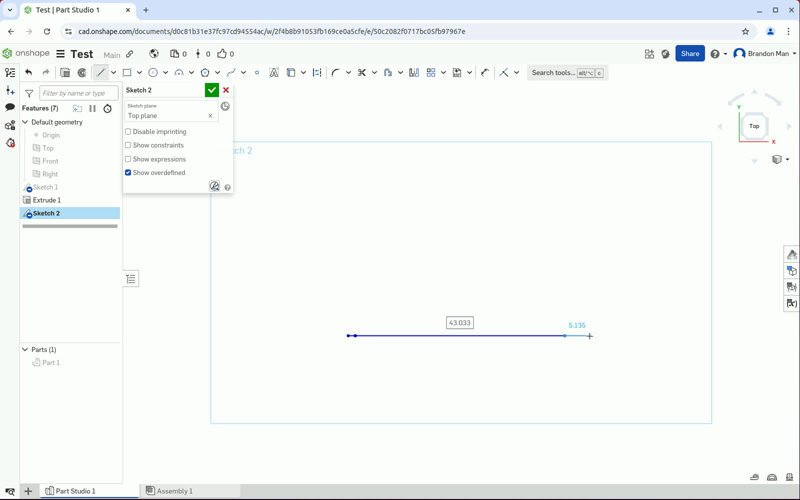
mouse_move(572, 335)
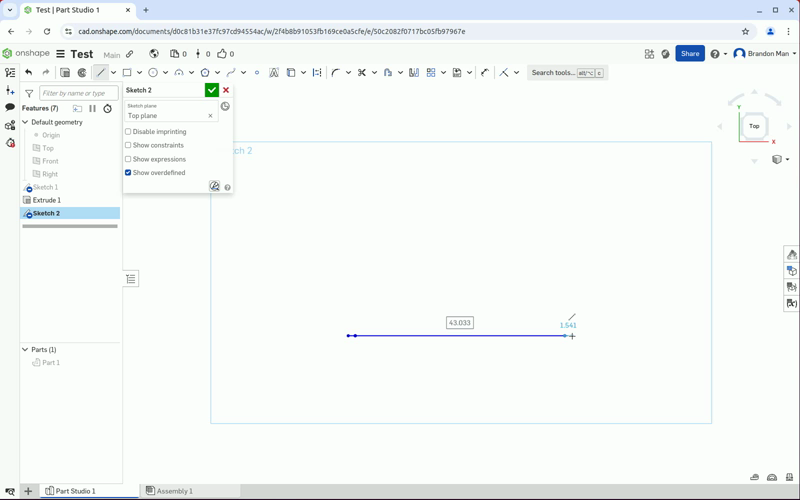
scroll(6)
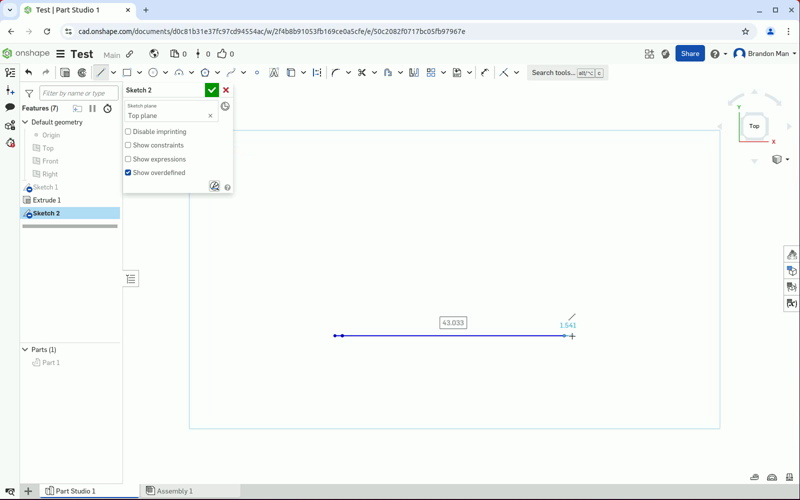
scroll(6)
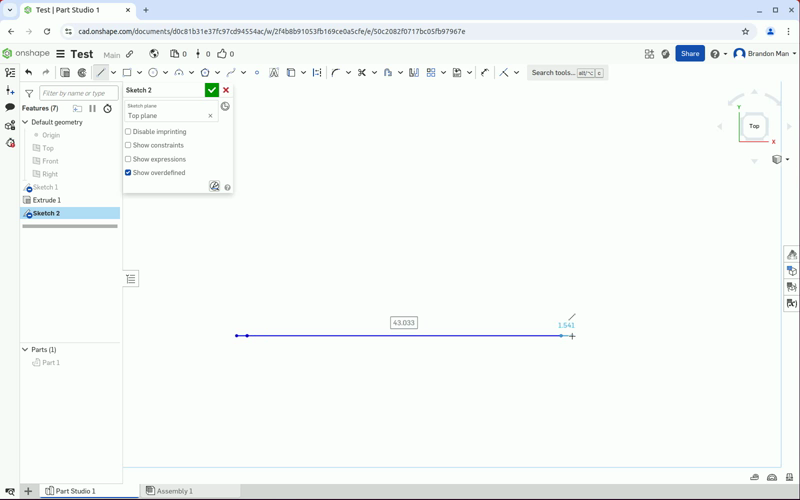
scroll(6)
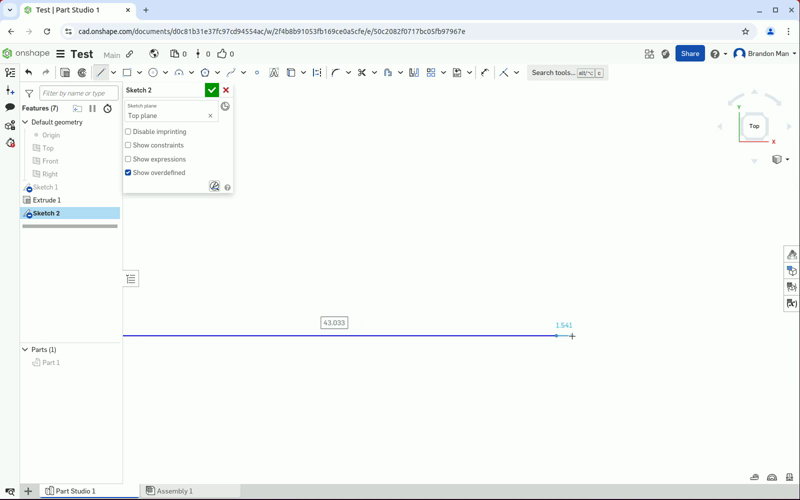
scroll(6)
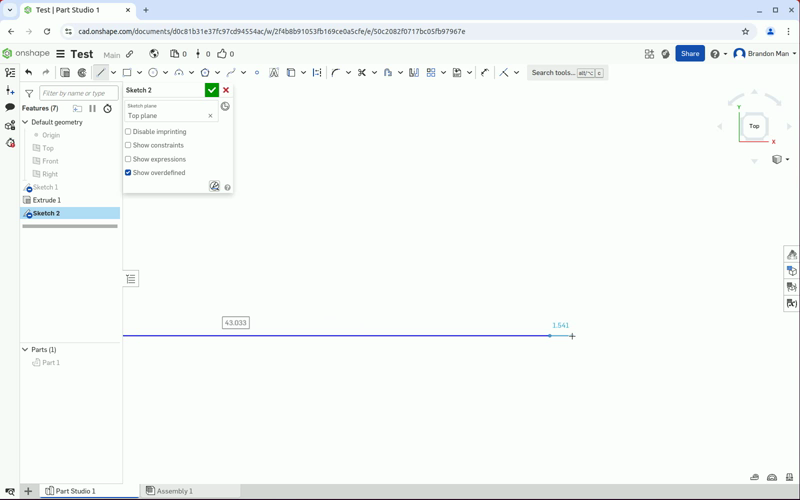
scroll(6)
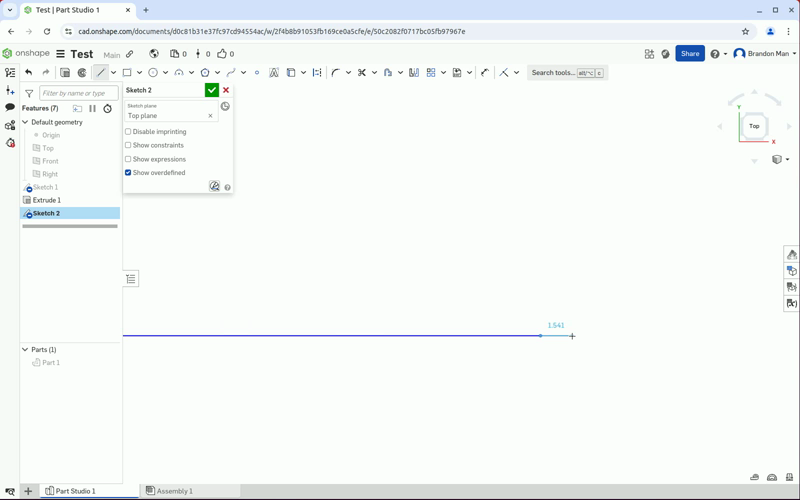
scroll(6)
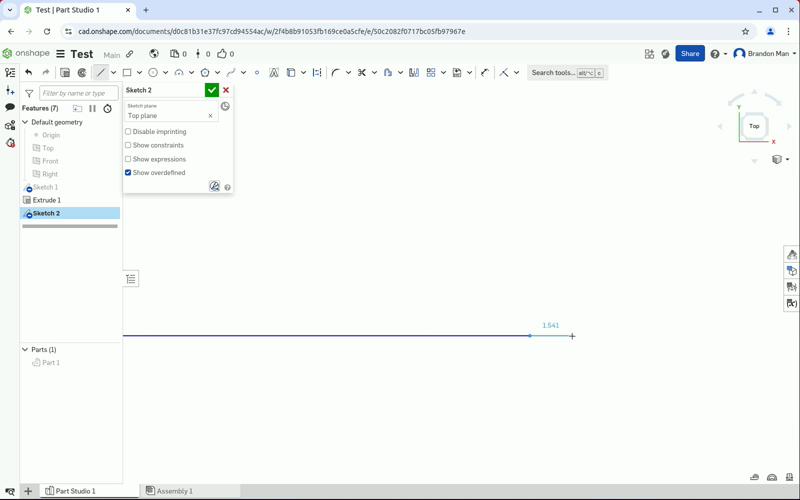
scroll(6)
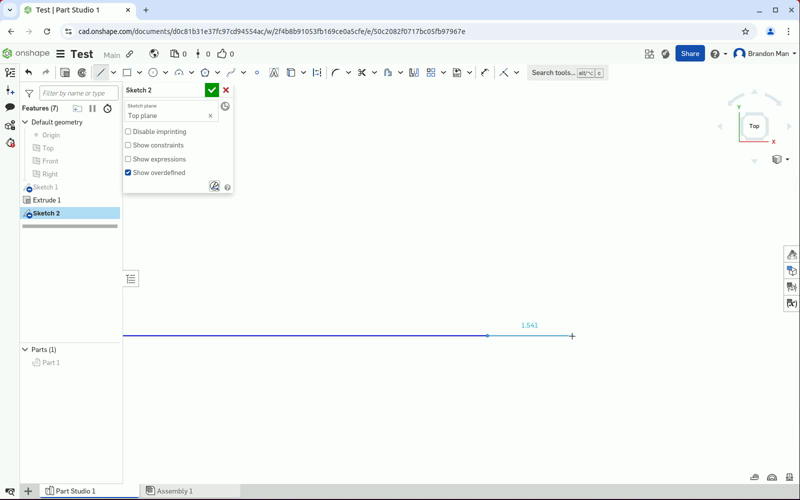
click(572, 335)
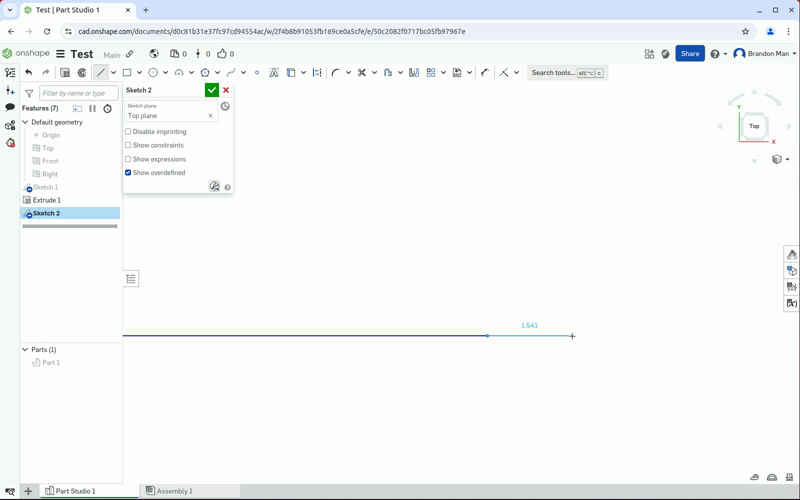
scroll(-6)
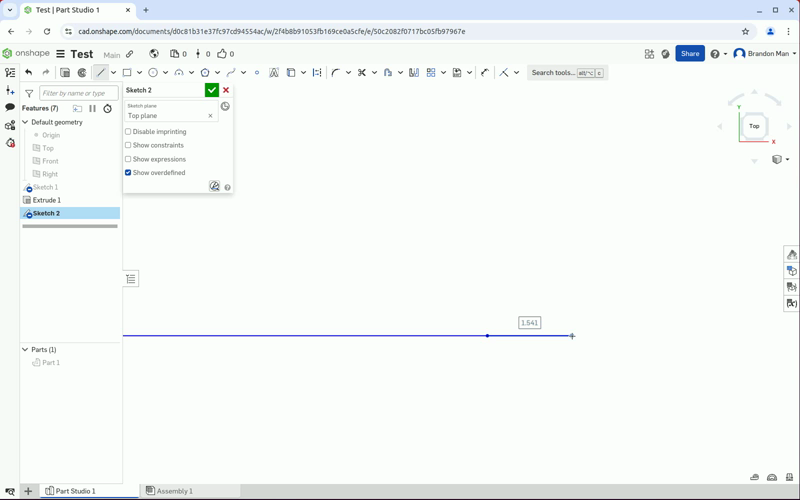
scroll(-6)
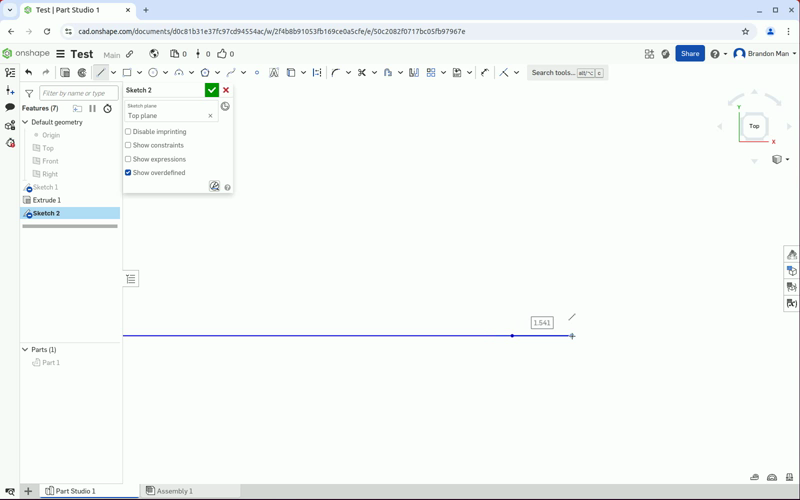
scroll(-6)
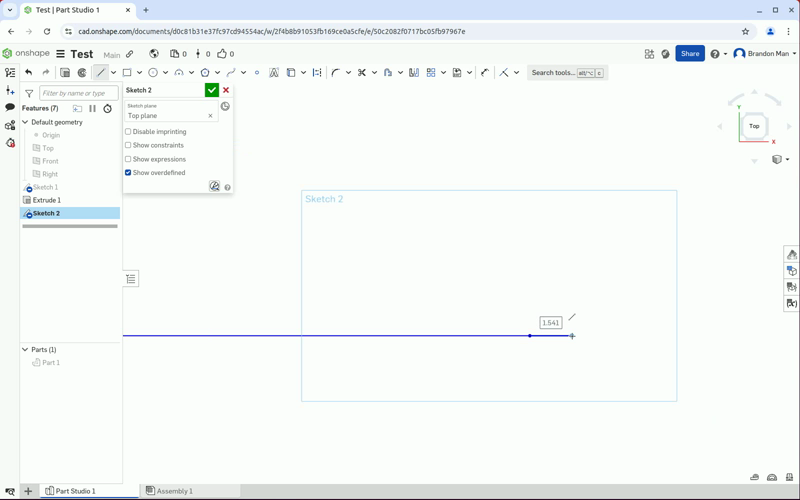
scroll(-6)
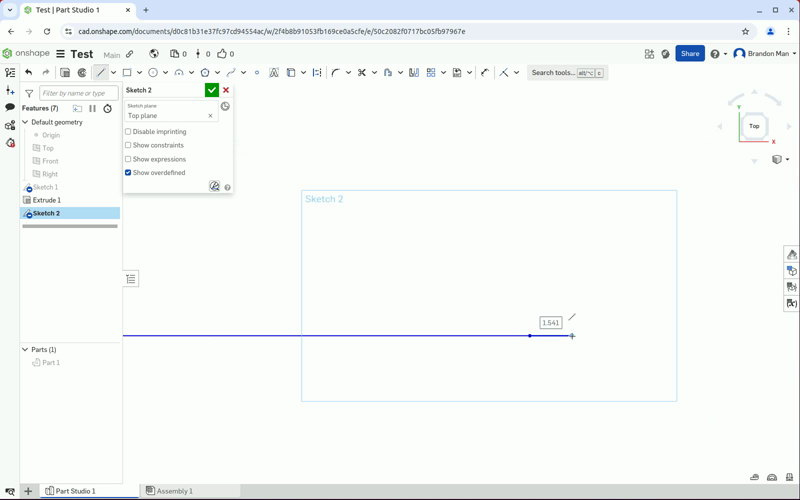
scroll(-6)
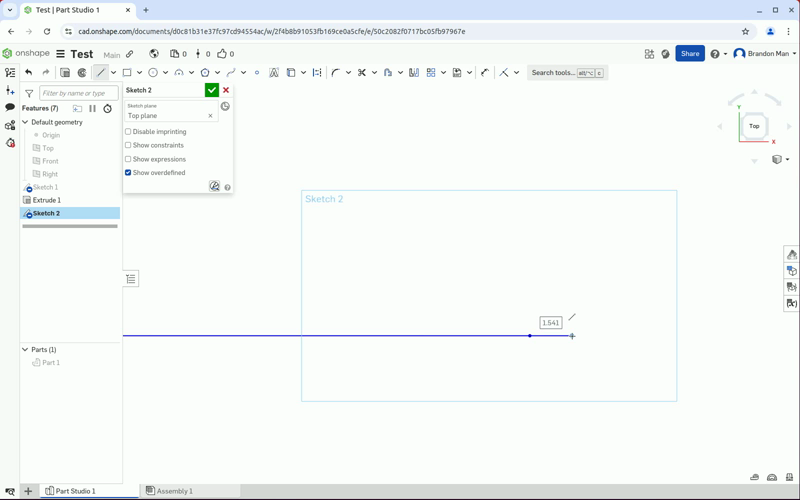
scroll(-6)
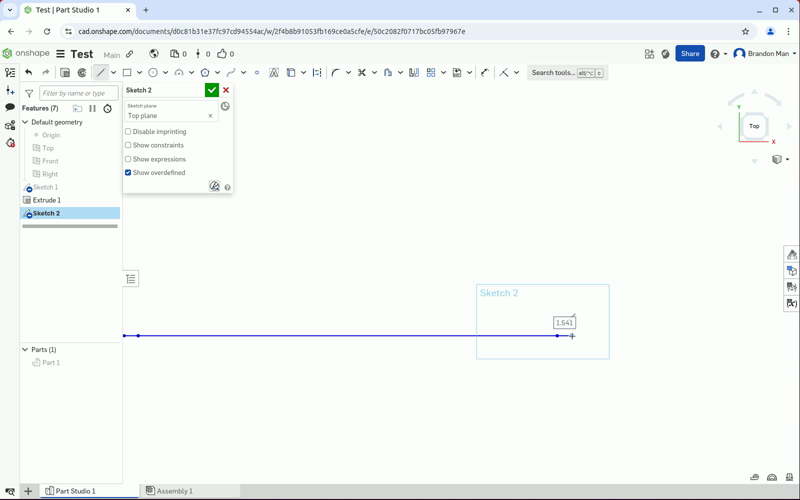
scroll(-6)
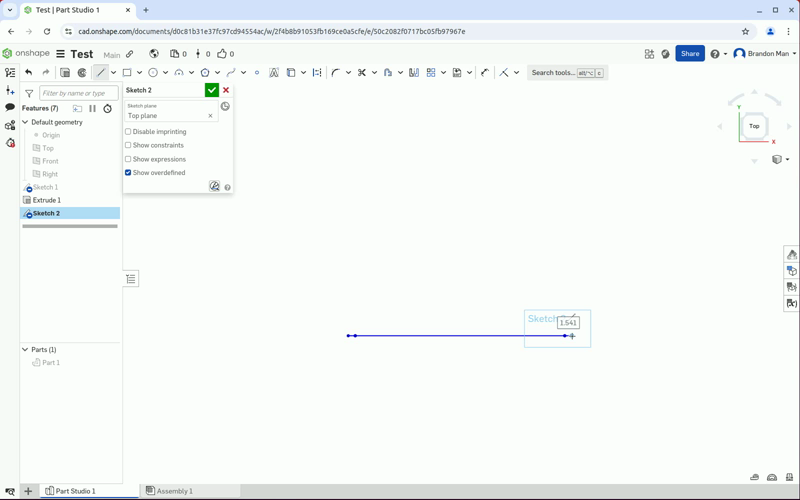
key_up(shift)
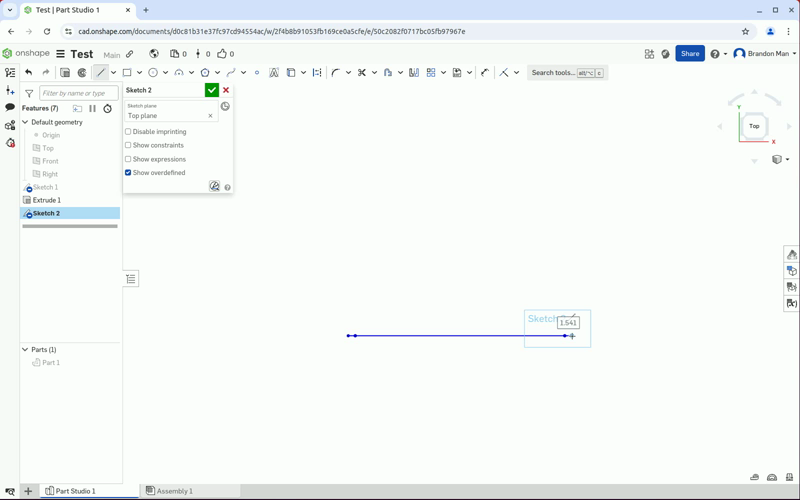
key_down(shift)
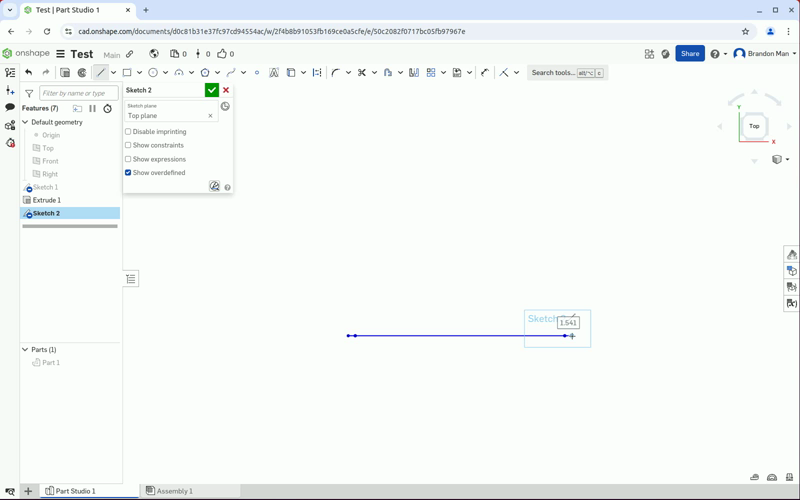
mouse_move(572, 229)
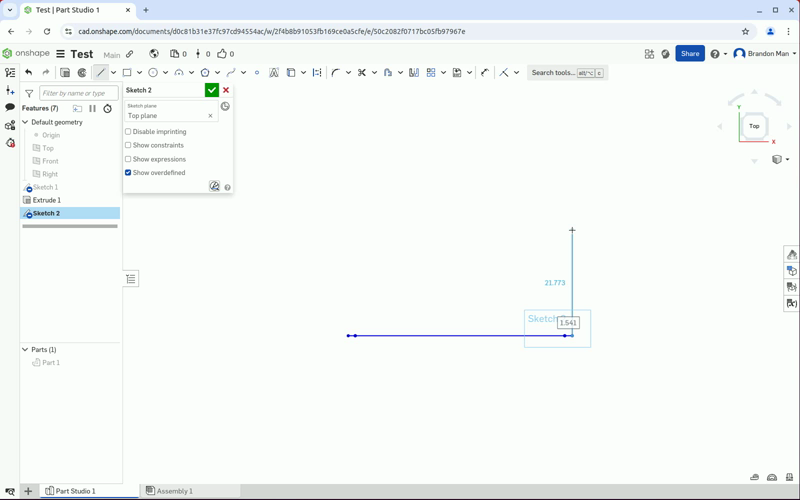
click(572, 229)
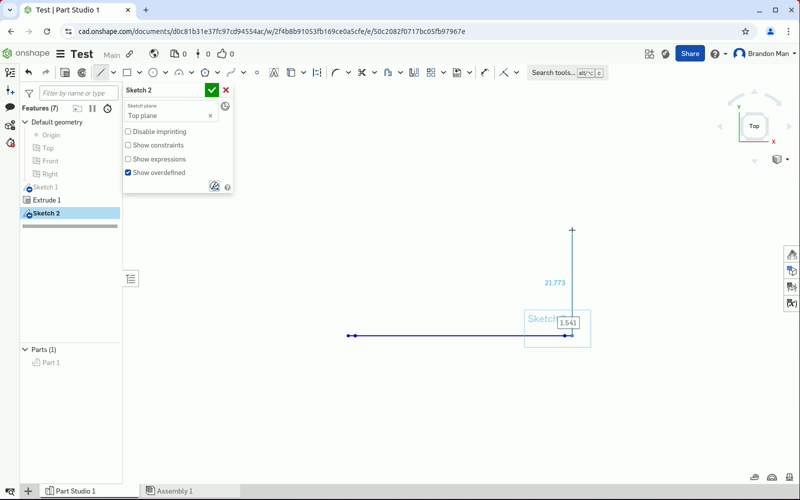
key_up(shift)
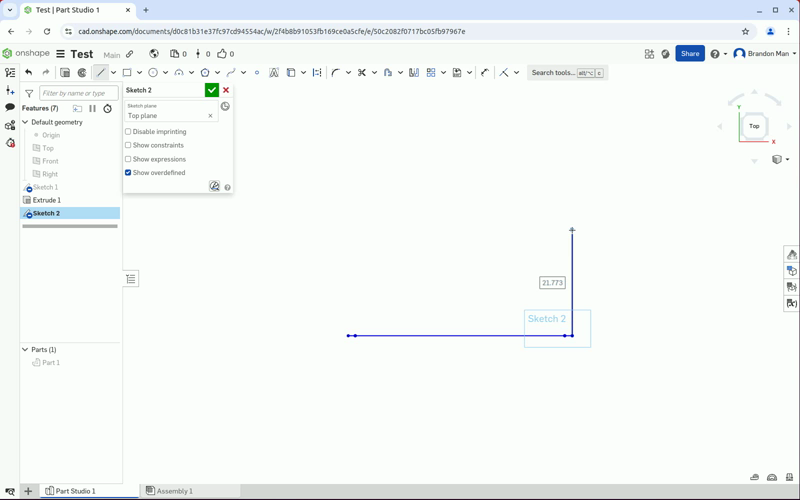
key_down(shift)
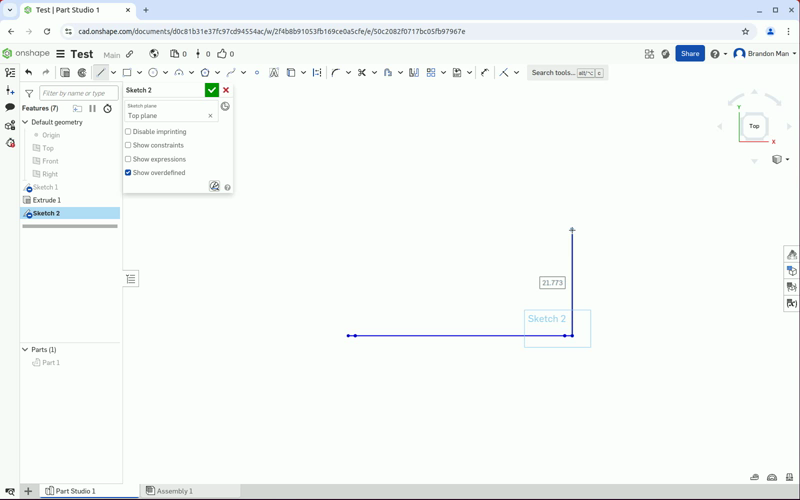
mouse_move(348, 229)
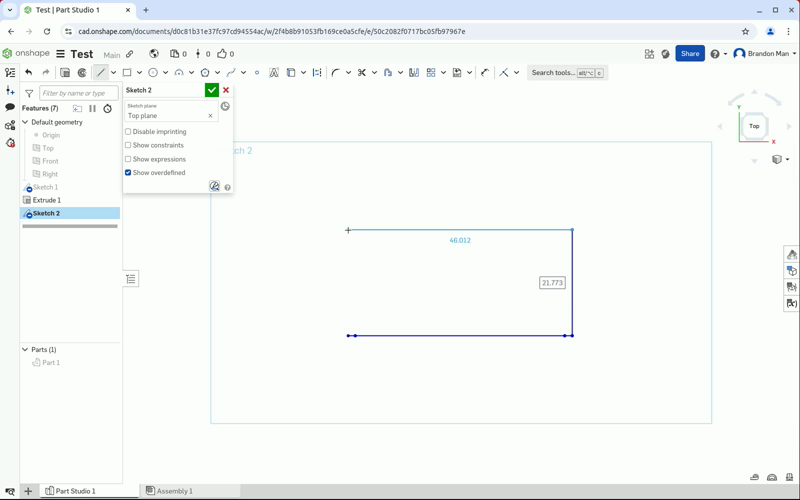
click(348, 229)
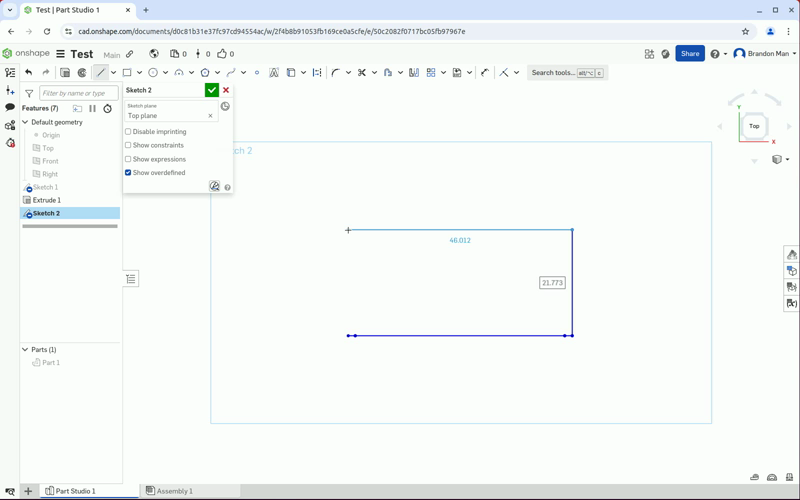
key_up(shift)
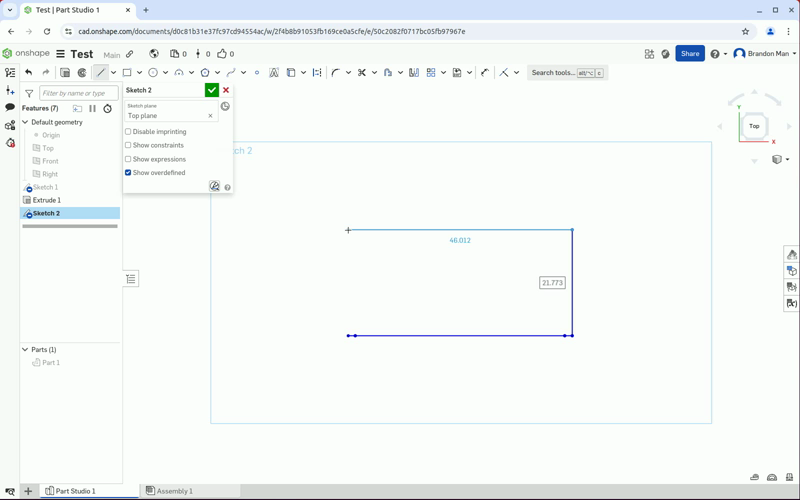
key_down(shift)
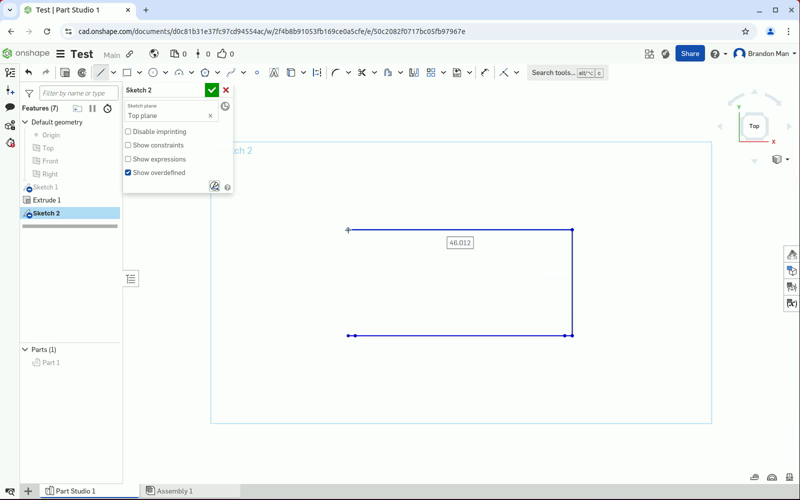
mouse_move(348, 335)
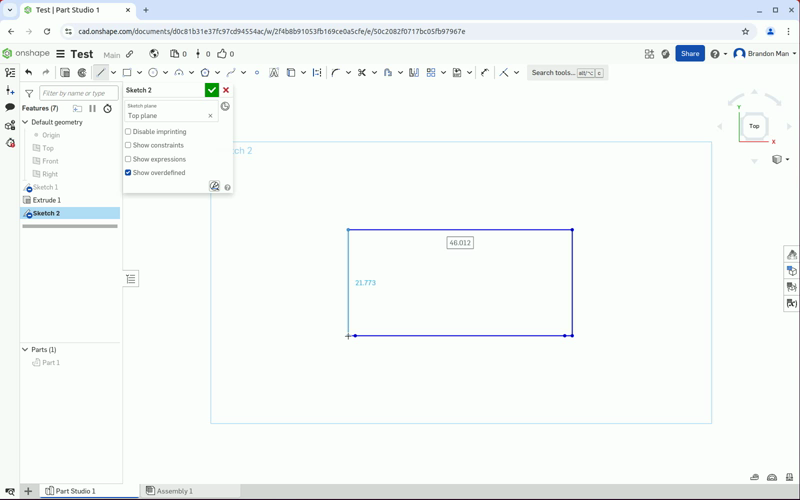
key_up(shift)
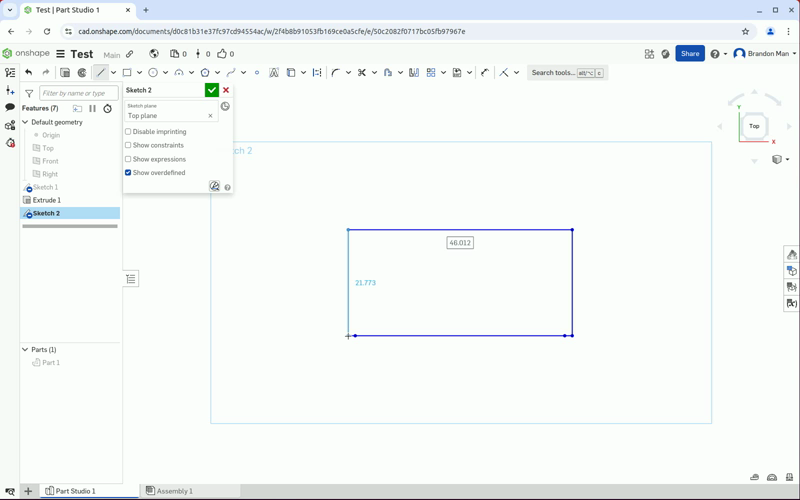
click(348, 335)
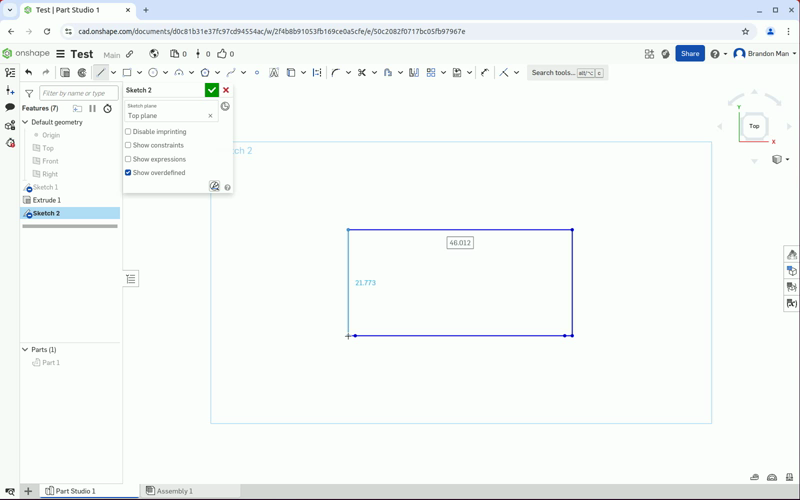
key(esc)
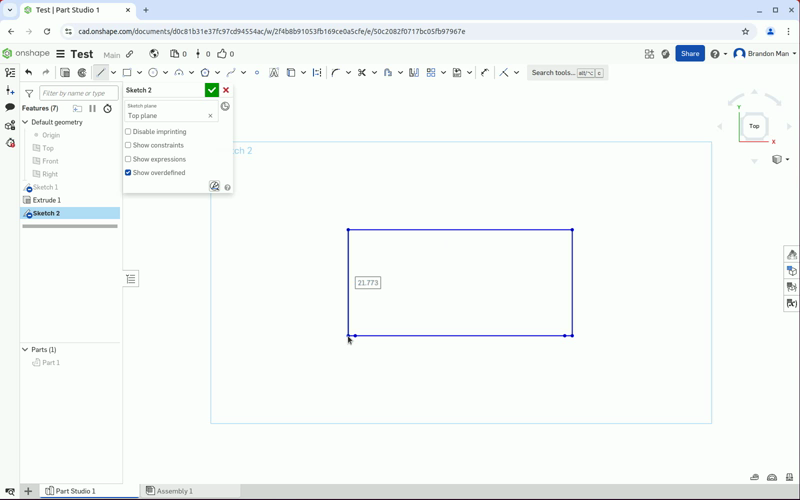
mouse_move(375, 280)
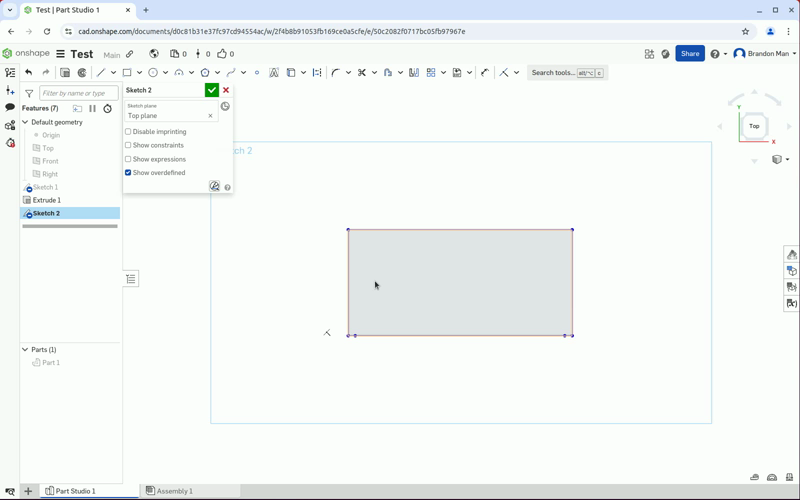
click(375, 280)
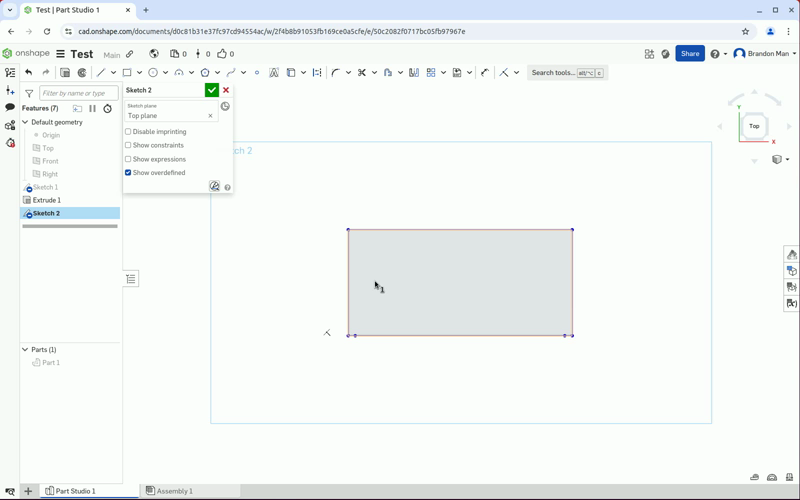
mouse_move(73, 352)
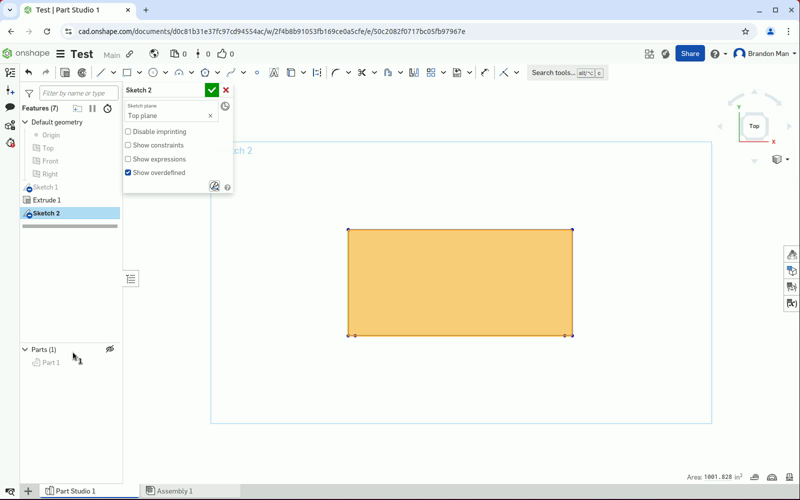
key(shift+y)
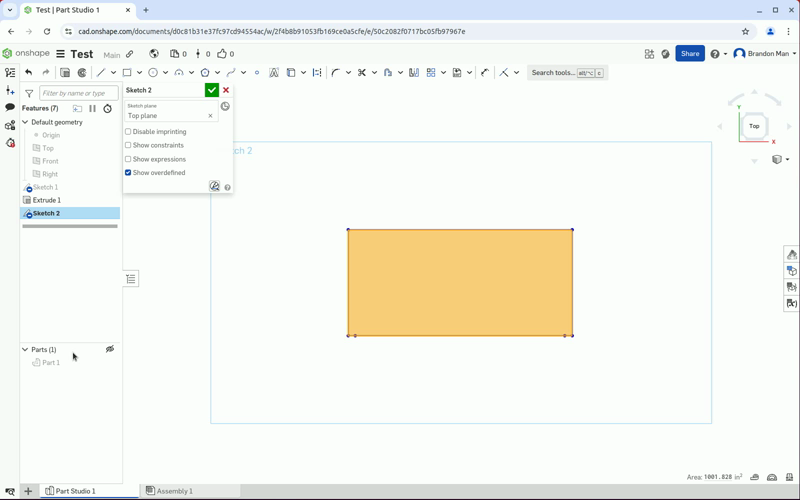
key(shift+e)
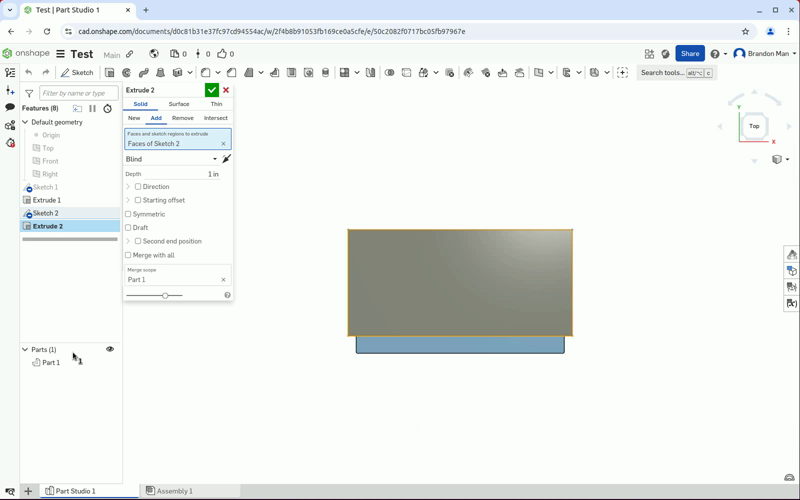
mouse_move(143, 106)
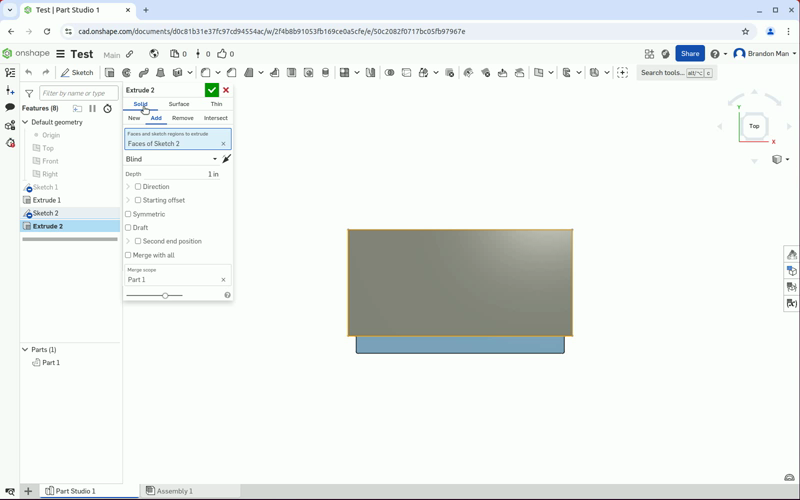
click(143, 106)
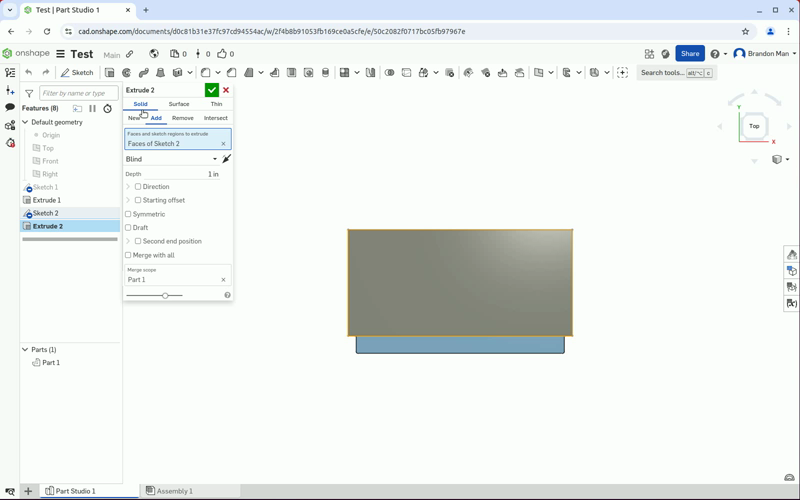
mouse_move(137, 120)
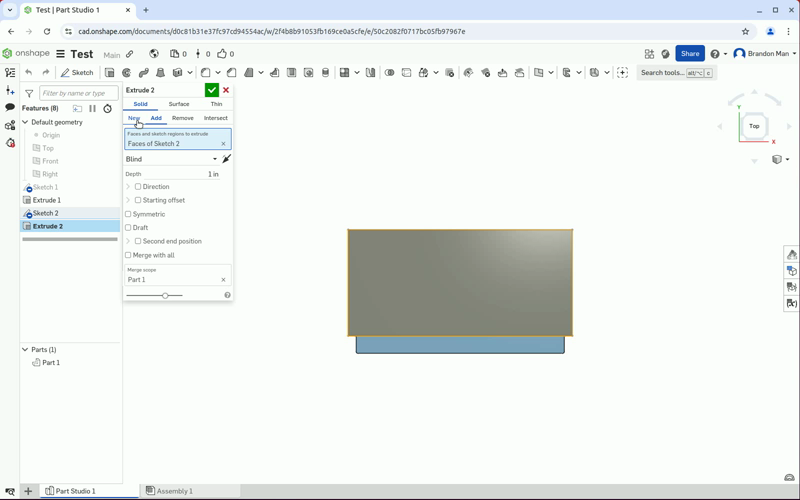
click(137, 120)
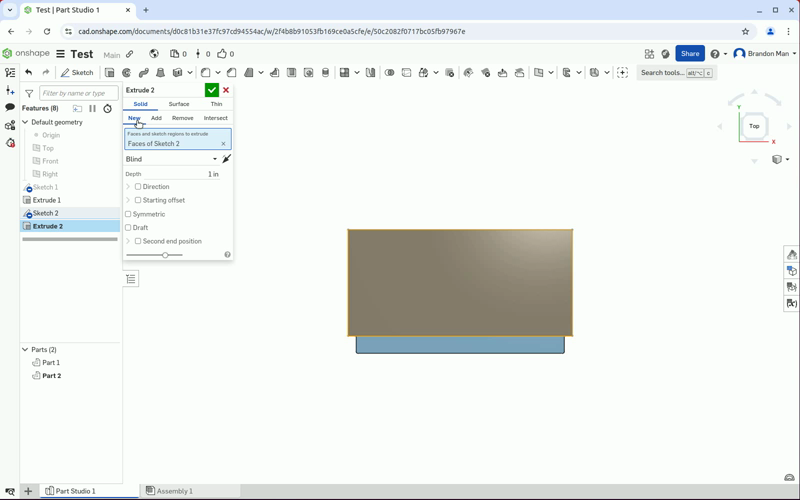
key(tab, 4)
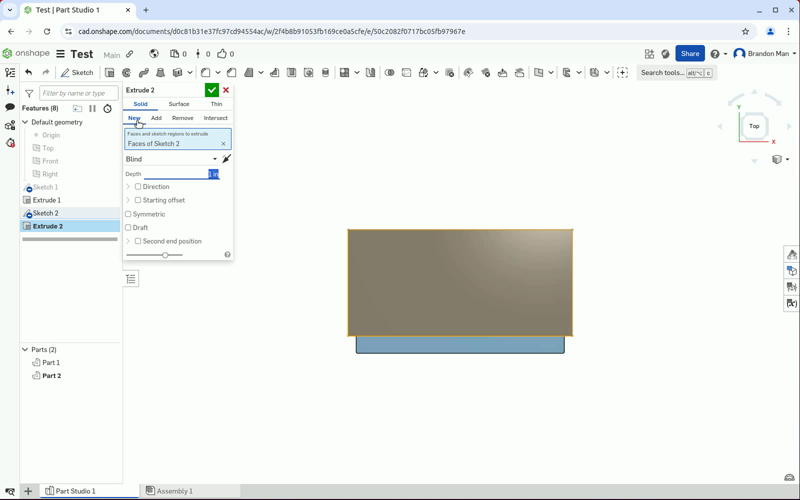
text(0.481)
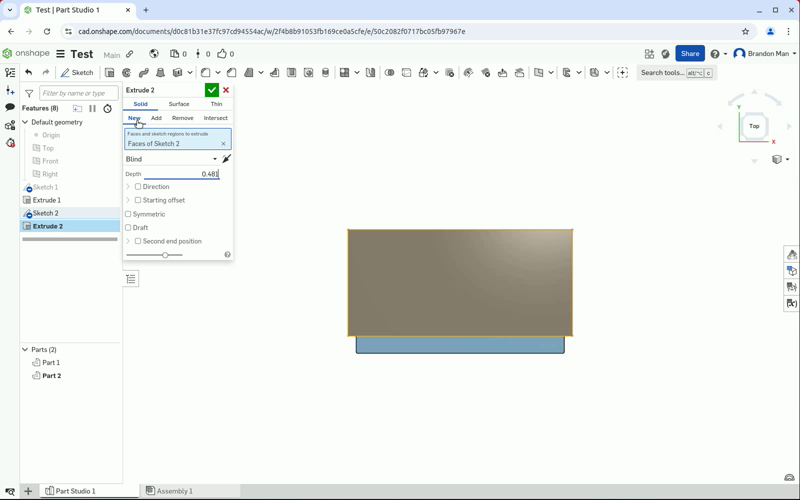
key(enter)
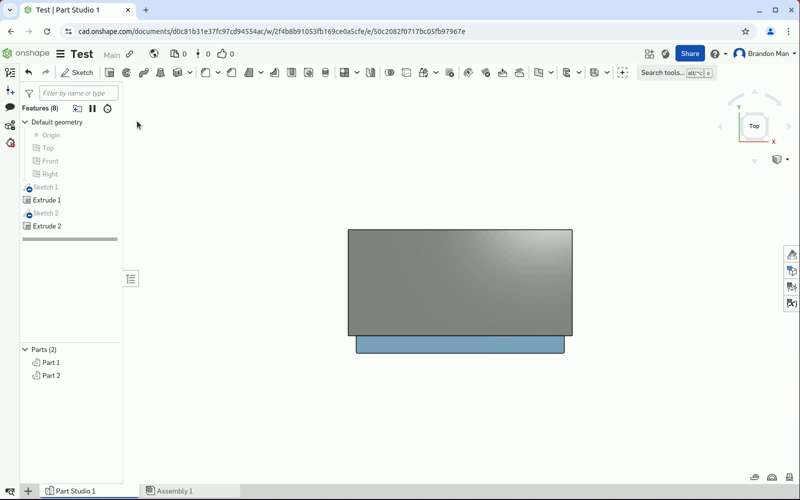
key(shift+h)
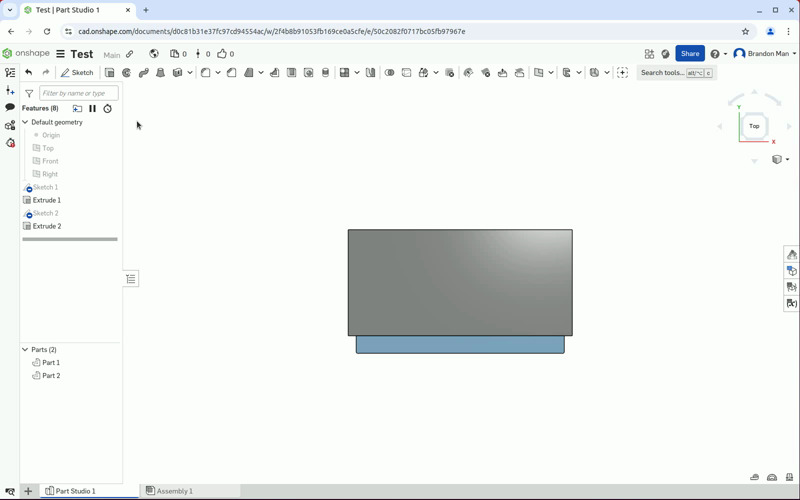
key(shift+h)
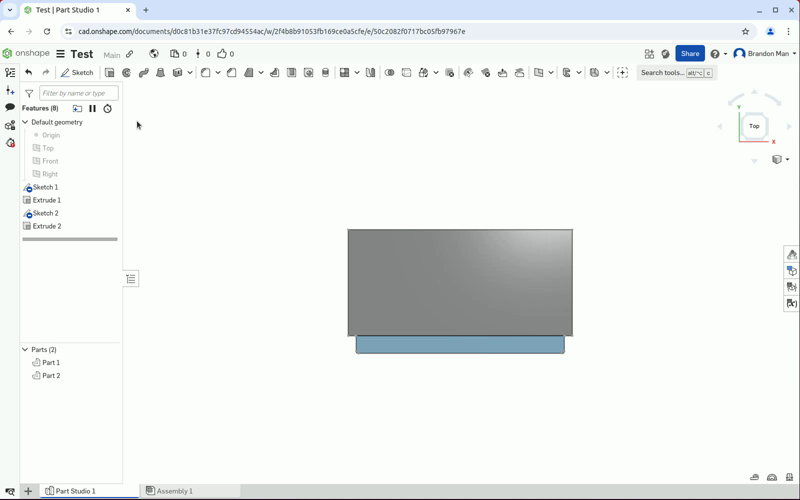
key(shift+7)
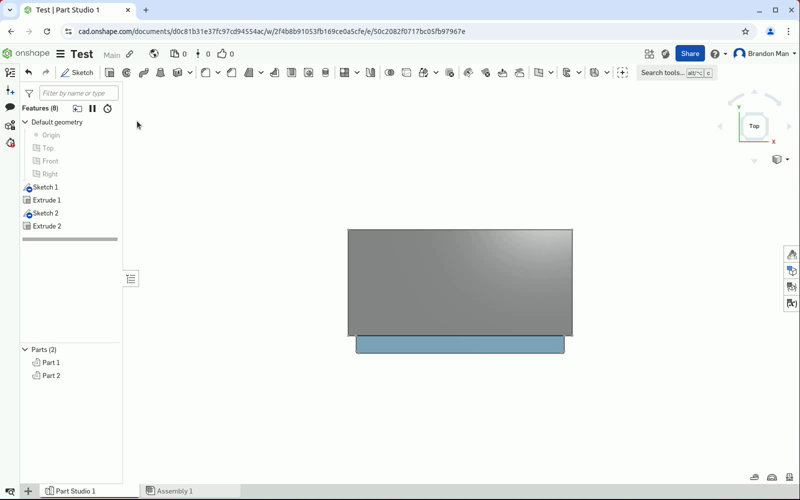
key(up, 3)
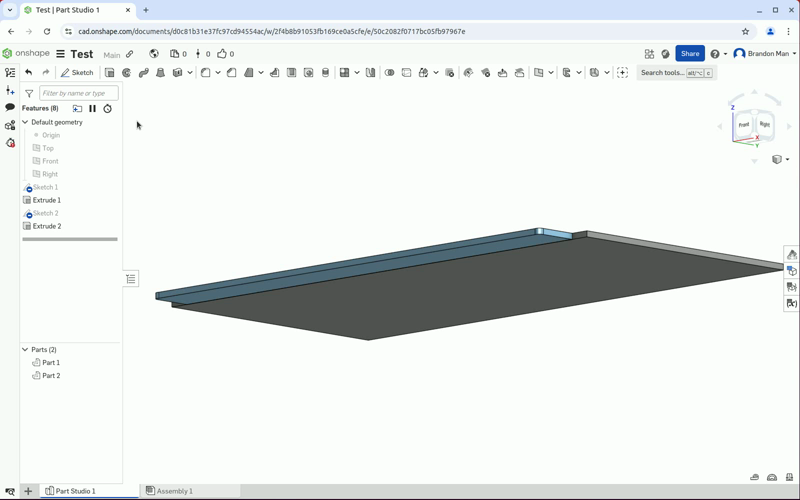
key(left, 3)
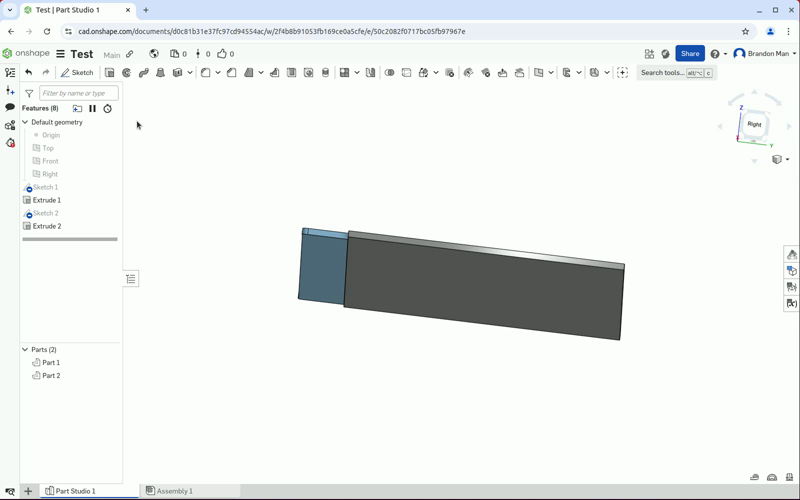
key(right, 3)
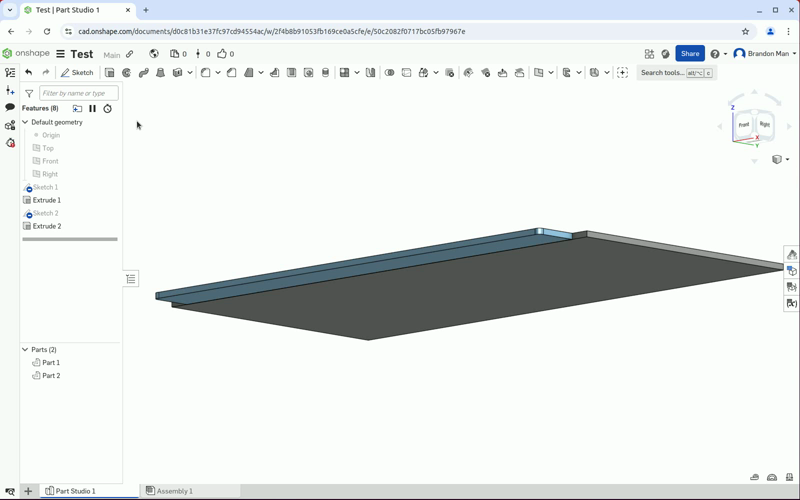
key(down, 3)
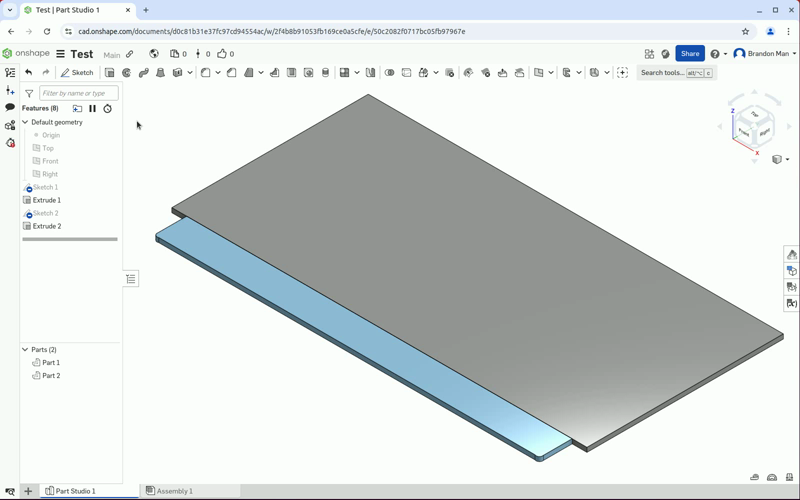
mouse_move(73, 189)
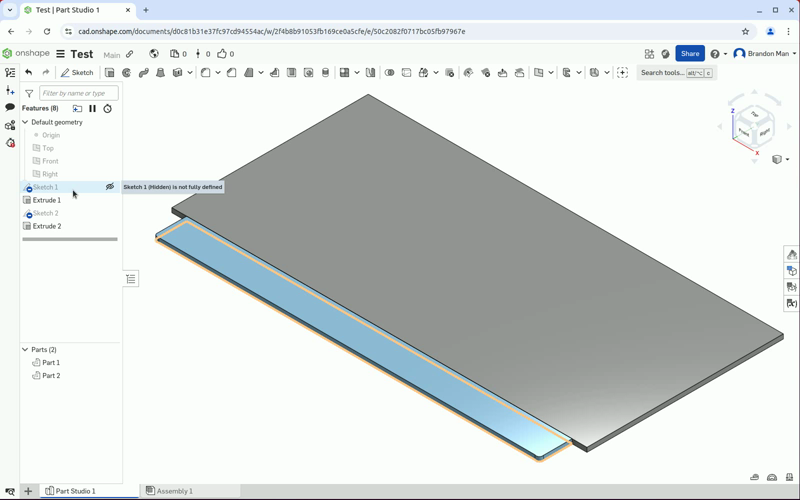
click(73, 189)